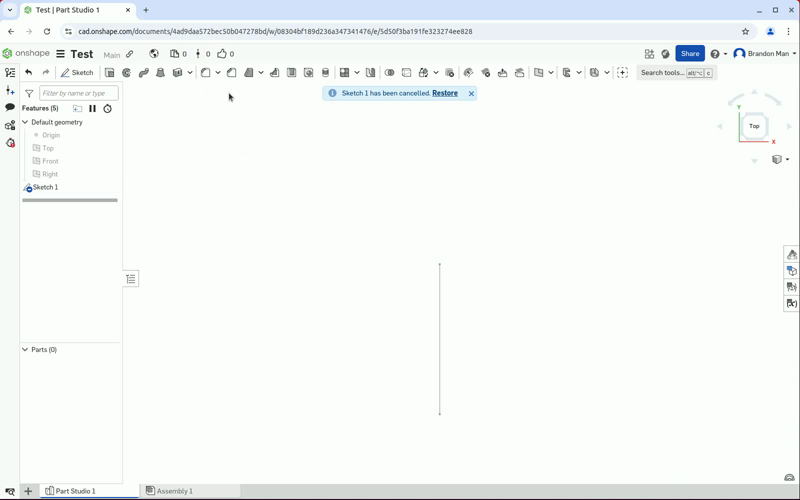
key(shift+h)
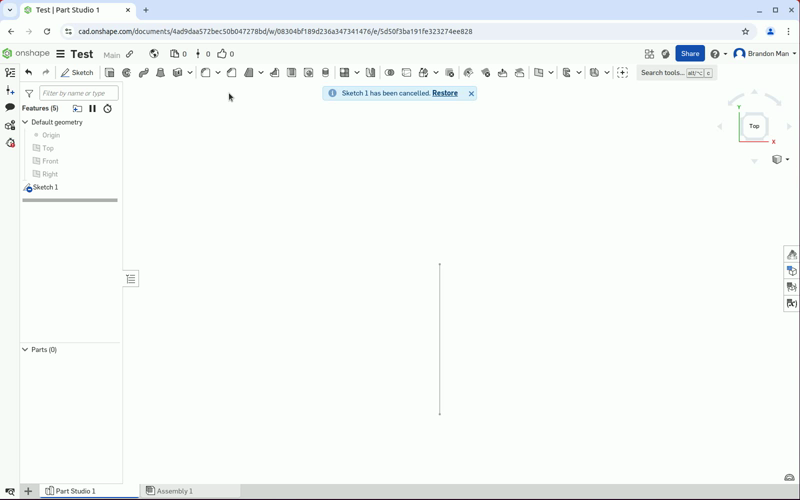
key(shift+s)
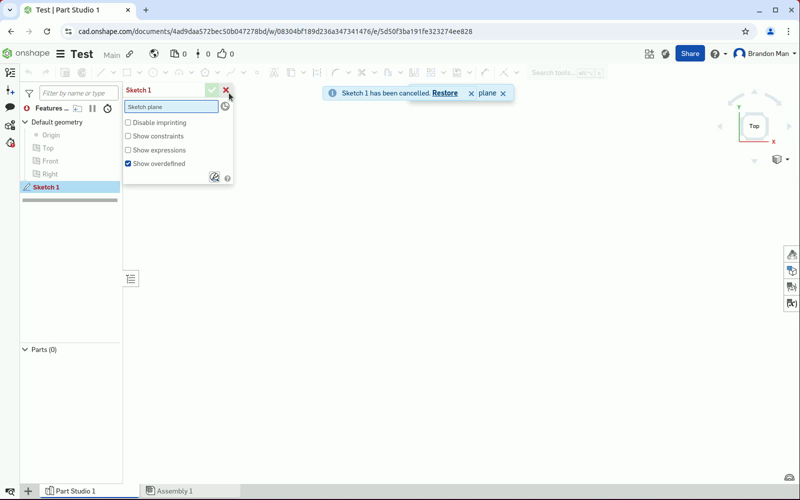
mouse_move(73, 150)
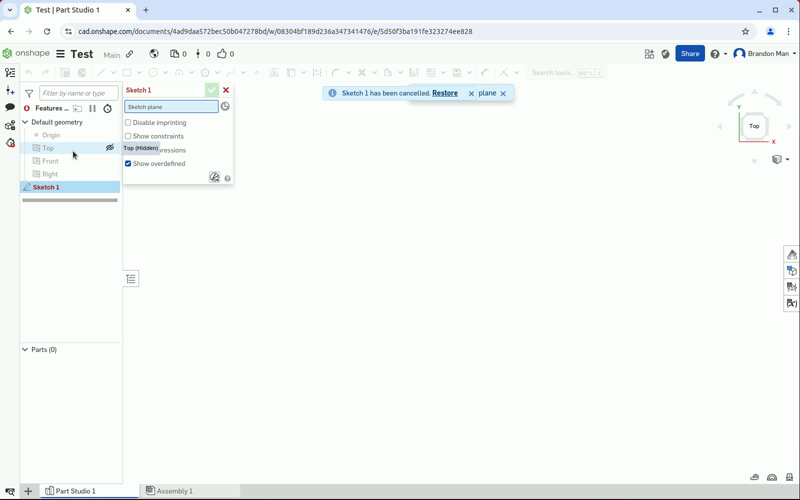
click(73, 150)
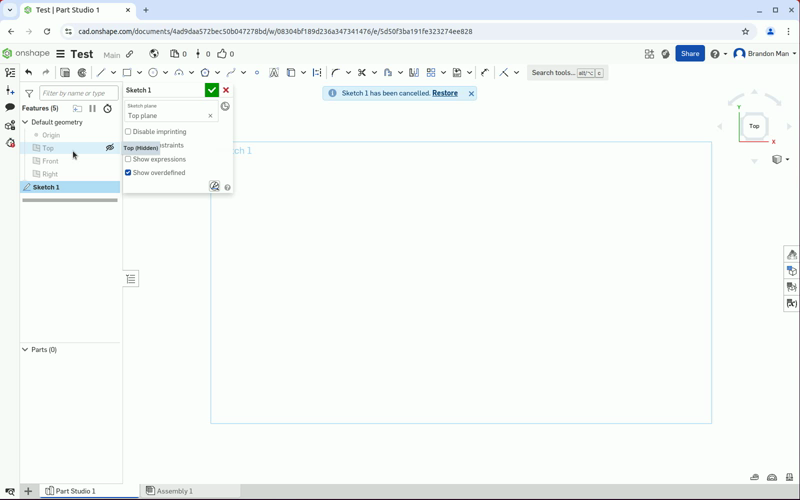
mouse_move(73, 352)
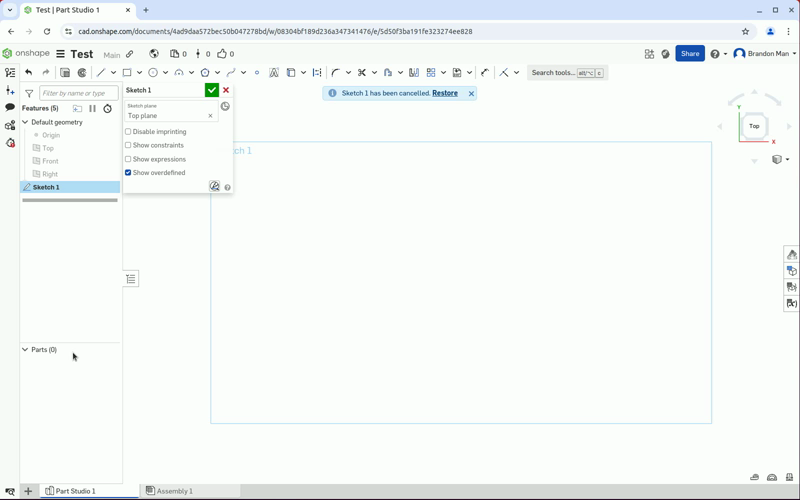
key(y)
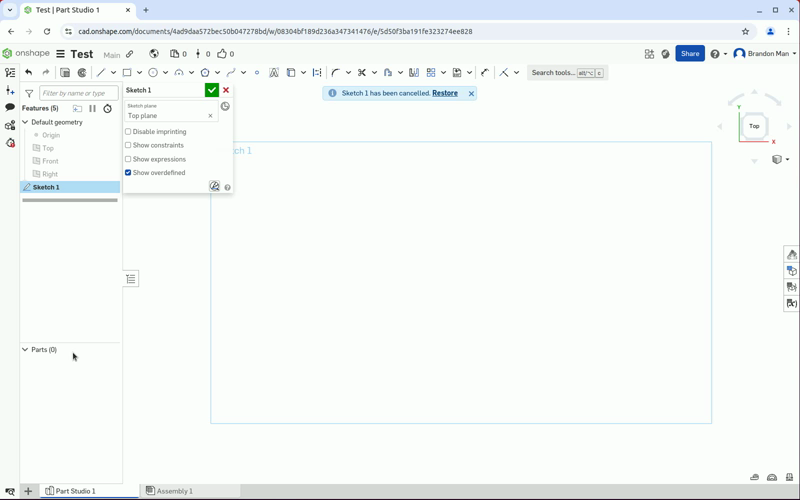
key(c)
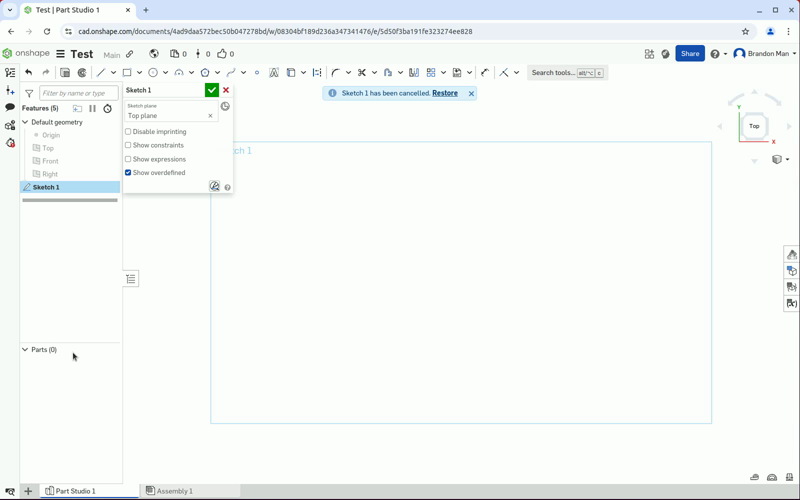
key_down(shift)
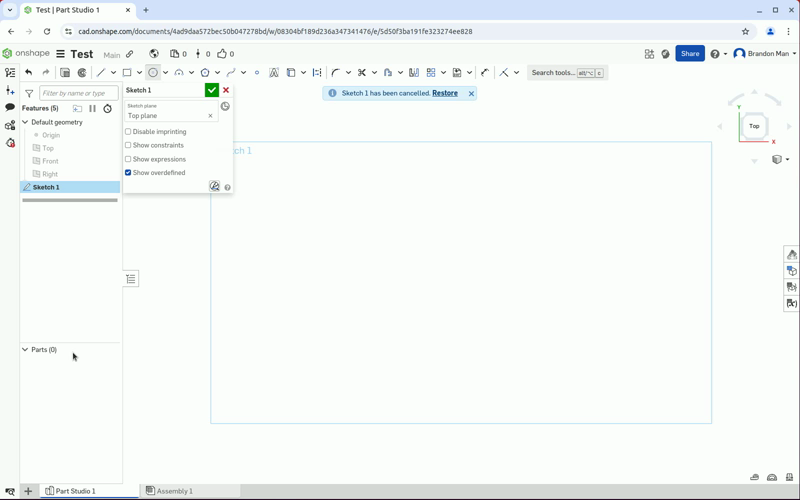
mouse_move(351, 293)
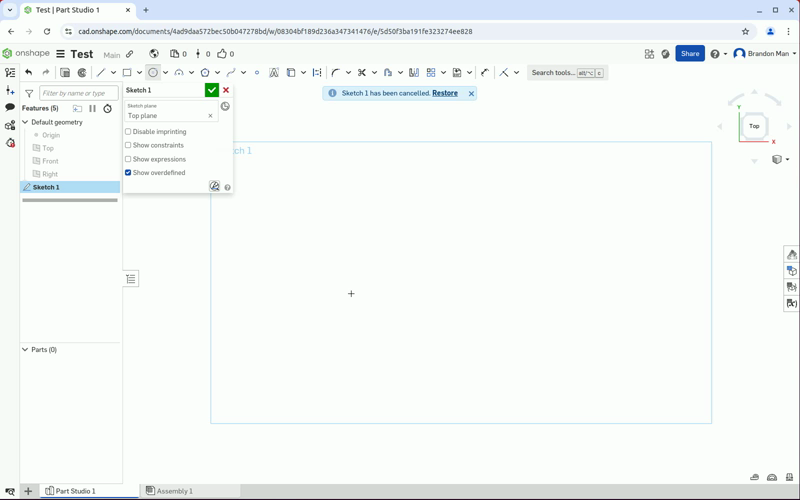
click(351, 293)
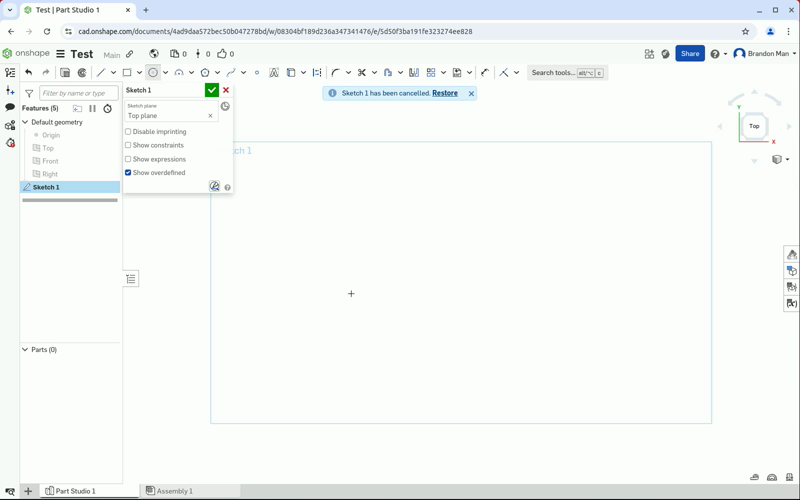
key_up(shift)
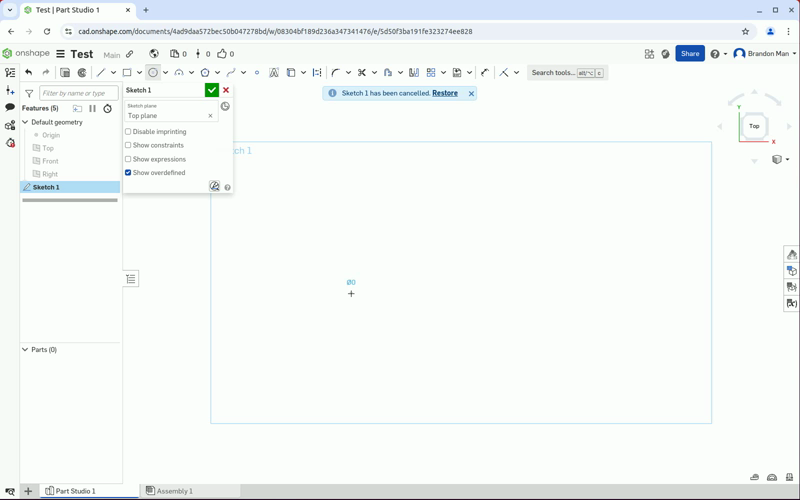
mouse_move(354, 293)
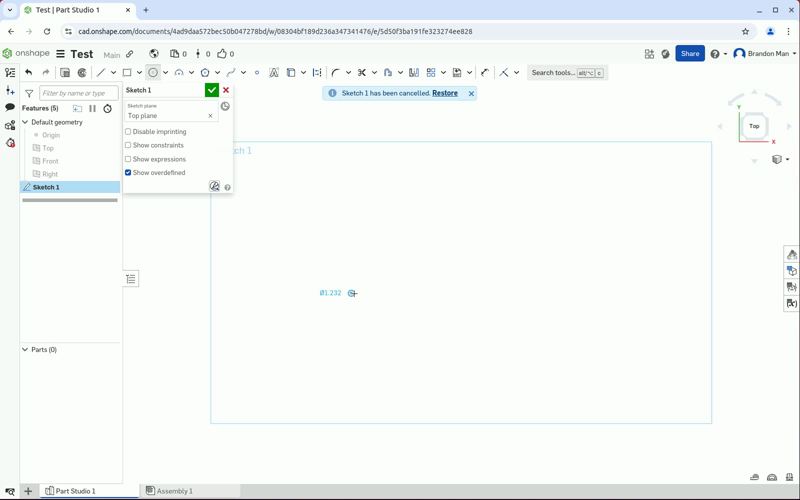
click(354, 293)
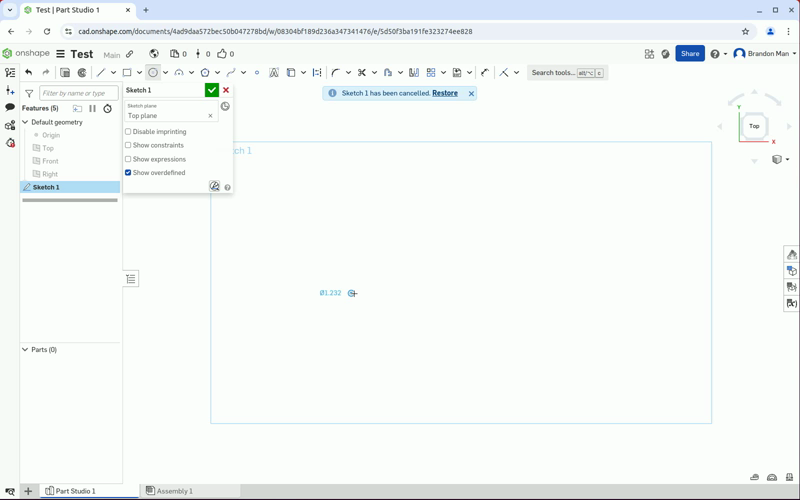
key(esc)
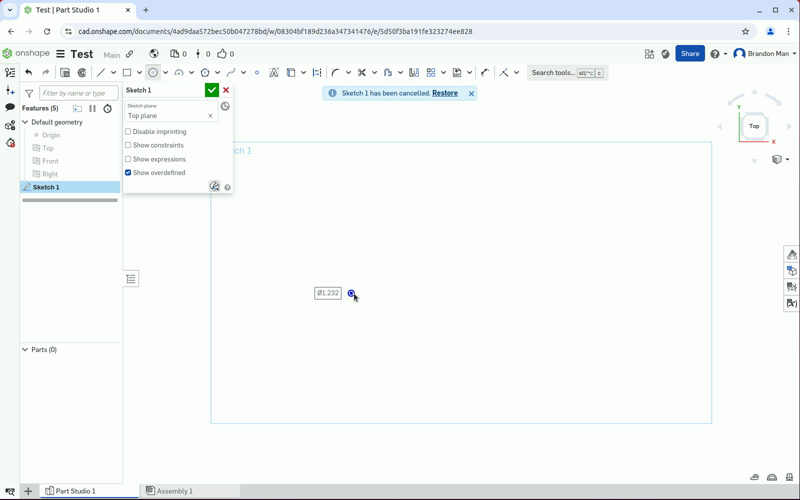
mouse_move(348, 294)
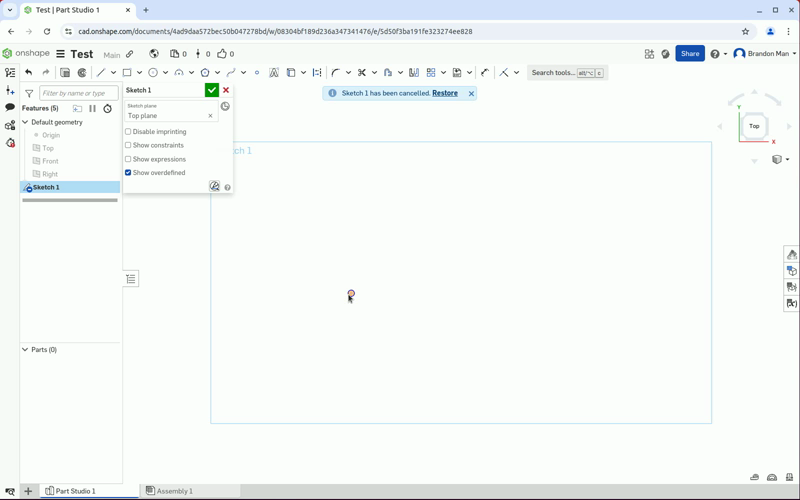
scroll(6)
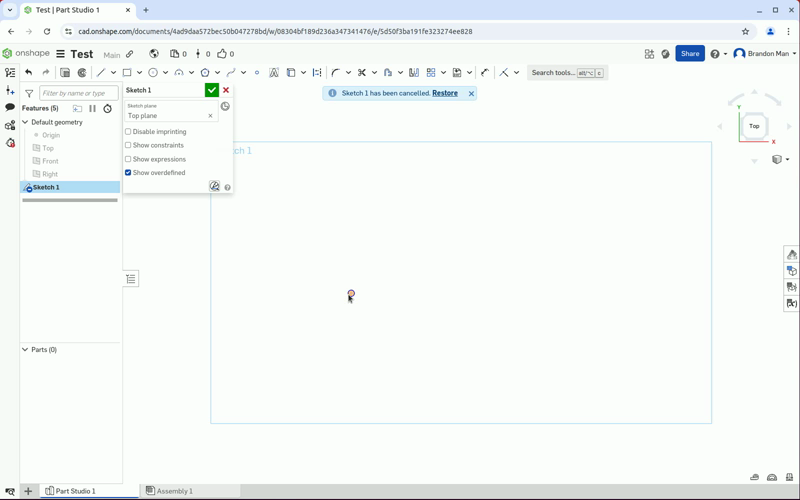
scroll(6)
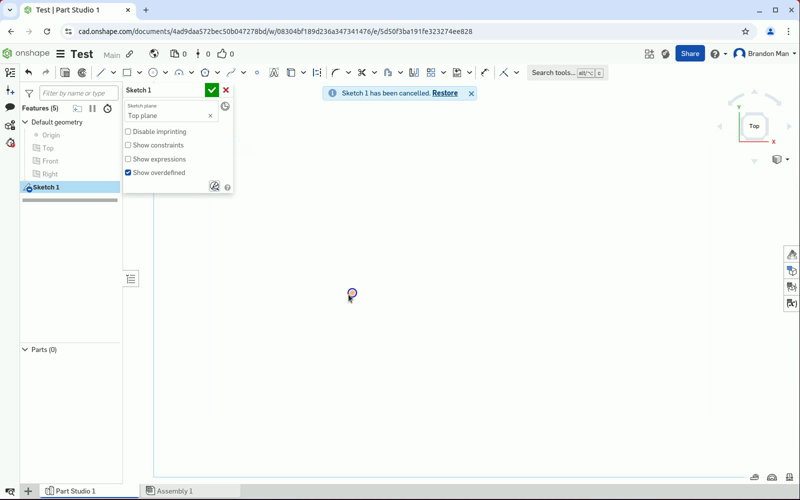
scroll(6)
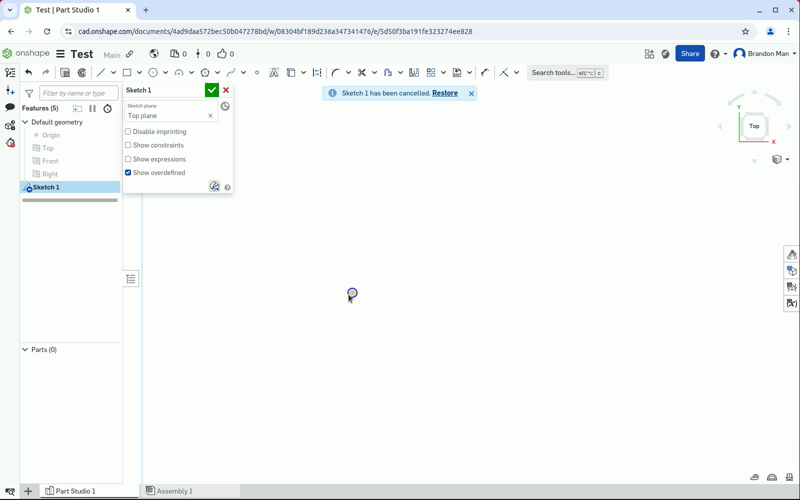
scroll(6)
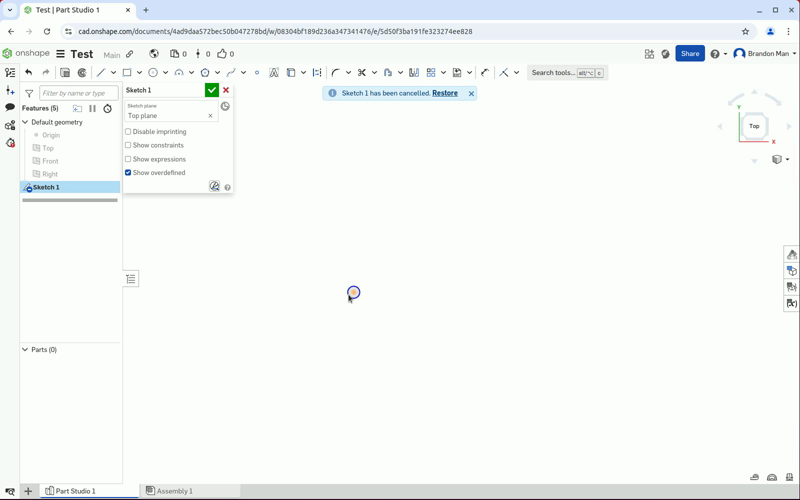
scroll(6)
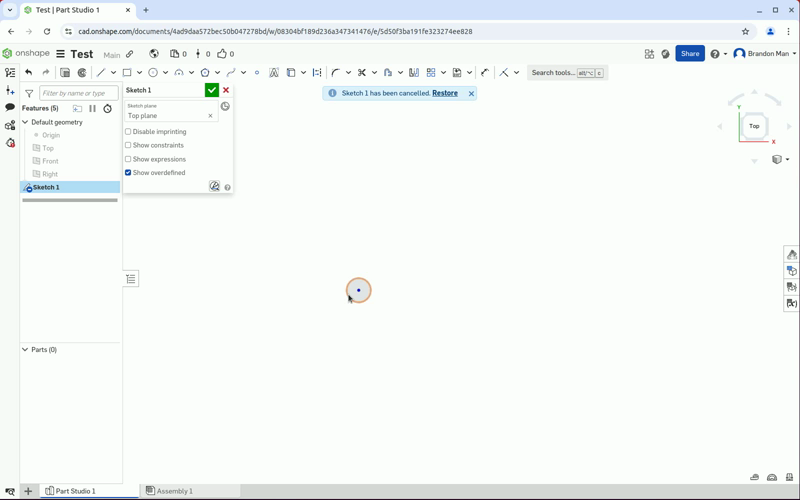
scroll(6)
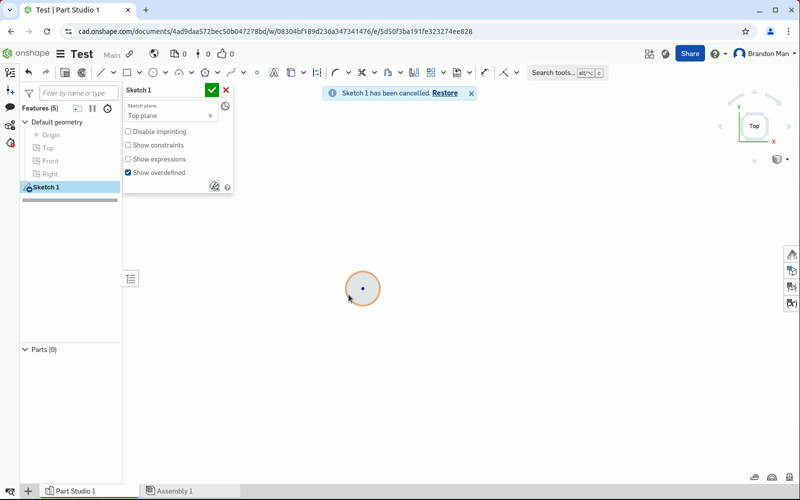
scroll(6)
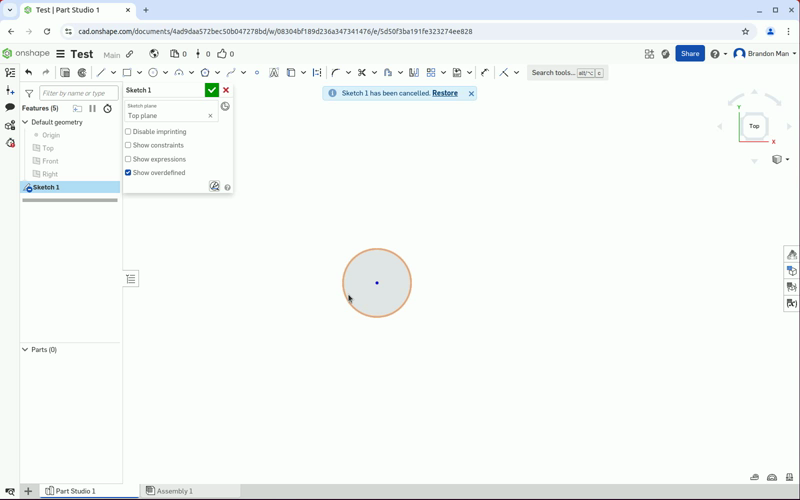
click(348, 294)
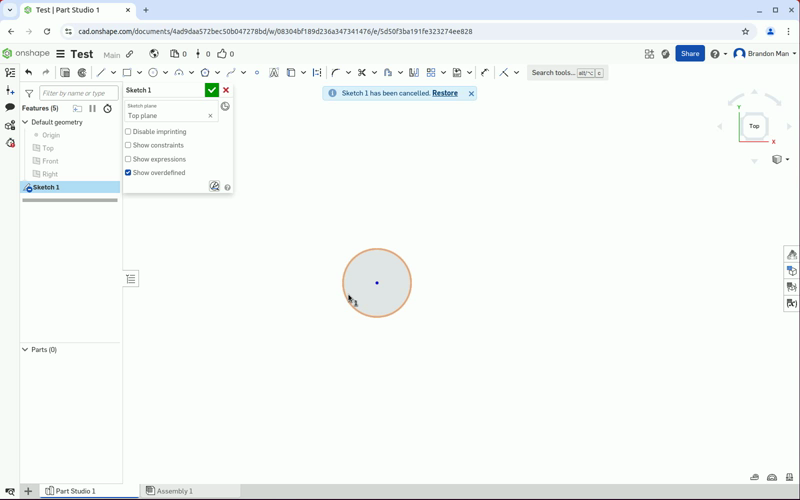
scroll(-6)
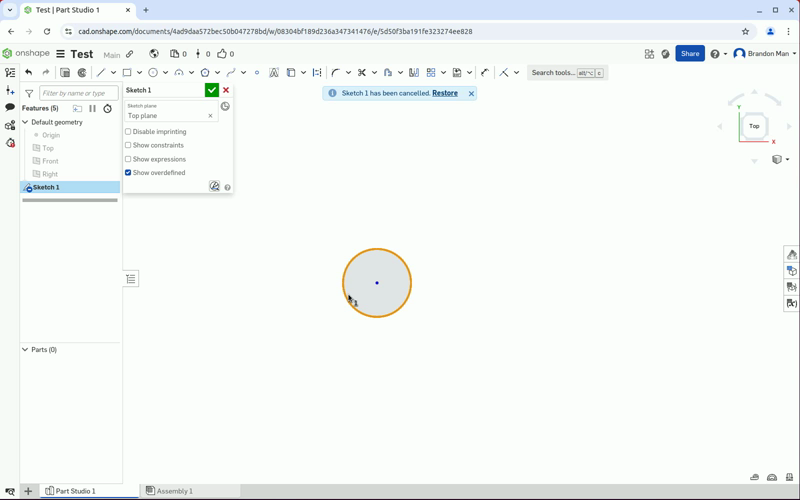
scroll(-6)
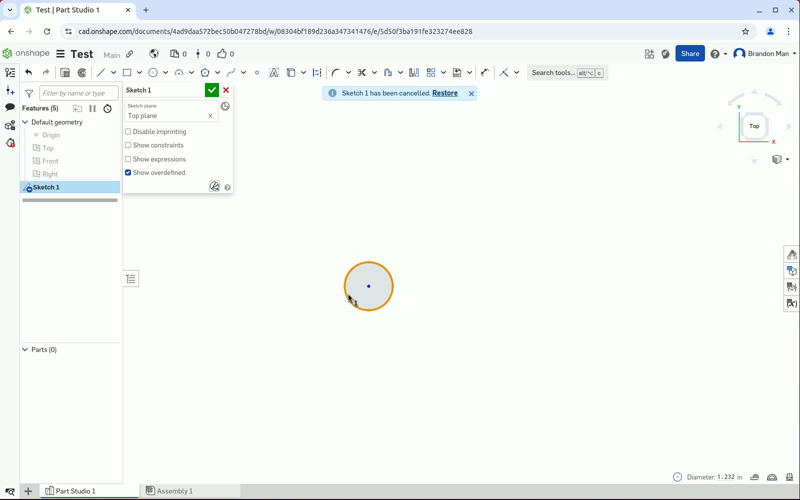
scroll(-6)
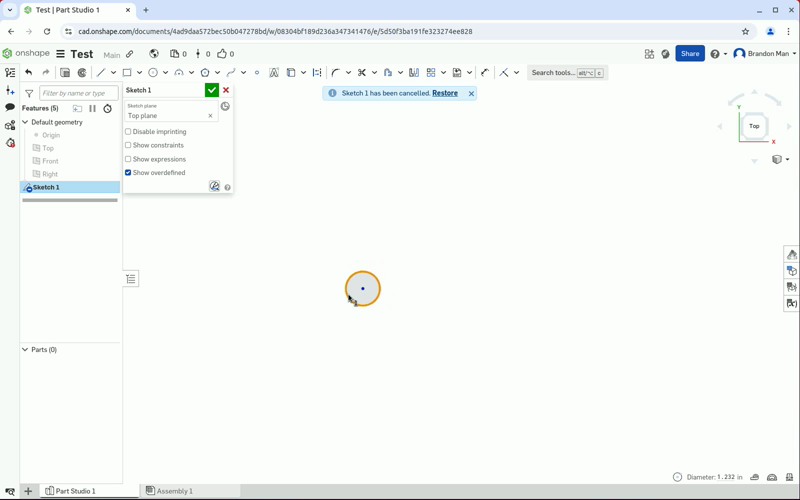
scroll(-6)
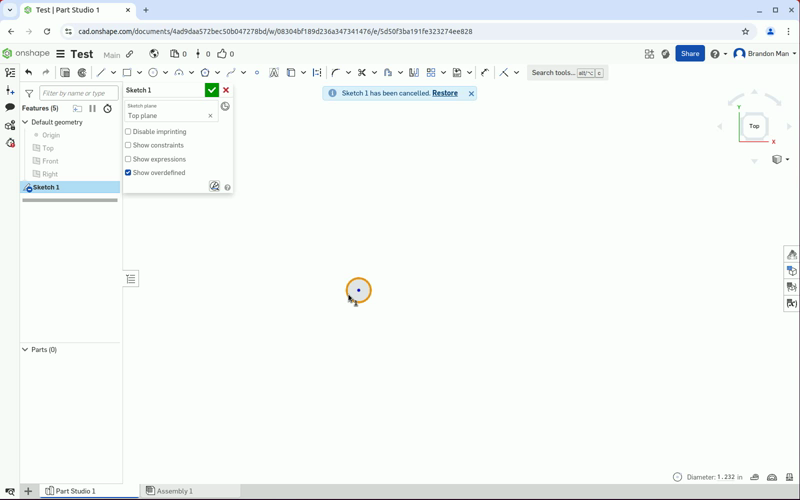
scroll(-6)
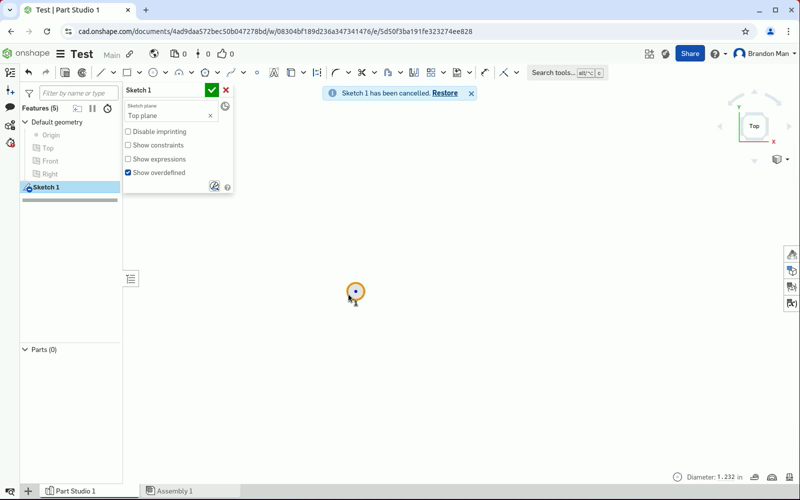
scroll(-6)
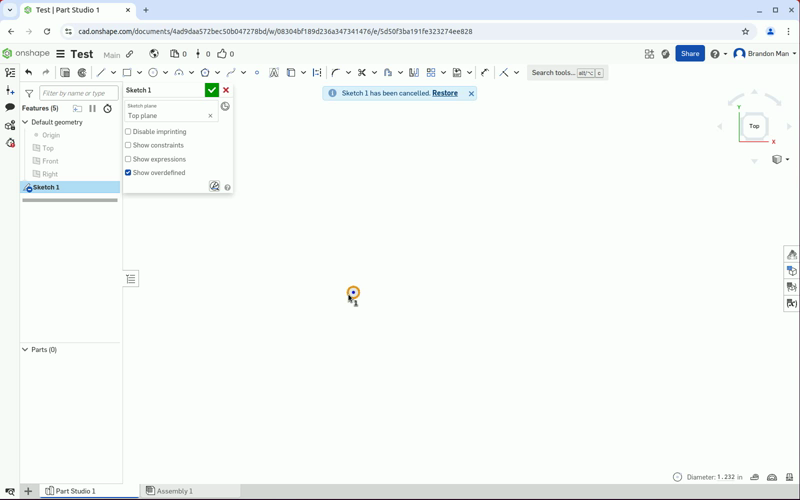
scroll(-6)
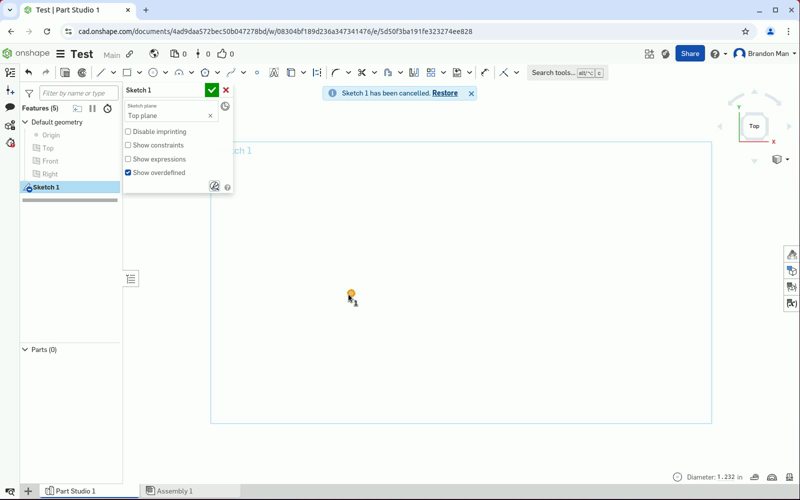
mouse_move(73, 352)
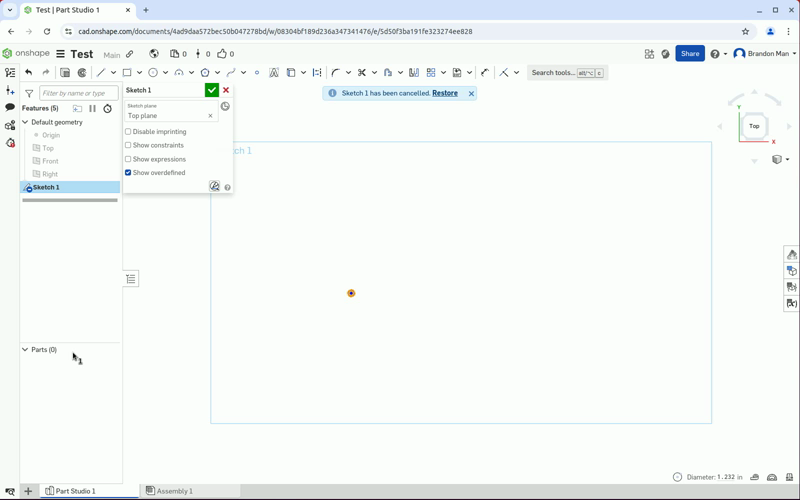
key(shift+y)
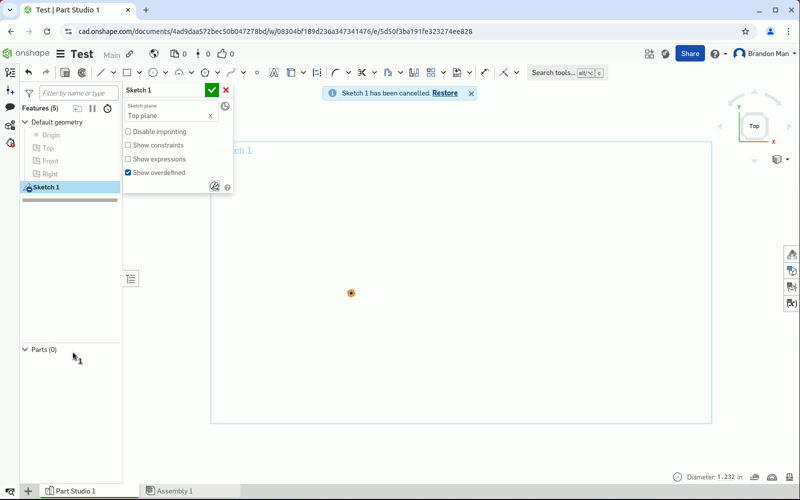
key(shift+e)
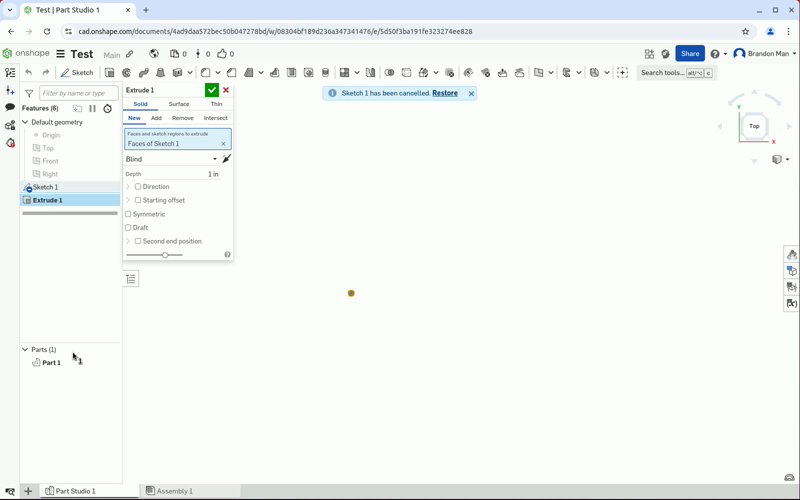
mouse_move(143, 106)
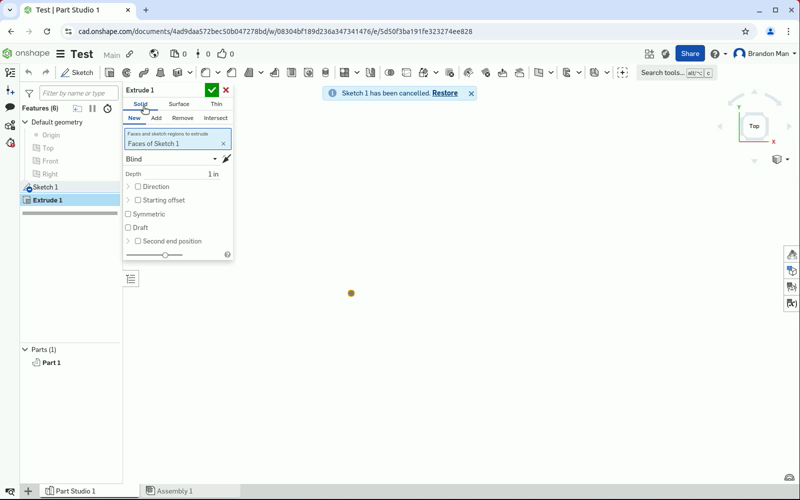
click(143, 106)
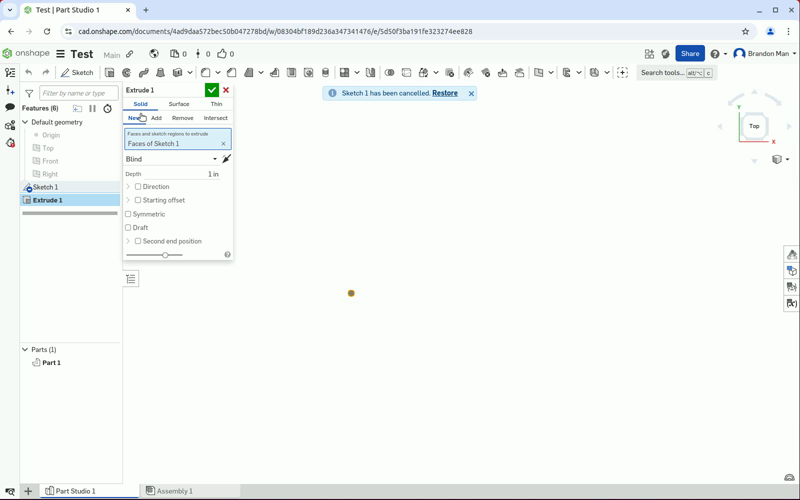
mouse_move(137, 120)
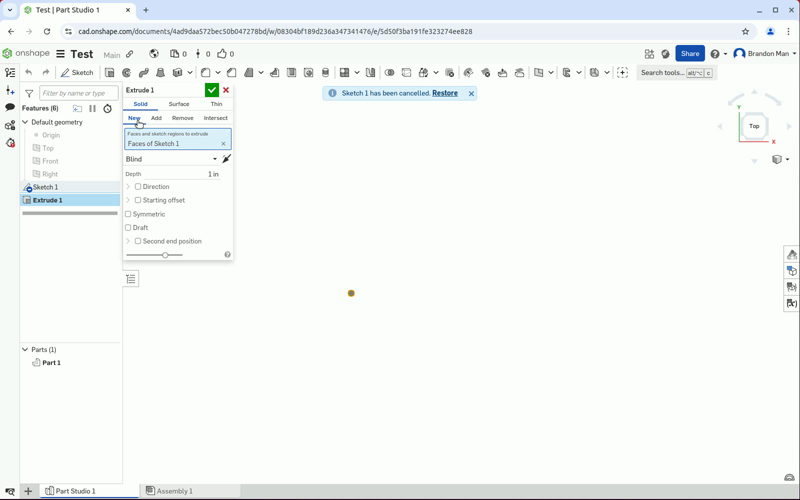
click(137, 120)
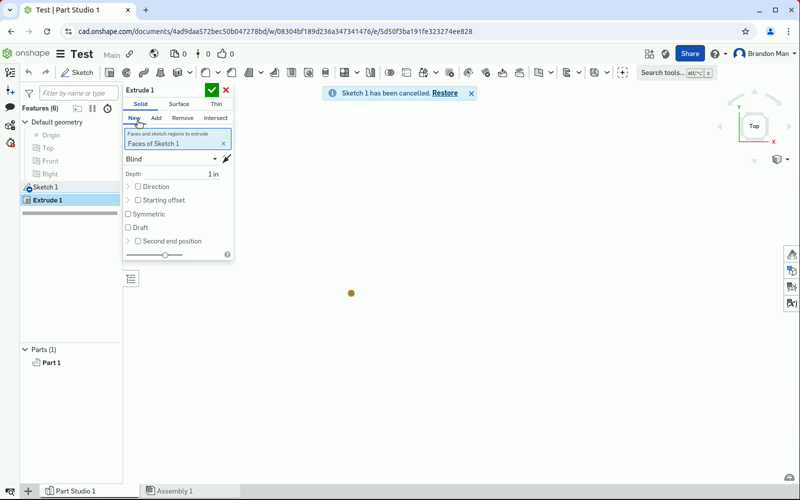
key(tab, 4)
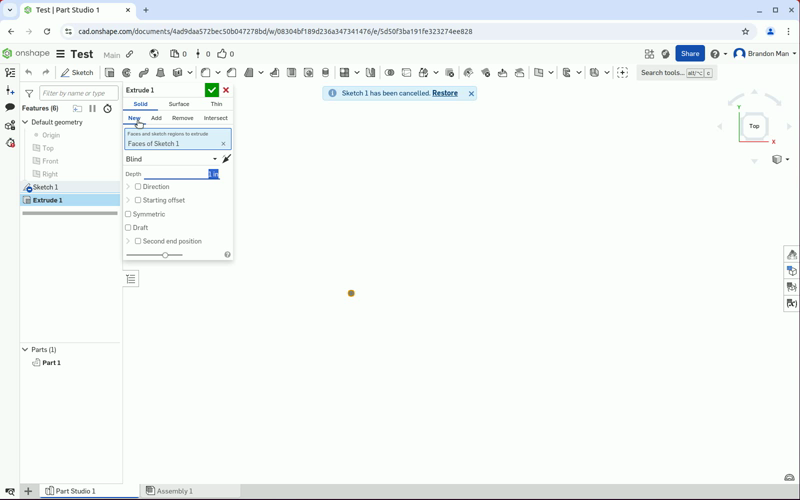
text(0.241)
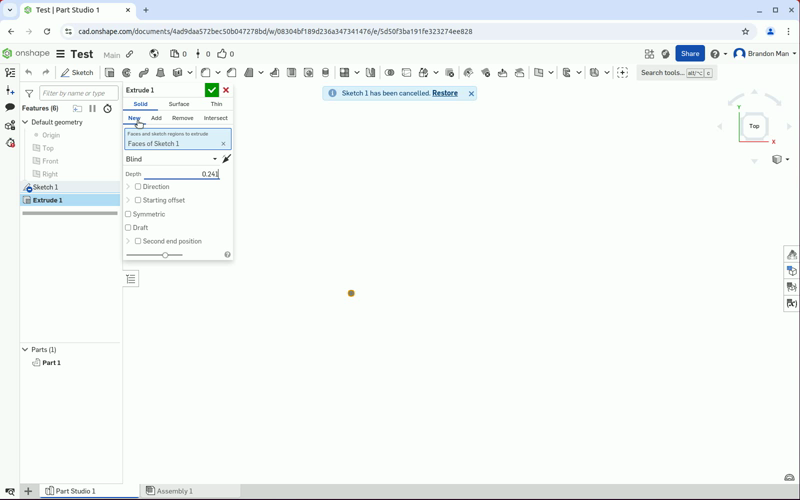
key(enter)
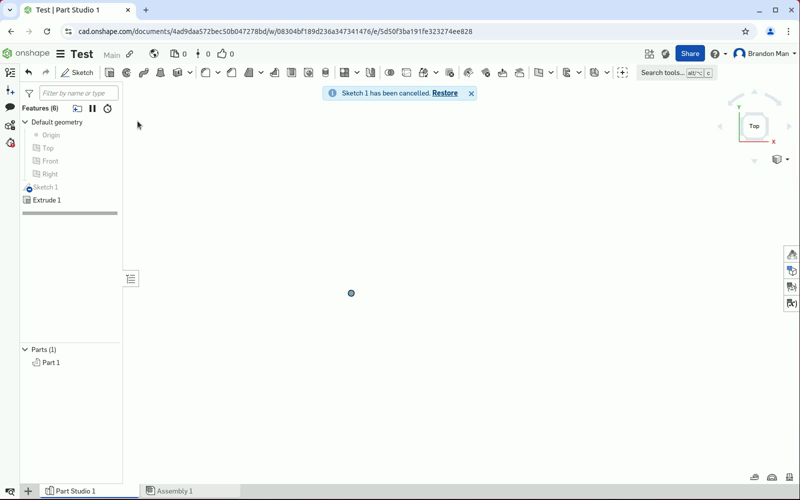
key(shift+h)
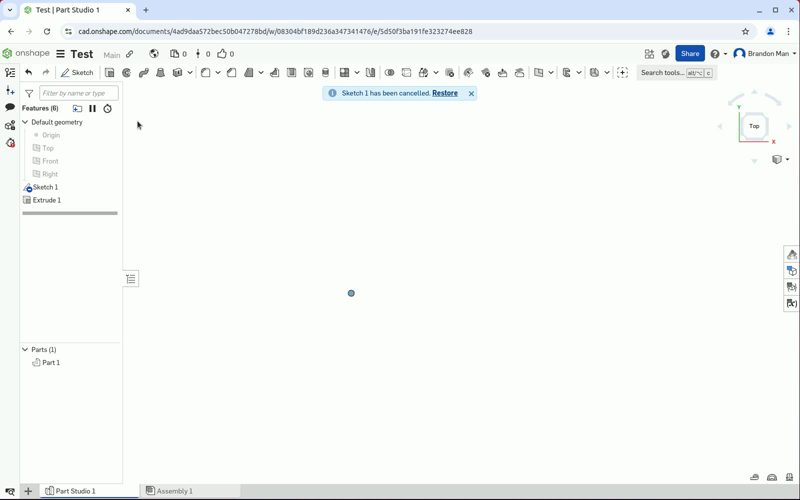
key(shift+h)
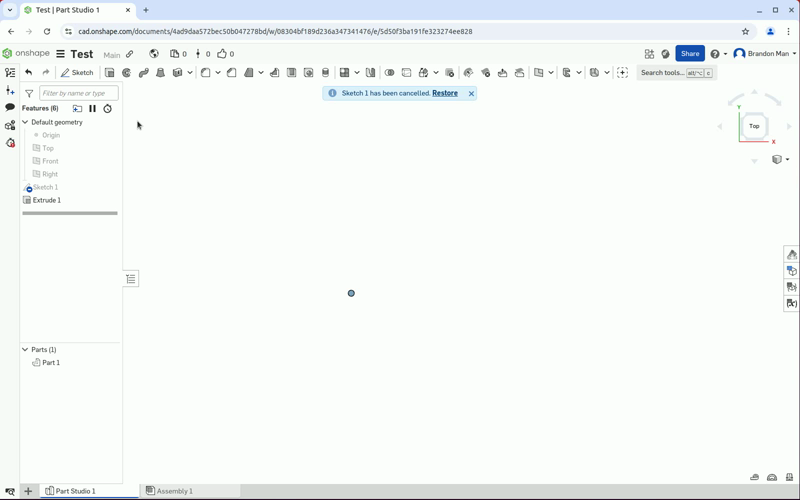
mouse_move(73, 189)
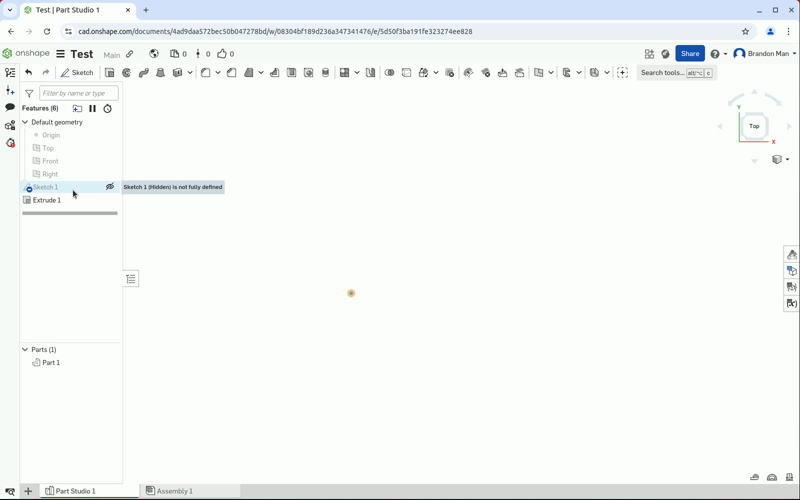
click(73, 189)
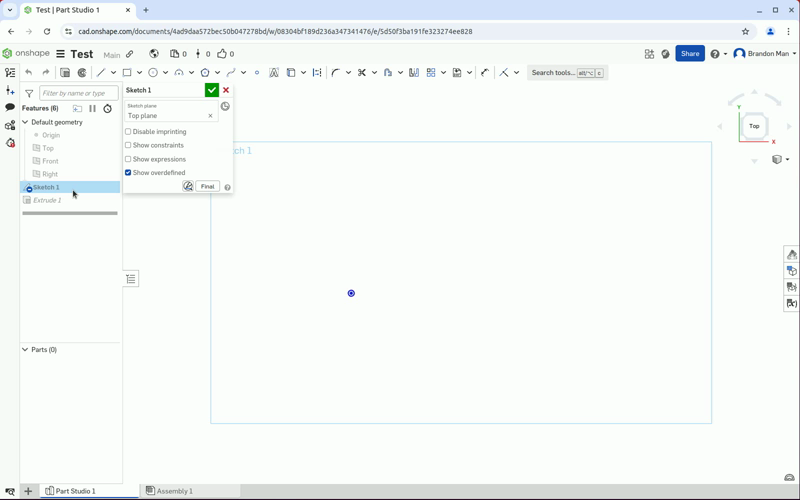
mouse_move(229, 92)
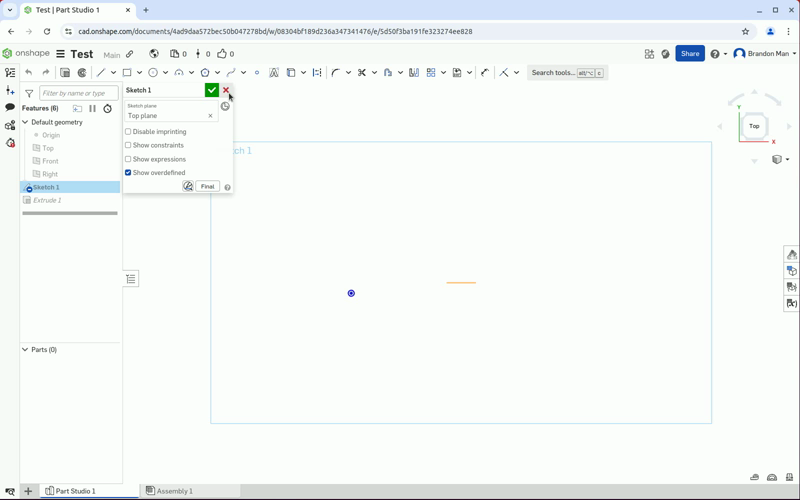
click(229, 92)
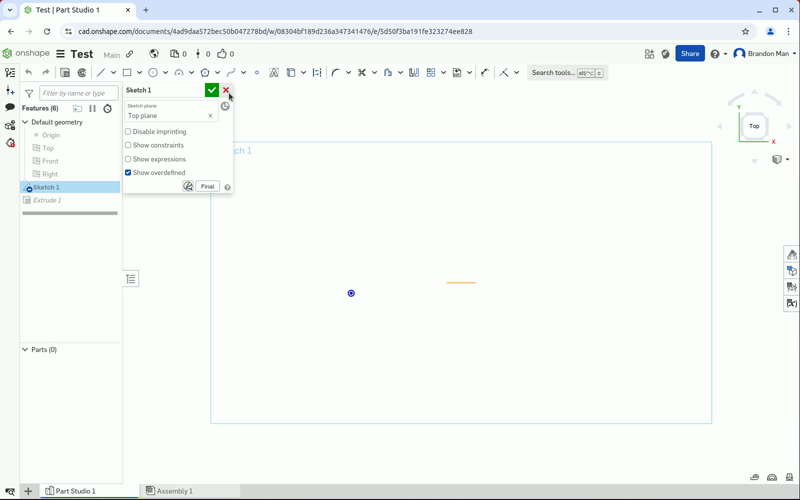
key(shift+s)
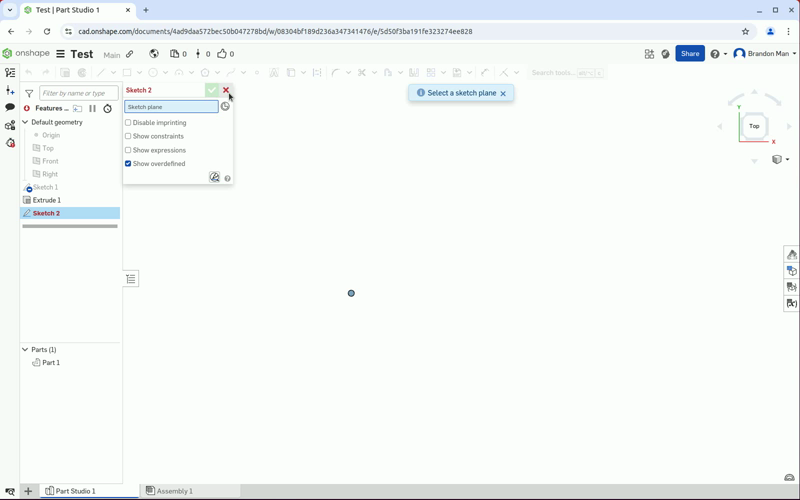
mouse_move(73, 150)
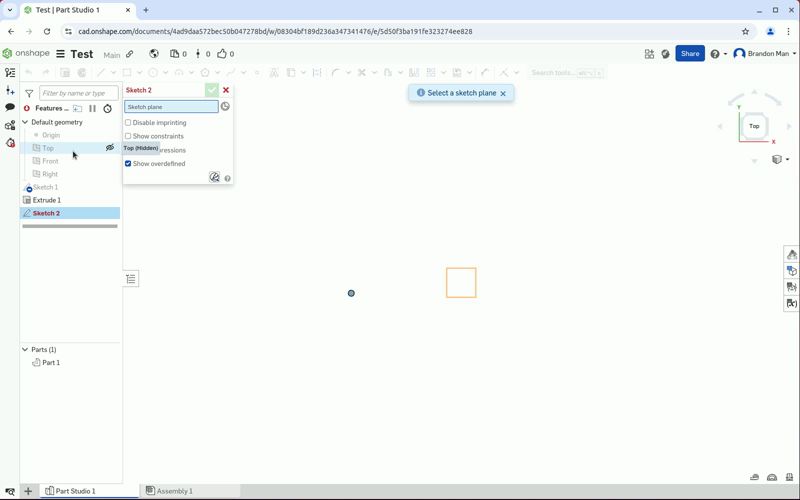
click(73, 150)
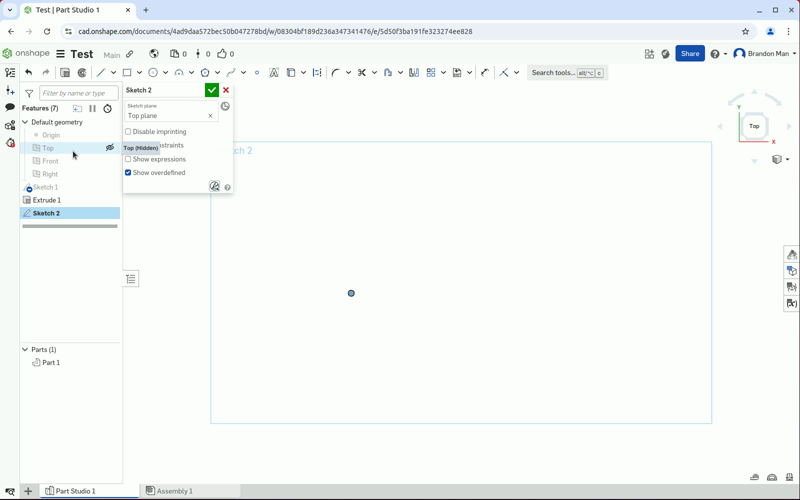
mouse_move(73, 352)
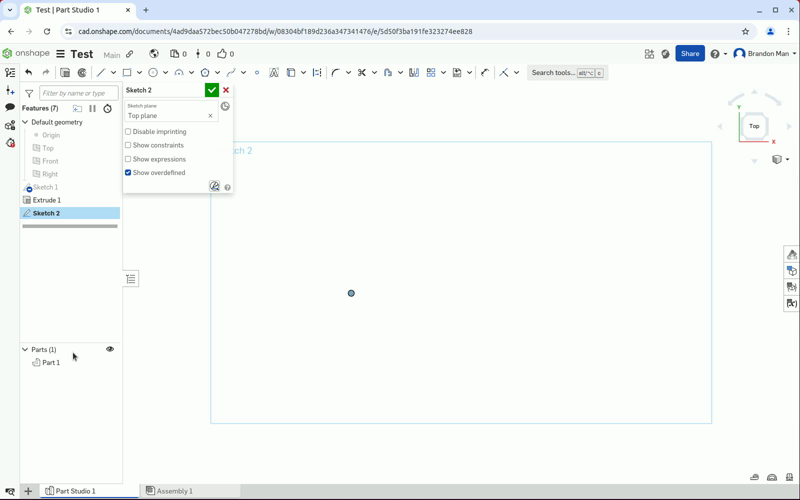
key(y)
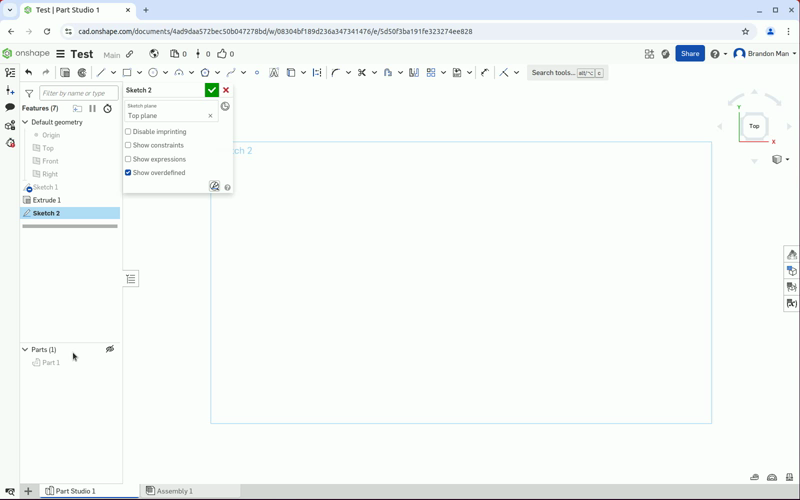
key(c)
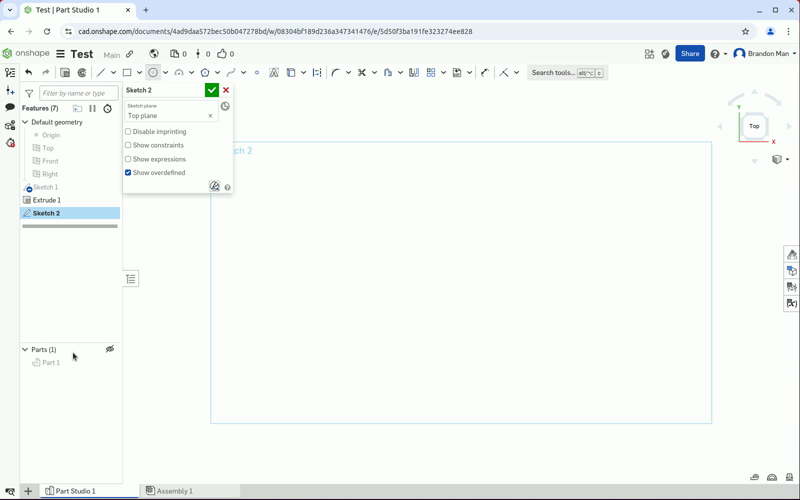
key_down(shift)
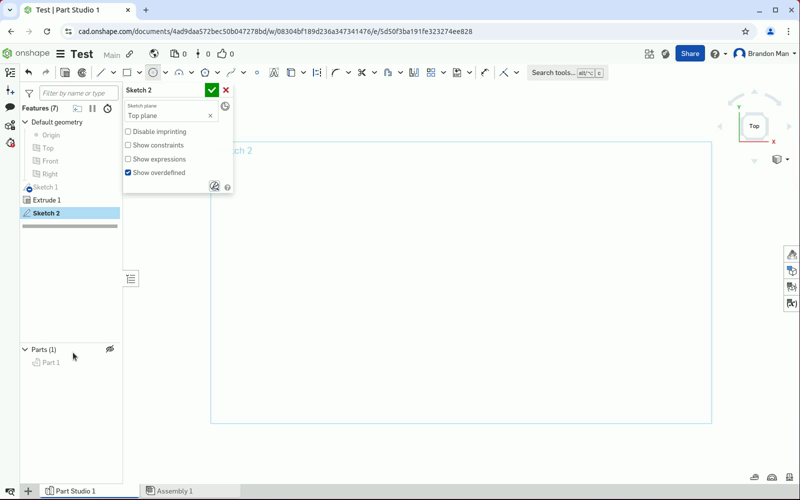
mouse_move(362, 292)
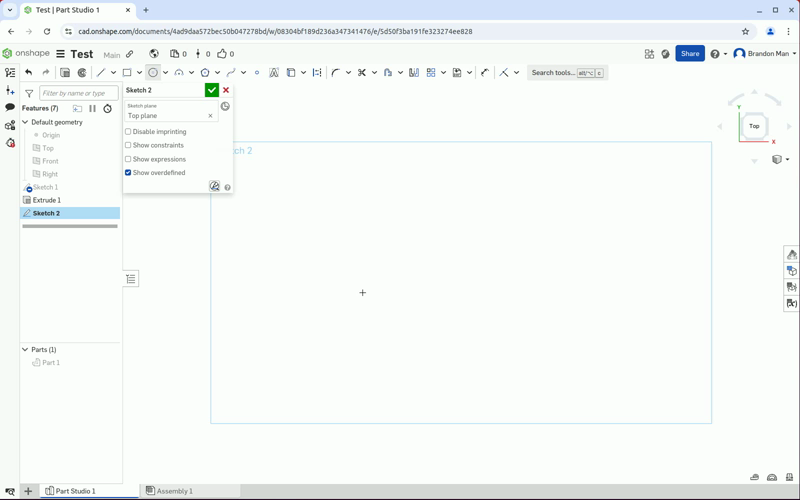
click(362, 292)
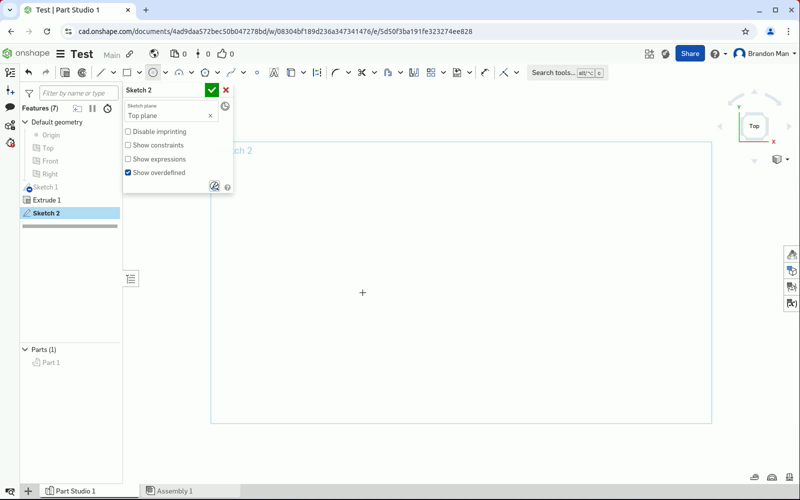
key_up(shift)
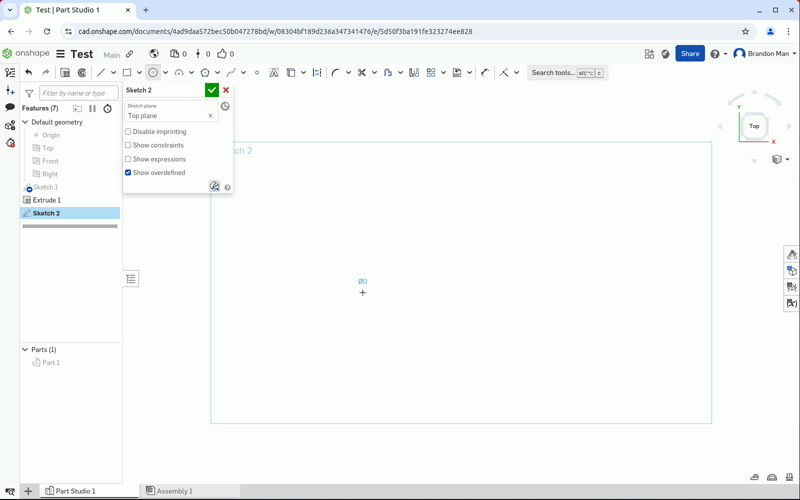
mouse_move(365, 292)
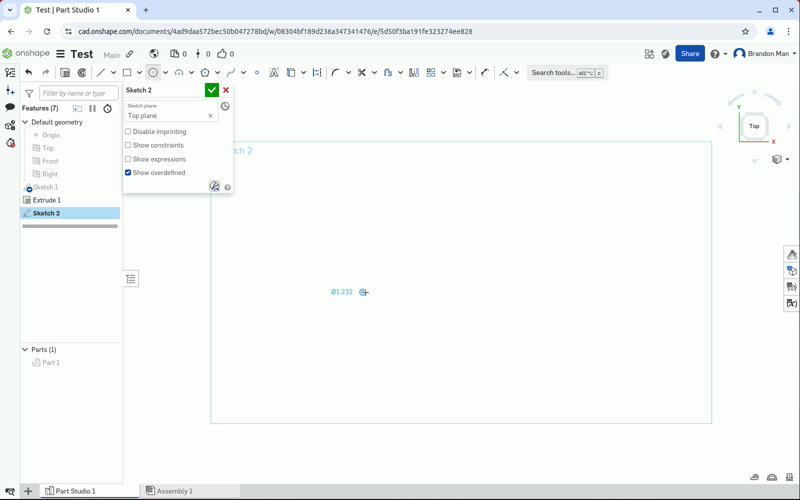
click(365, 292)
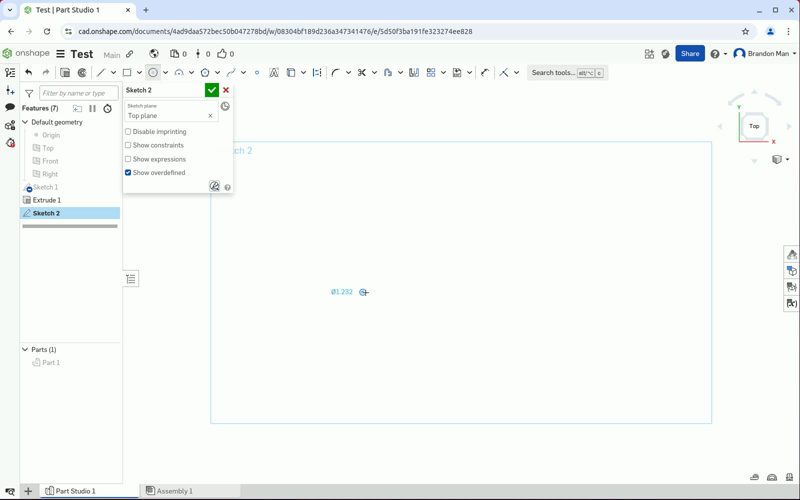
key(esc)
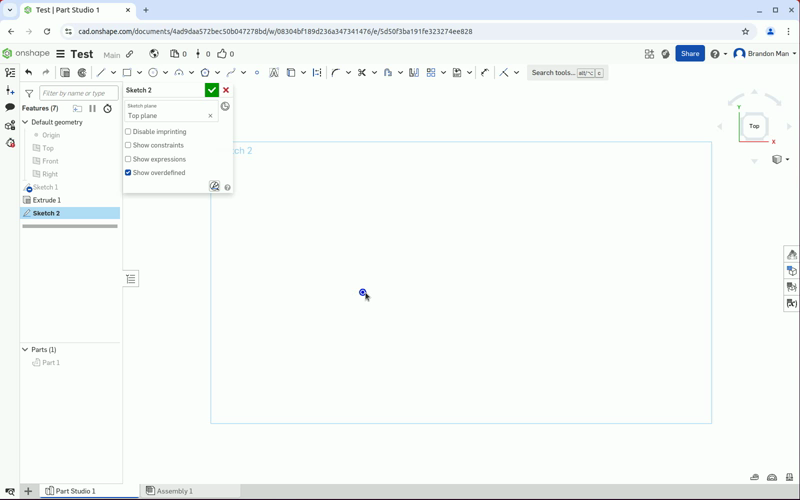
mouse_move(365, 290)
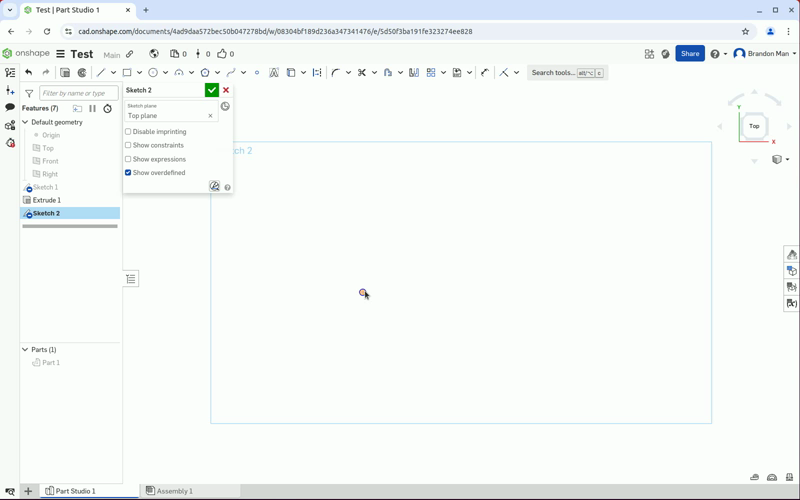
scroll(6)
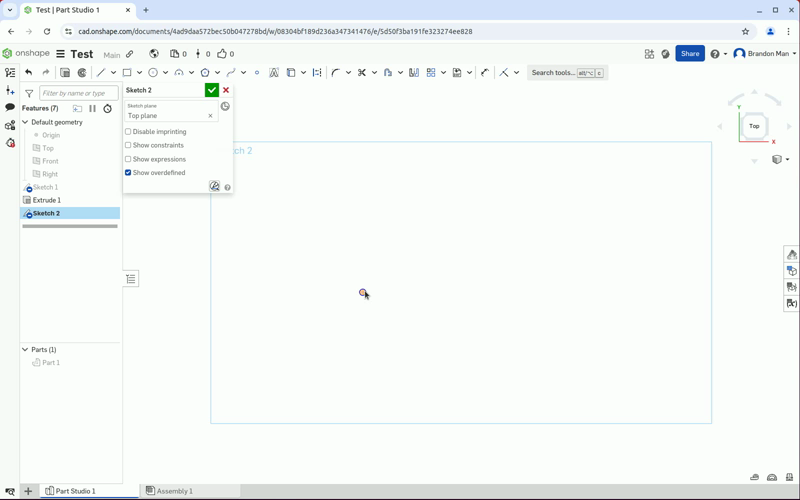
scroll(6)
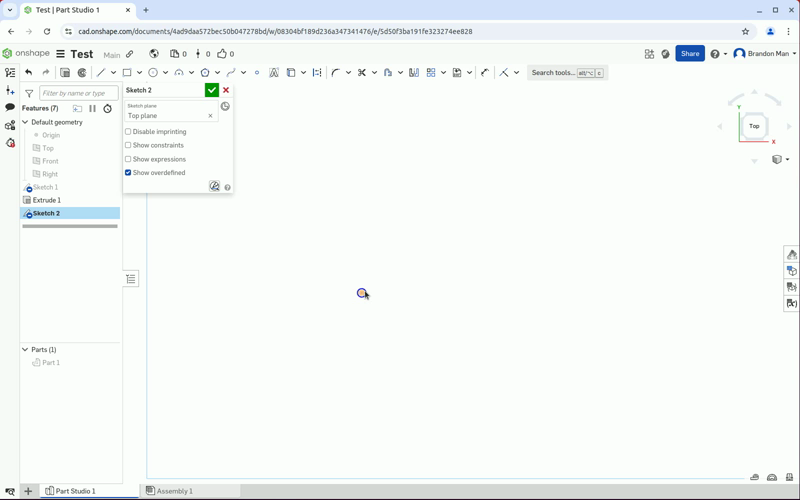
scroll(6)
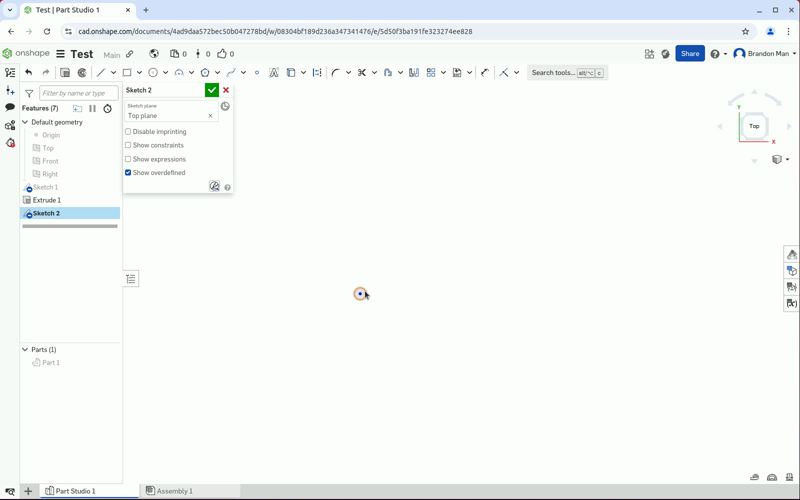
scroll(6)
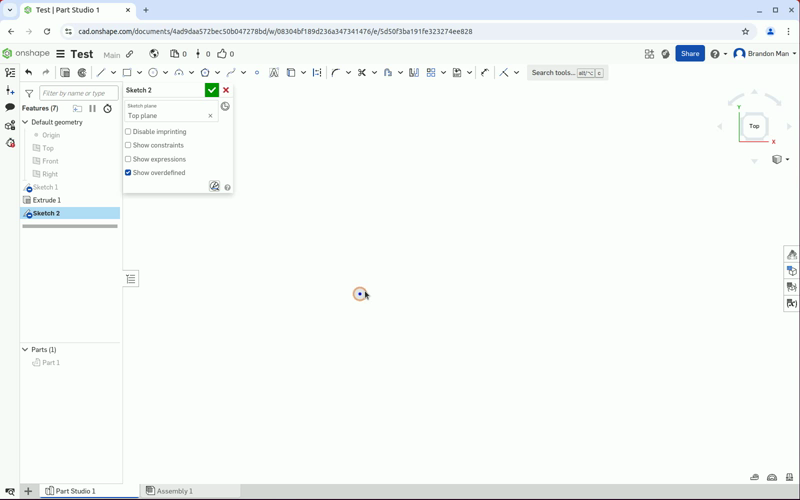
scroll(6)
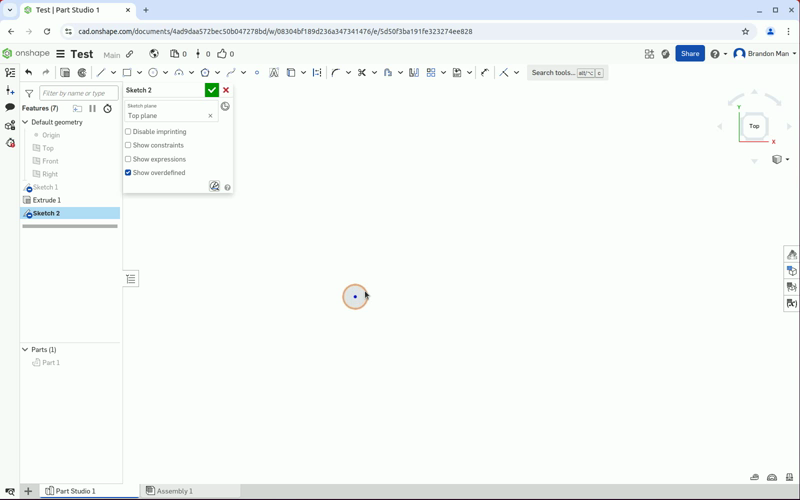
scroll(6)
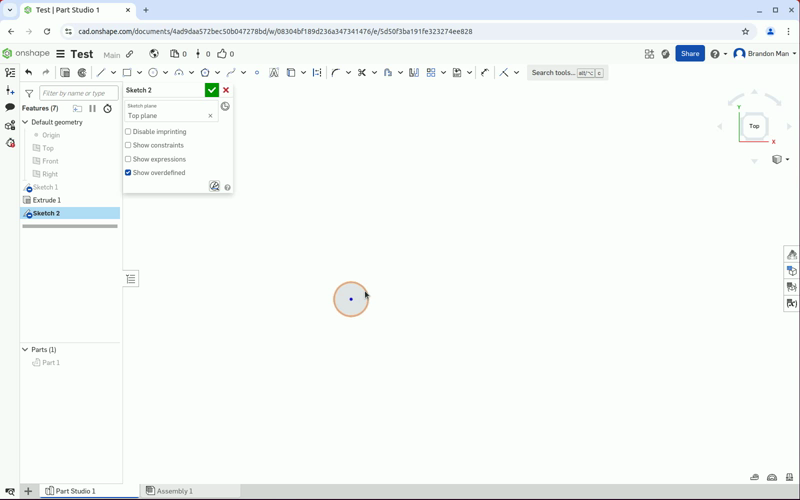
scroll(6)
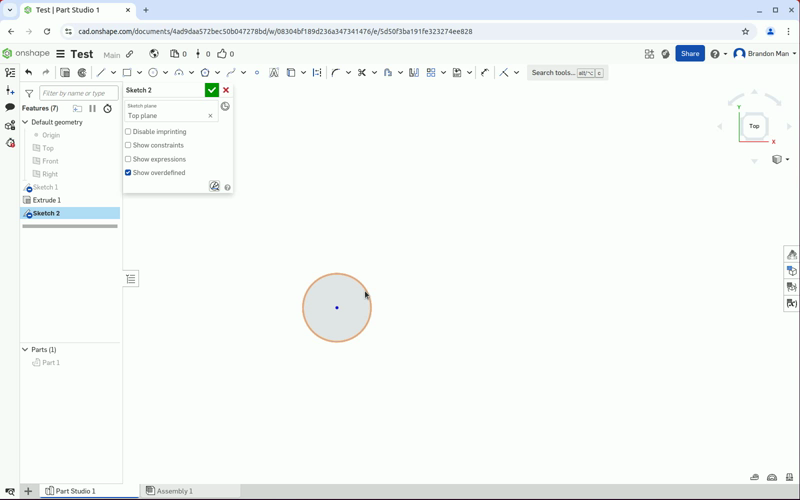
click(365, 290)
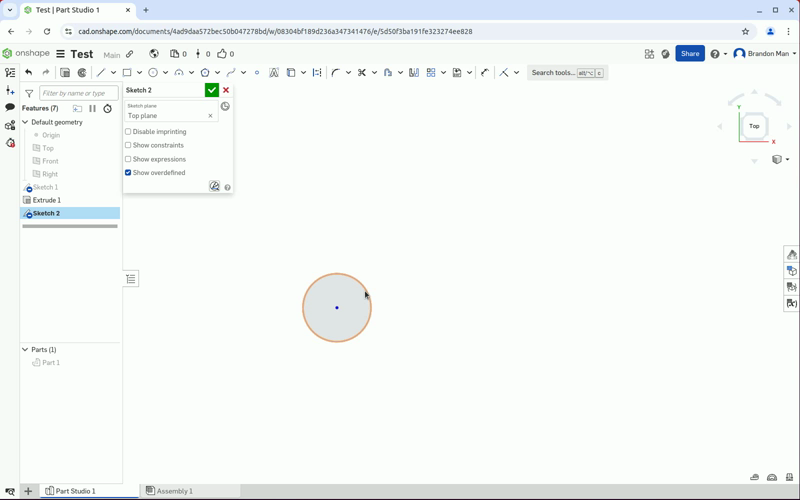
scroll(-6)
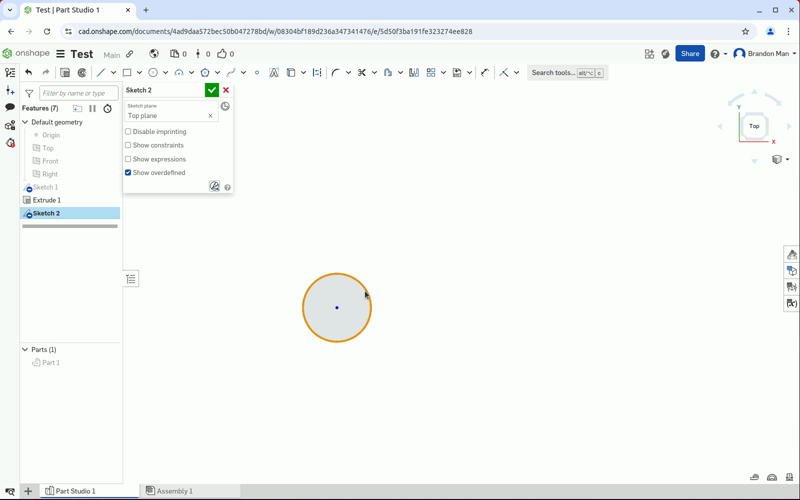
scroll(-6)
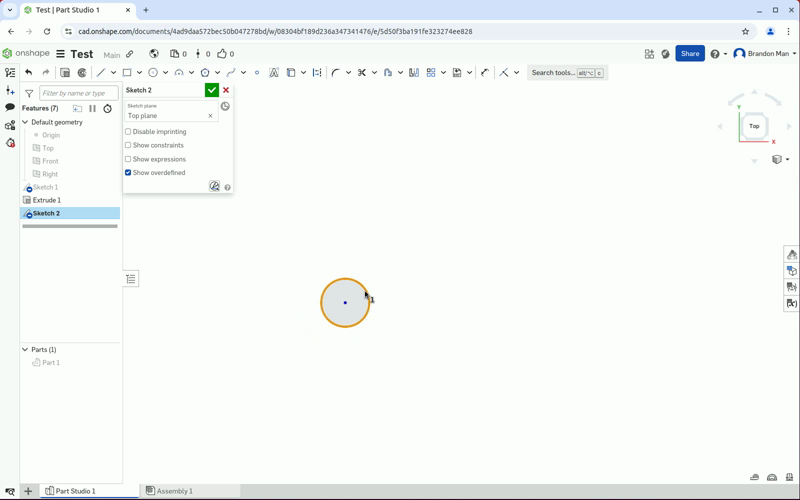
scroll(-6)
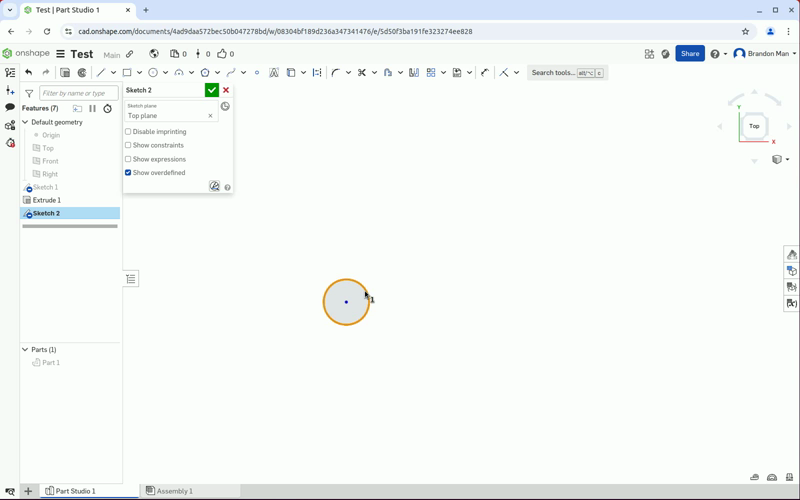
scroll(-6)
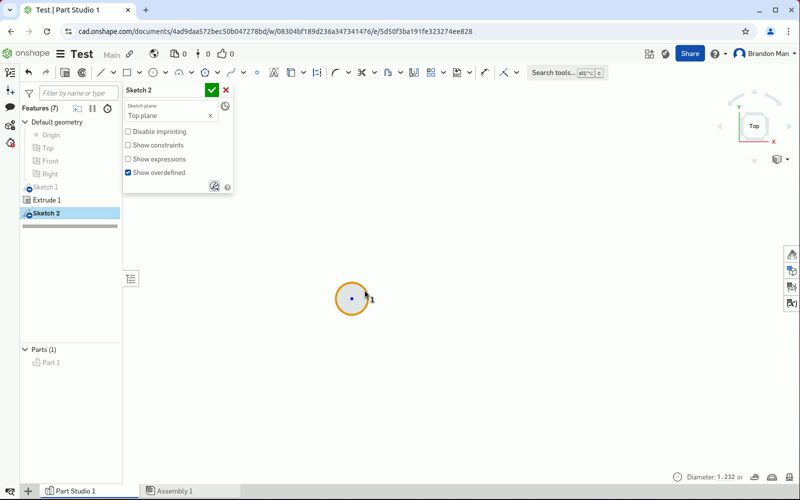
scroll(-6)
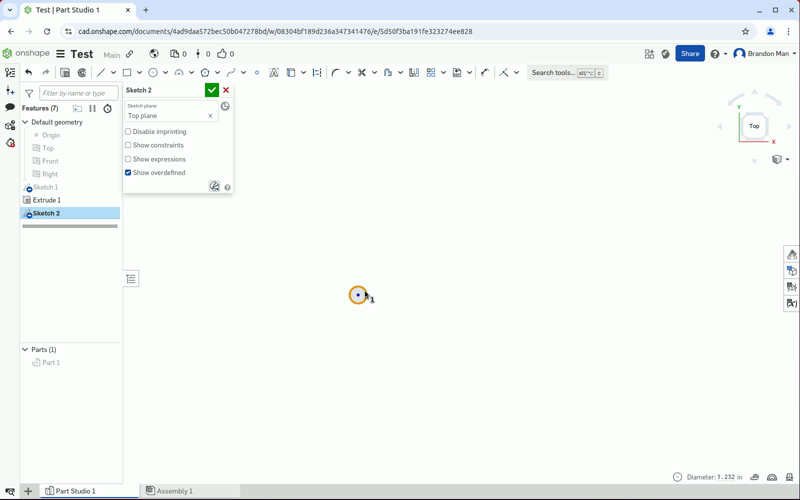
scroll(-6)
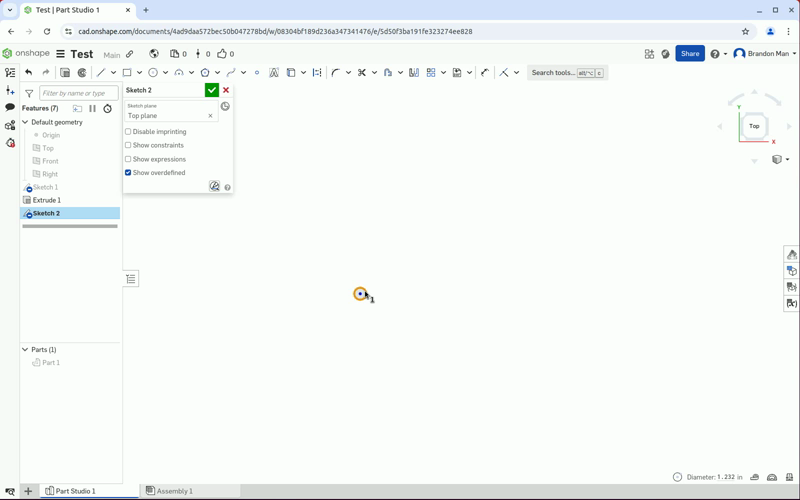
scroll(-6)
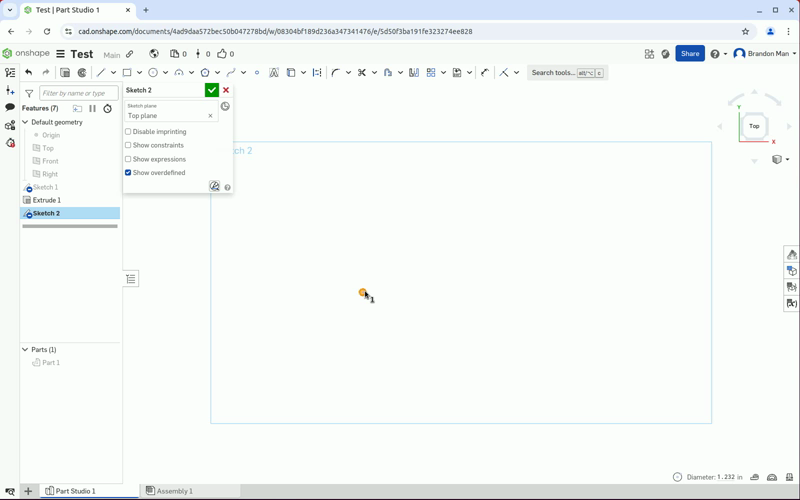
mouse_move(73, 352)
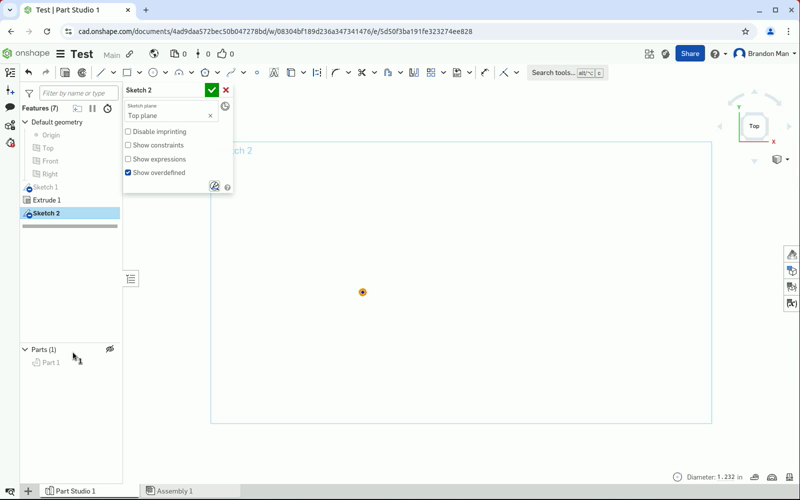
key(shift+y)
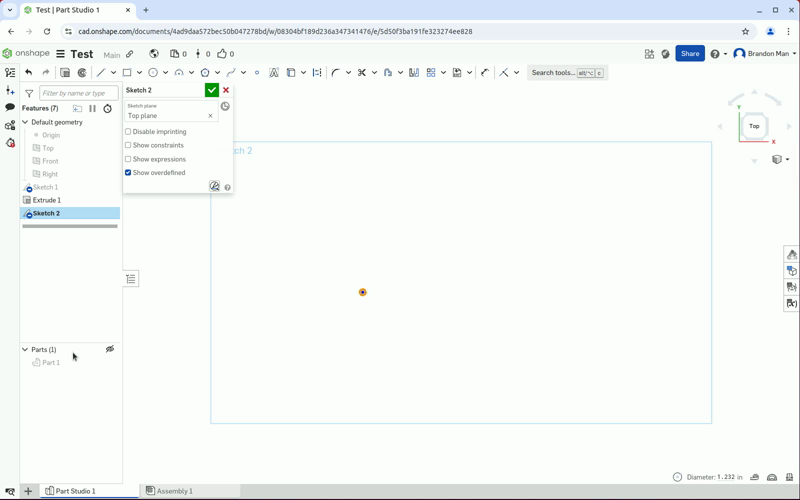
key(shift+e)
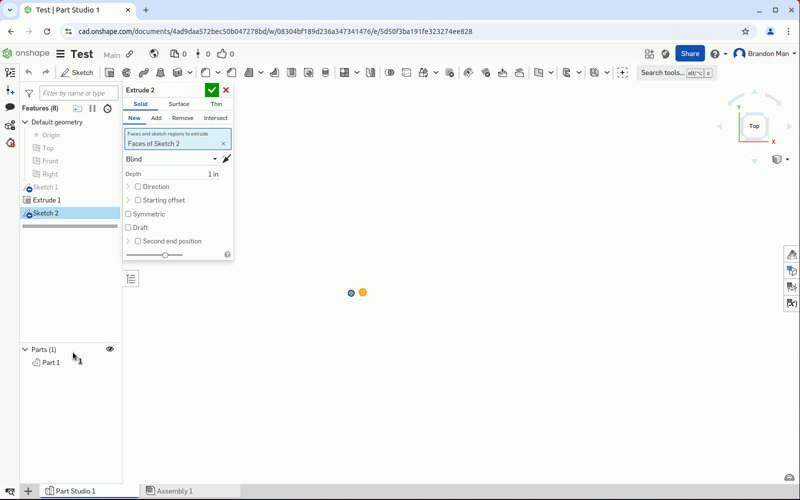
mouse_move(143, 106)
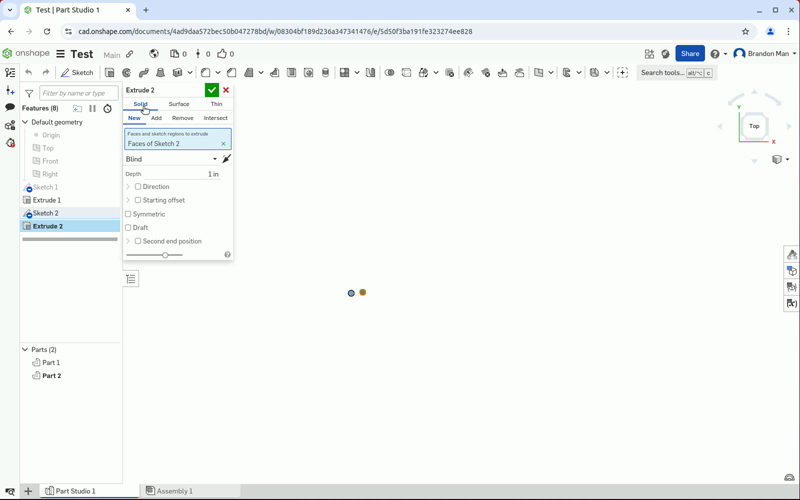
click(143, 106)
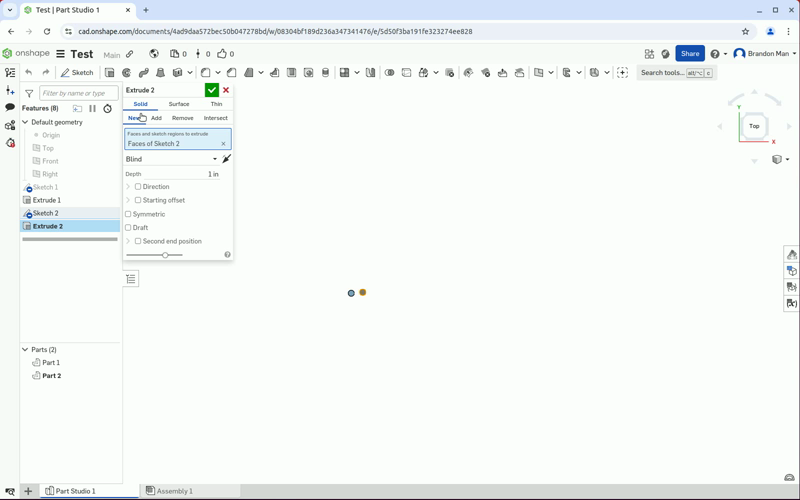
mouse_move(137, 120)
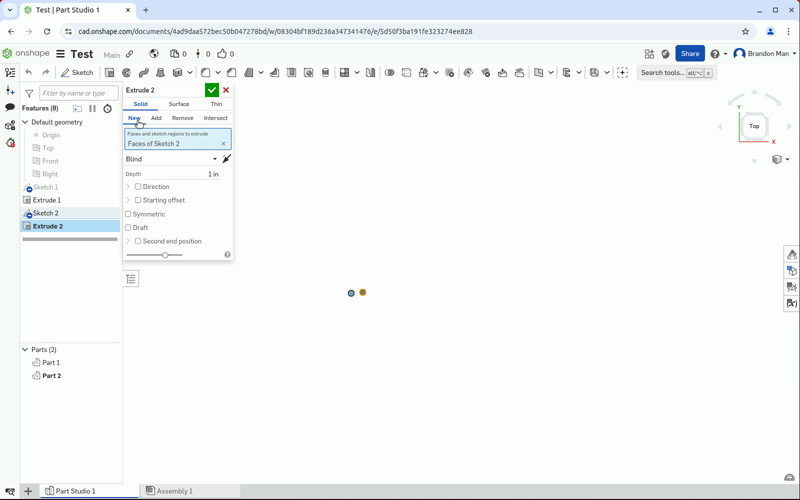
click(137, 120)
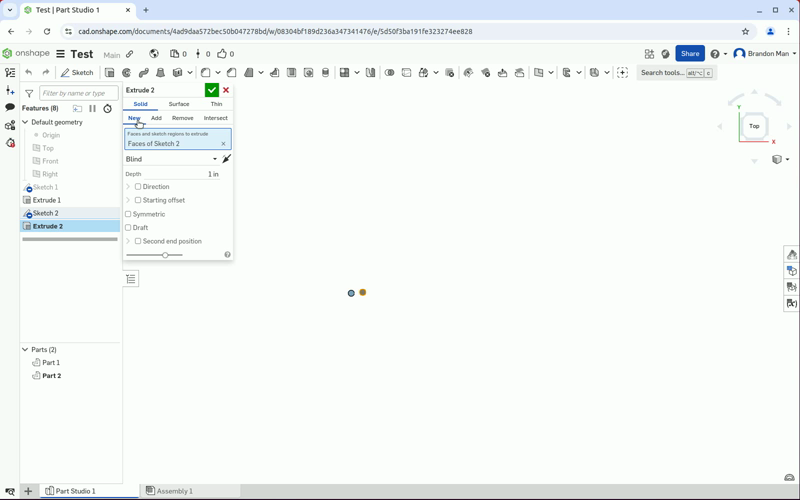
key(tab, 4)
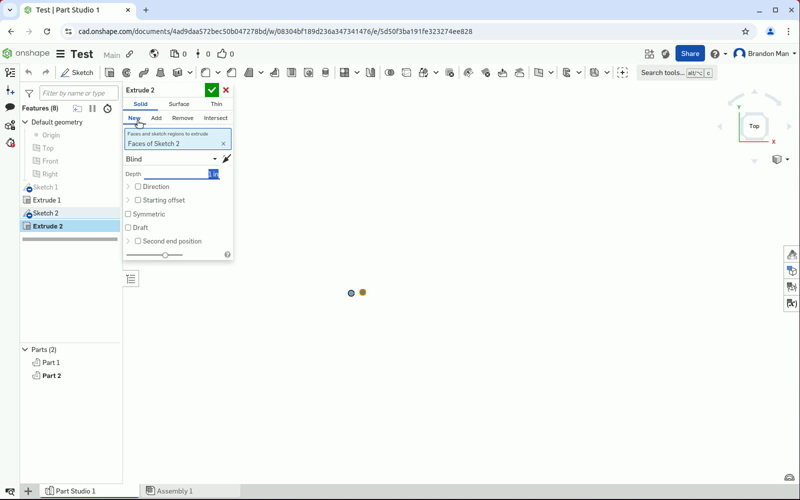
text(0.241)
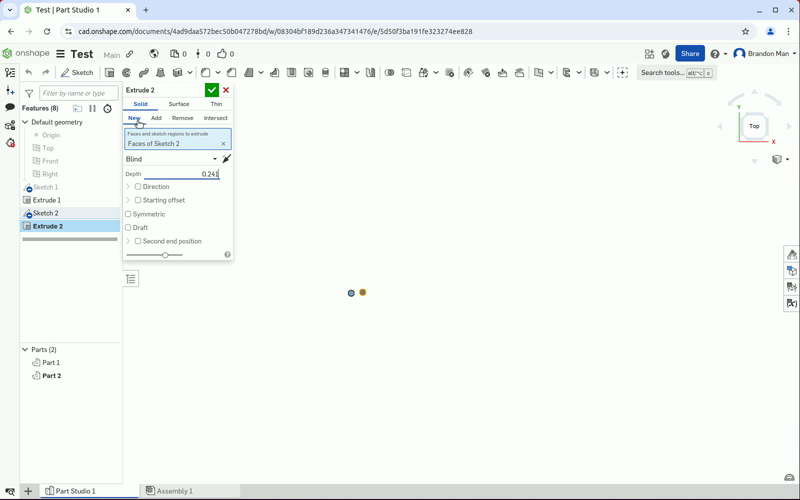
key(enter)
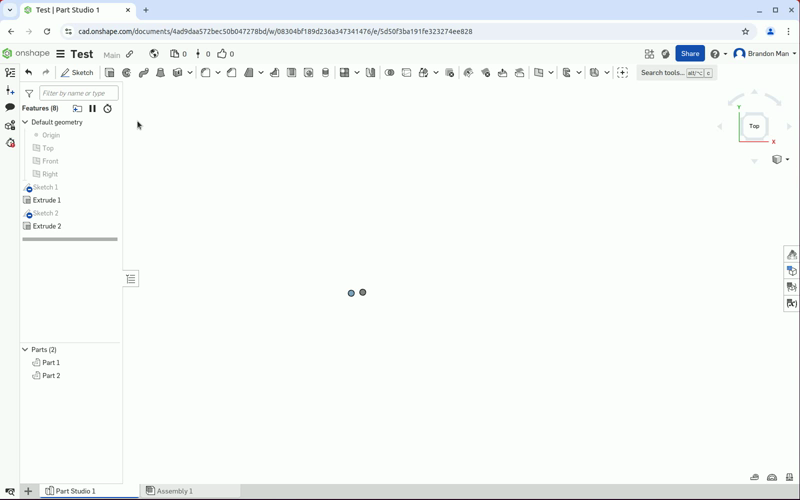
key(shift+h)
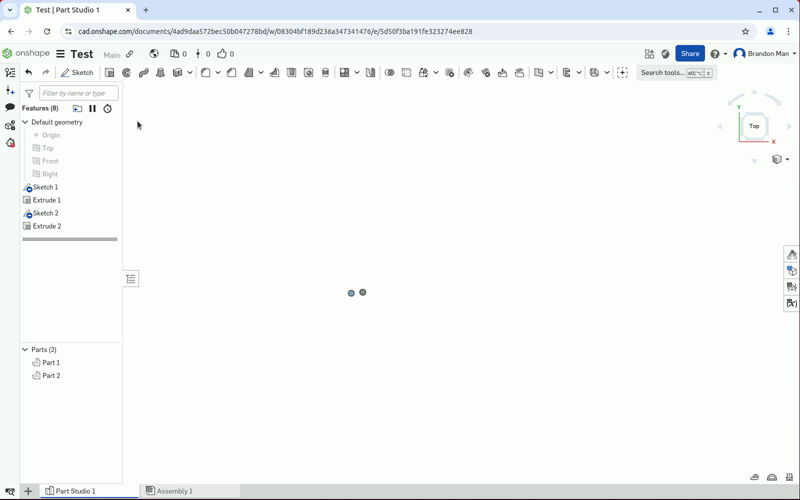
key(shift+h)
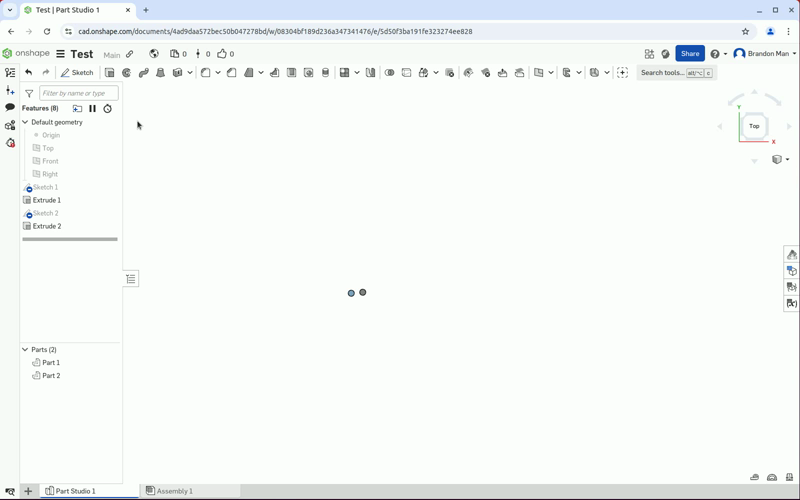
mouse_move(73, 189)
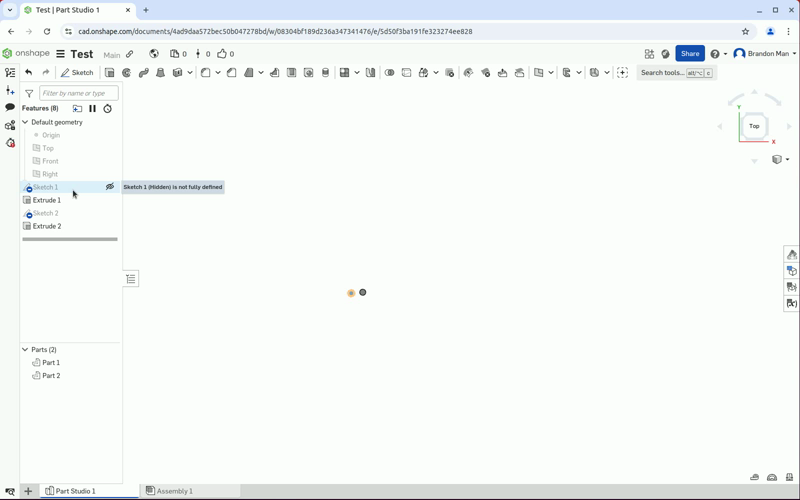
click(73, 189)
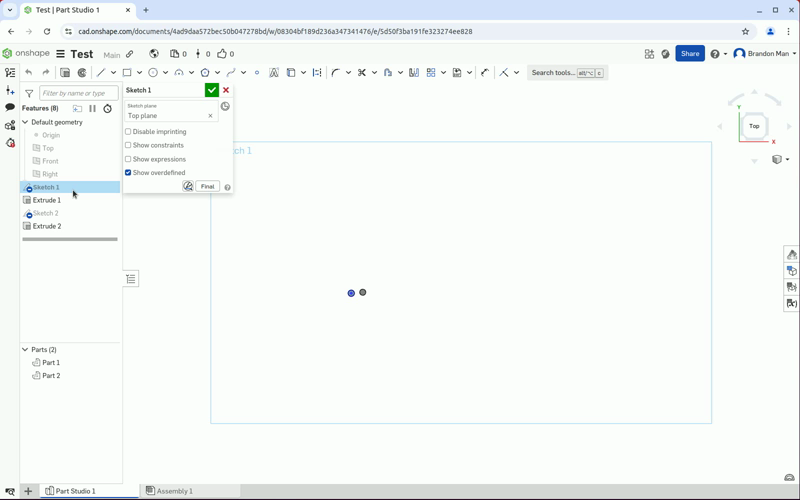
mouse_move(229, 92)
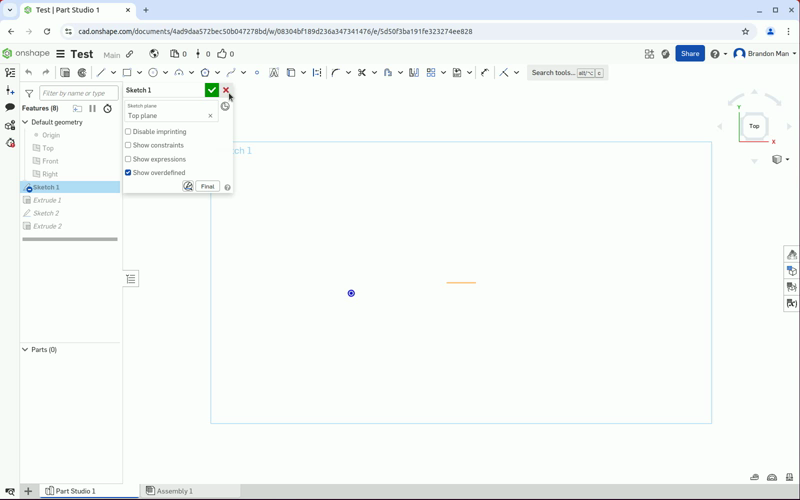
click(229, 92)
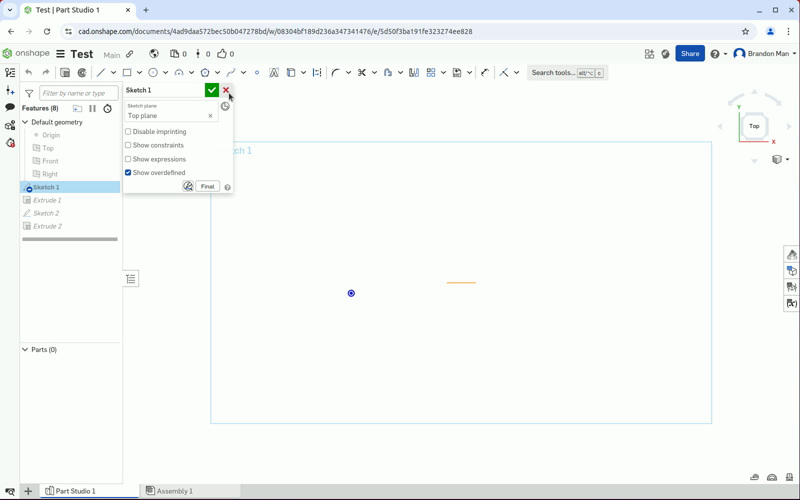
key(shift+s)
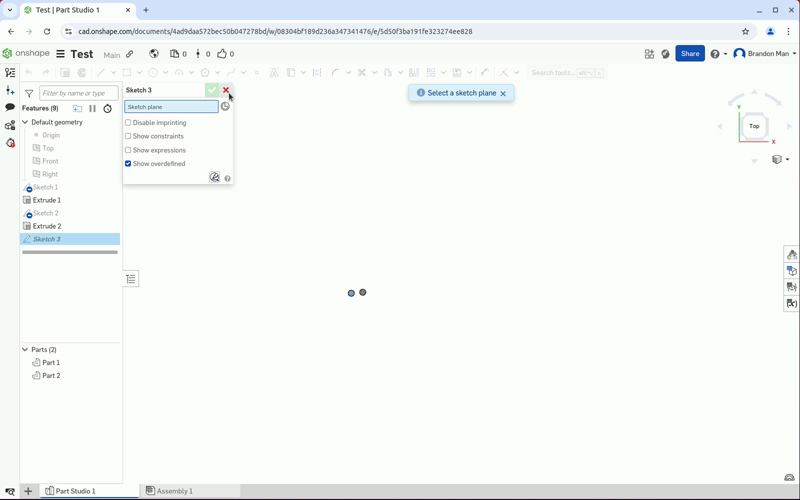
mouse_move(73, 150)
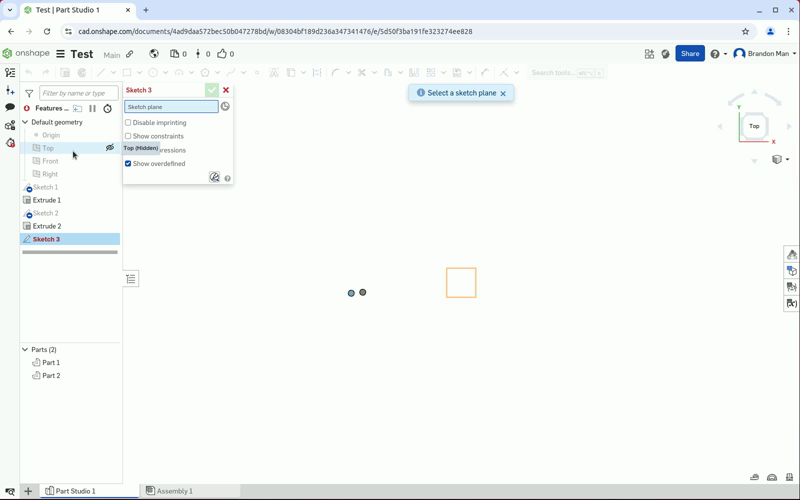
click(73, 150)
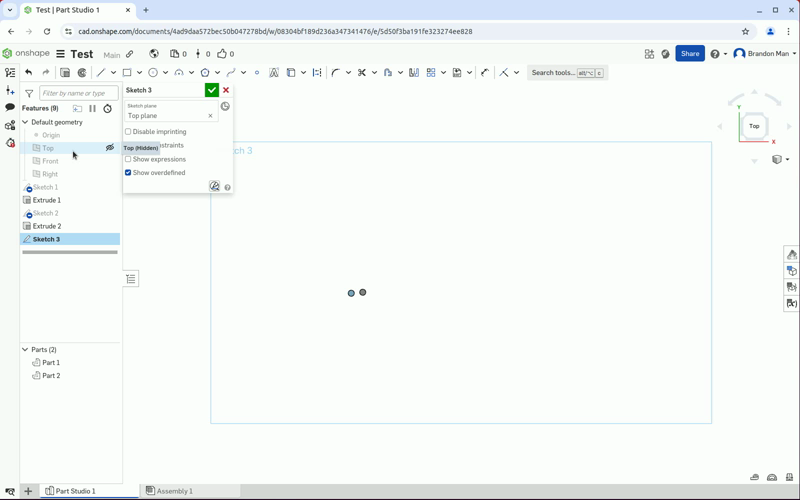
mouse_move(73, 352)
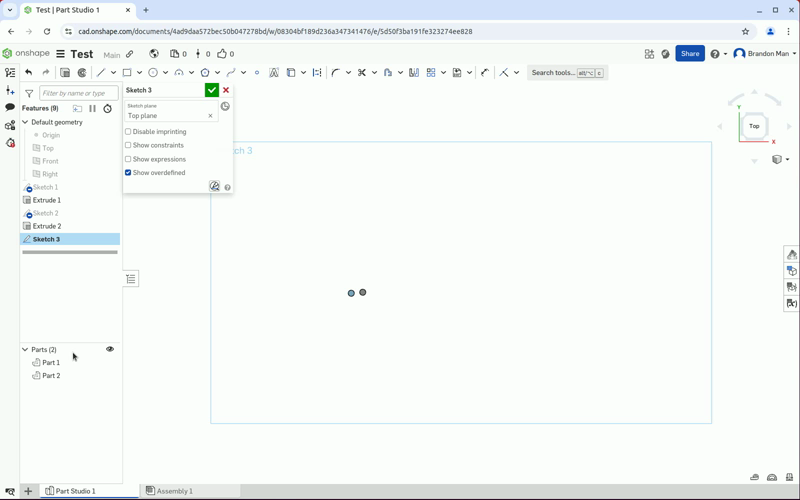
key(y)
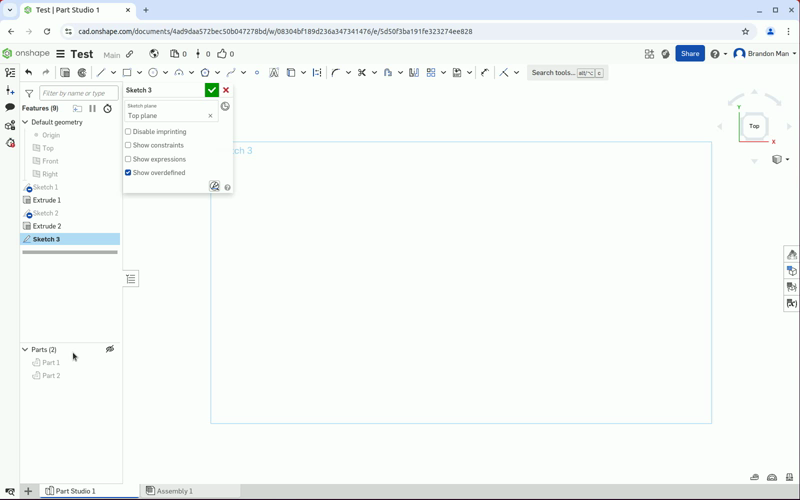
key(c)
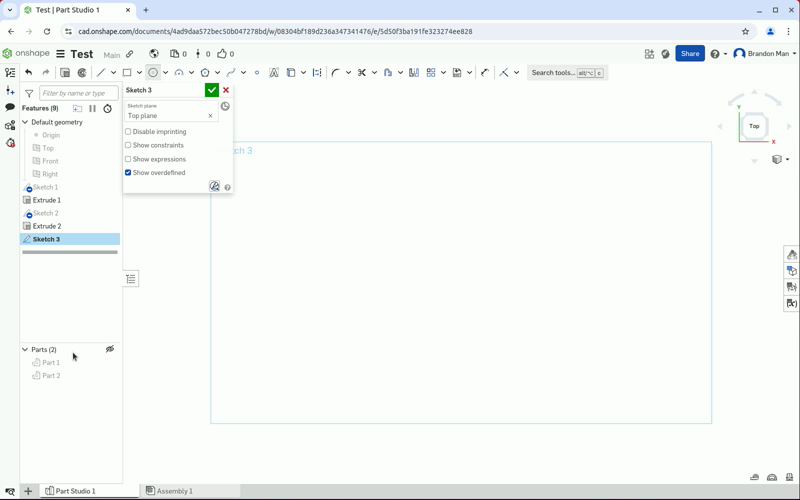
key_down(shift)
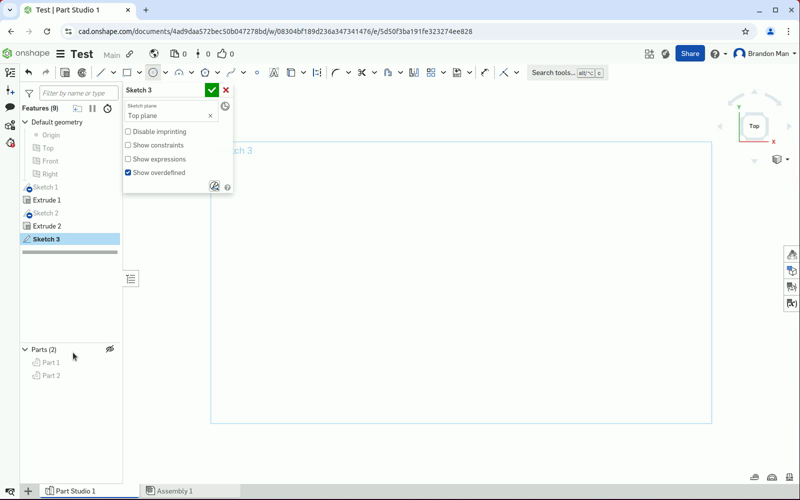
mouse_move(374, 293)
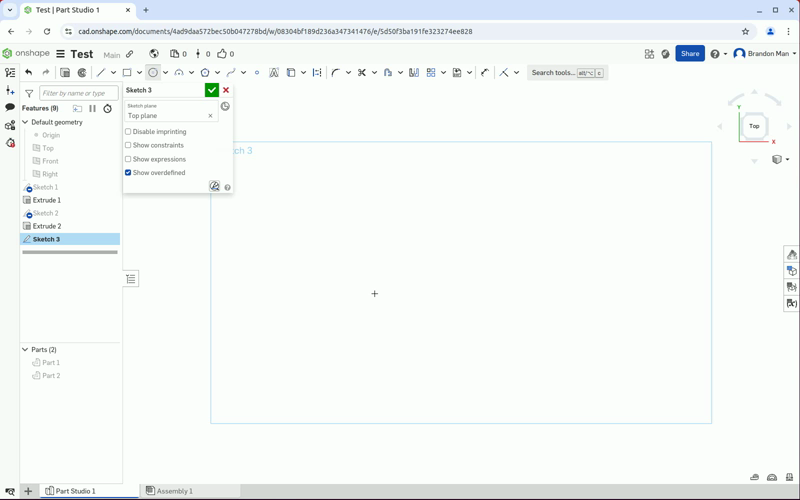
click(374, 293)
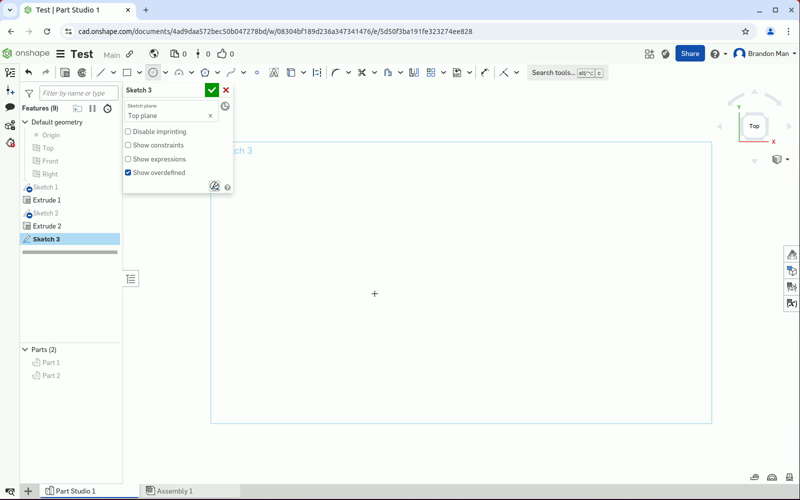
key_up(shift)
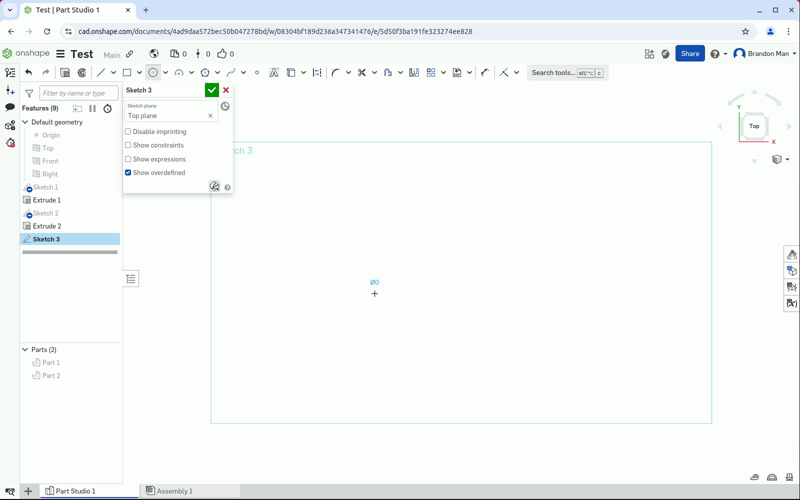
mouse_move(377, 293)
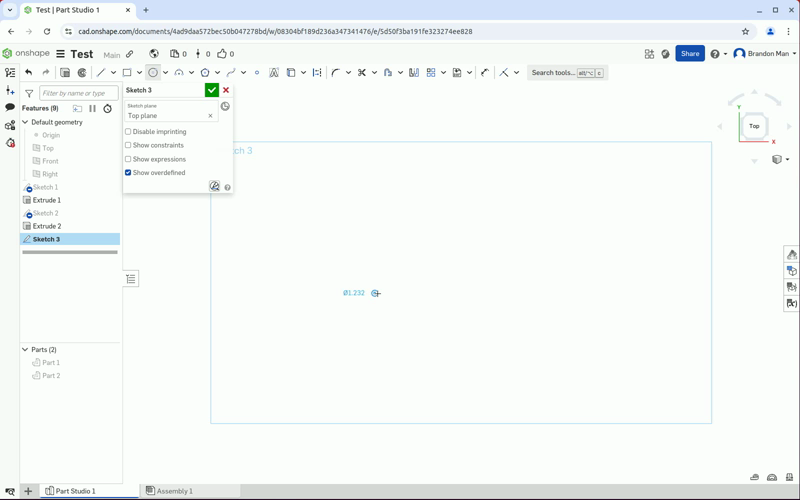
click(377, 293)
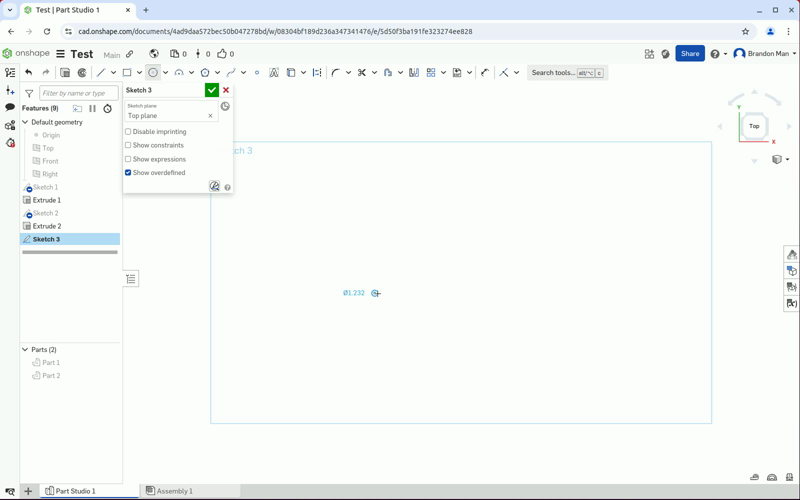
key(esc)
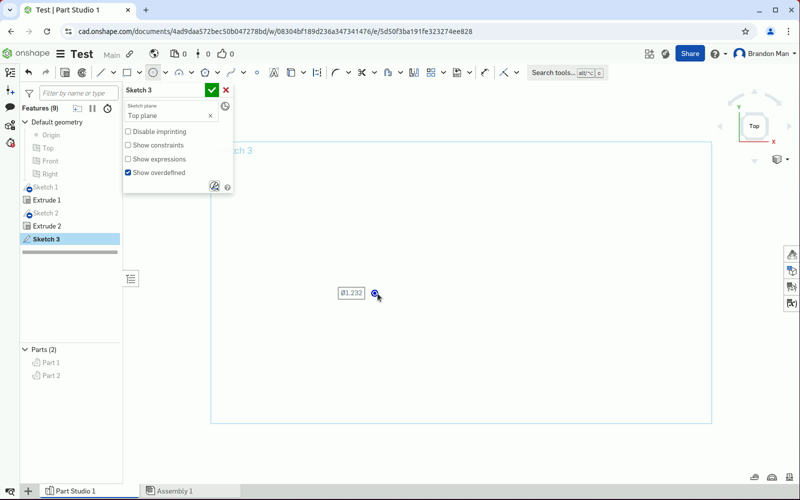
mouse_move(377, 294)
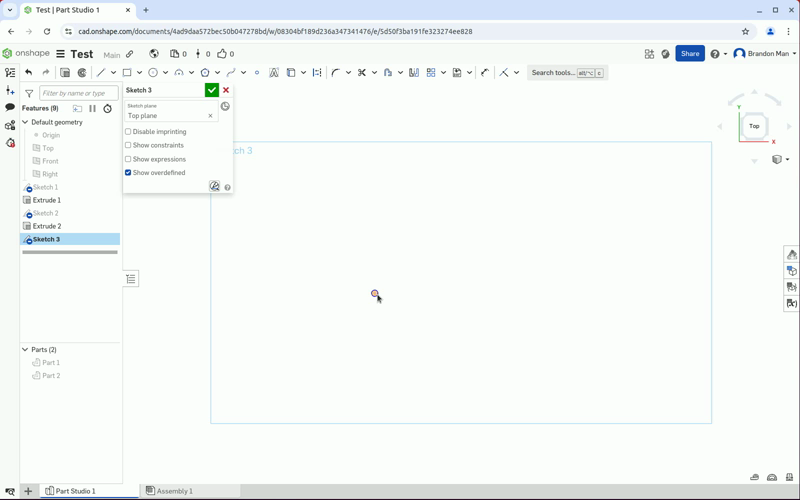
scroll(6)
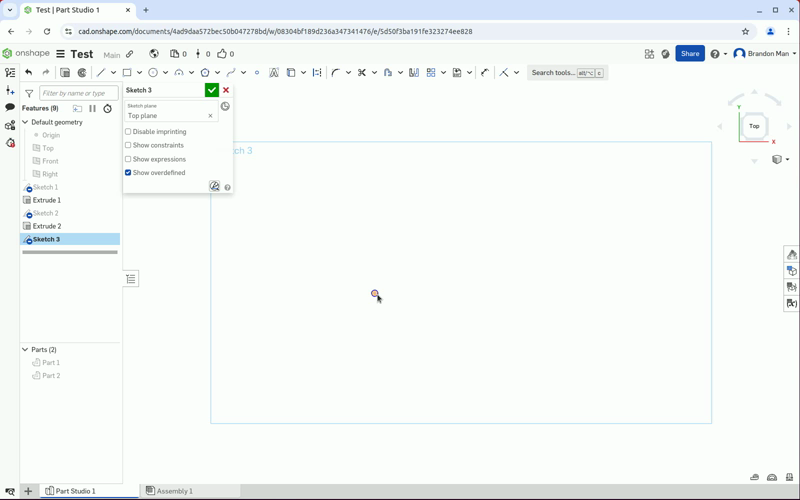
scroll(6)
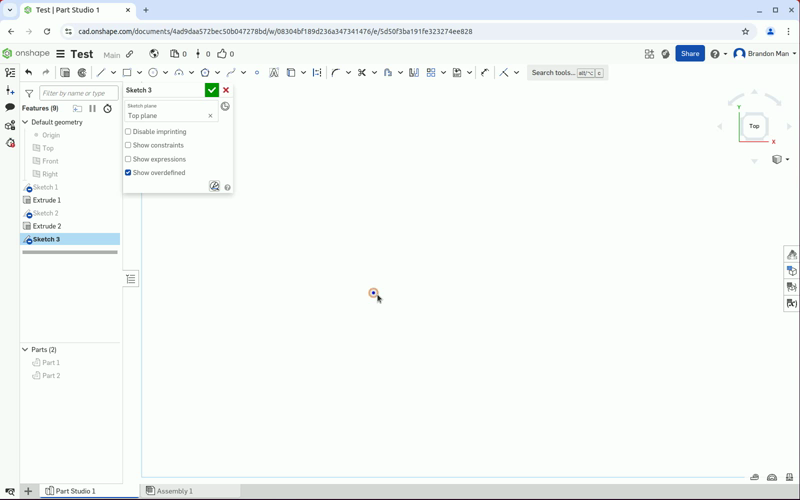
scroll(6)
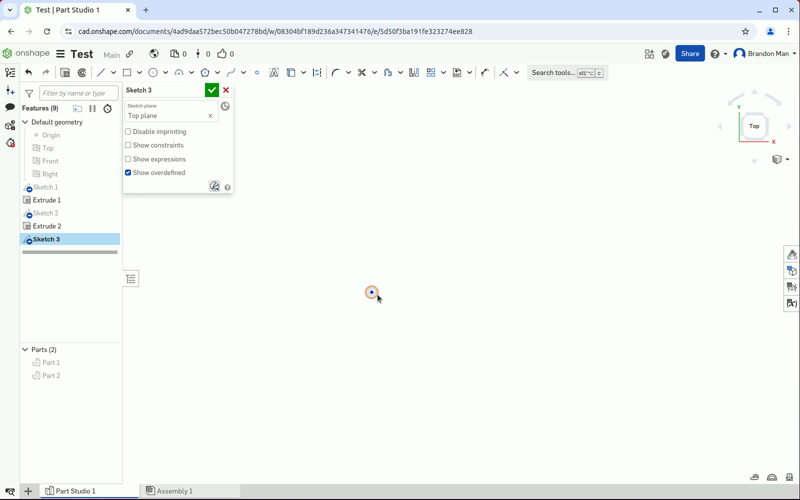
scroll(6)
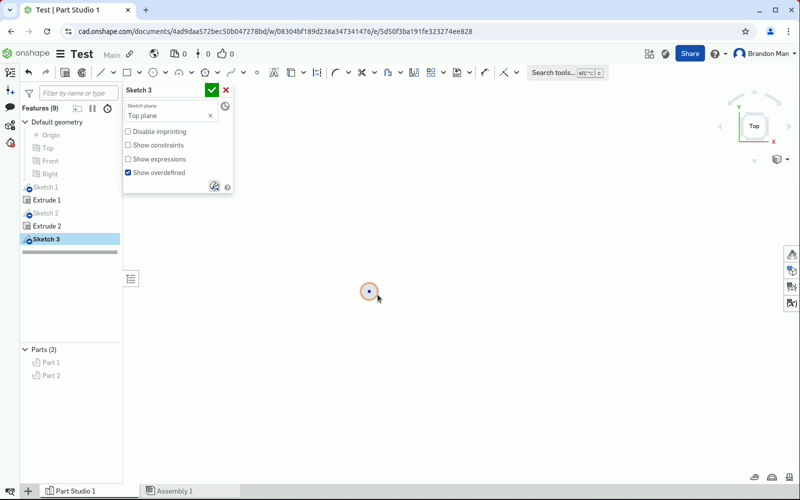
scroll(6)
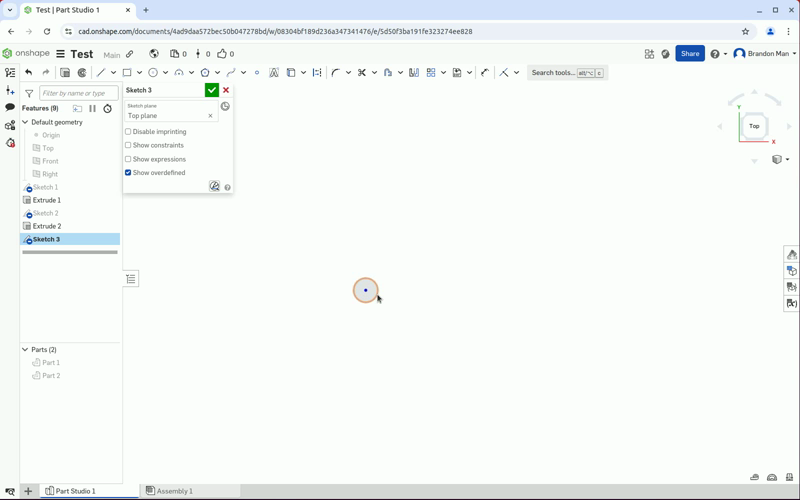
scroll(6)
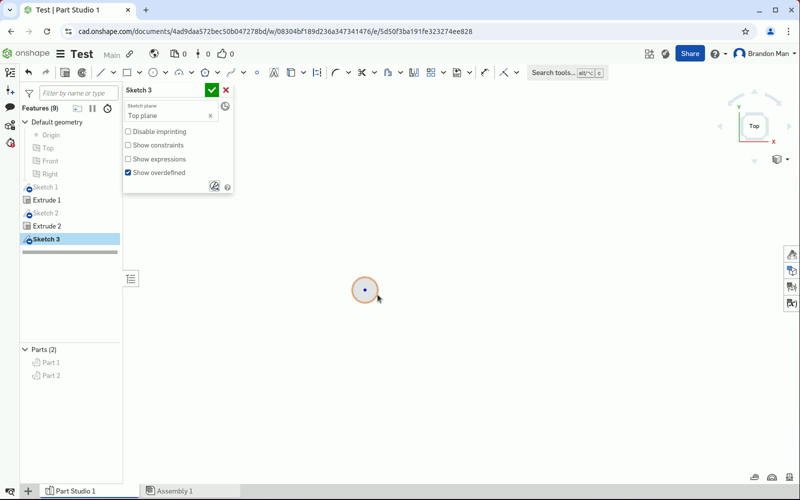
scroll(6)
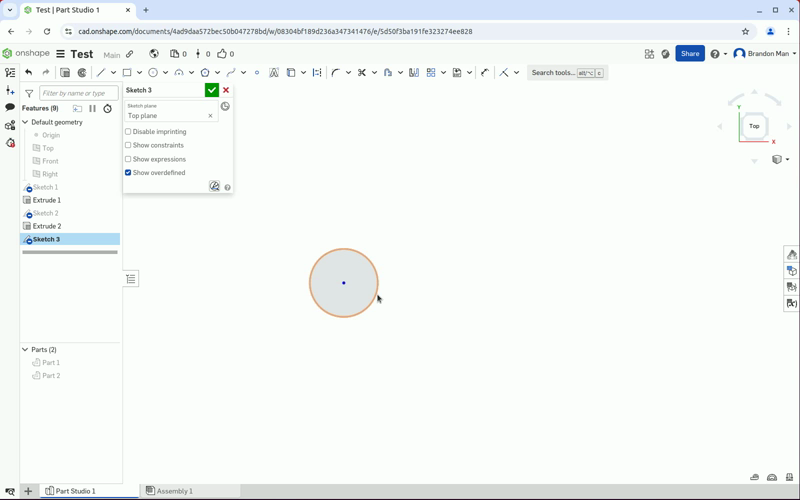
click(377, 294)
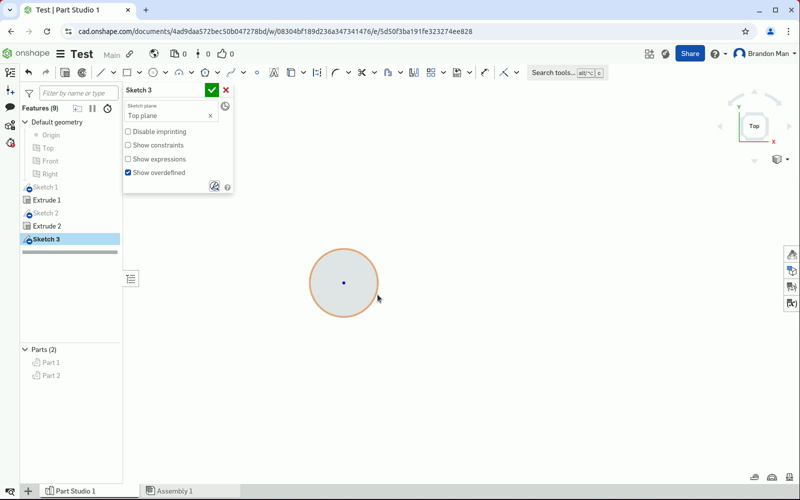
scroll(-6)
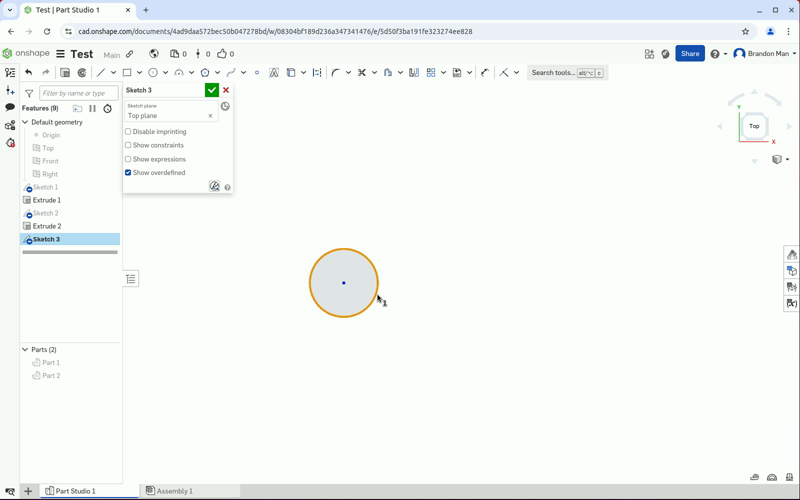
scroll(-6)
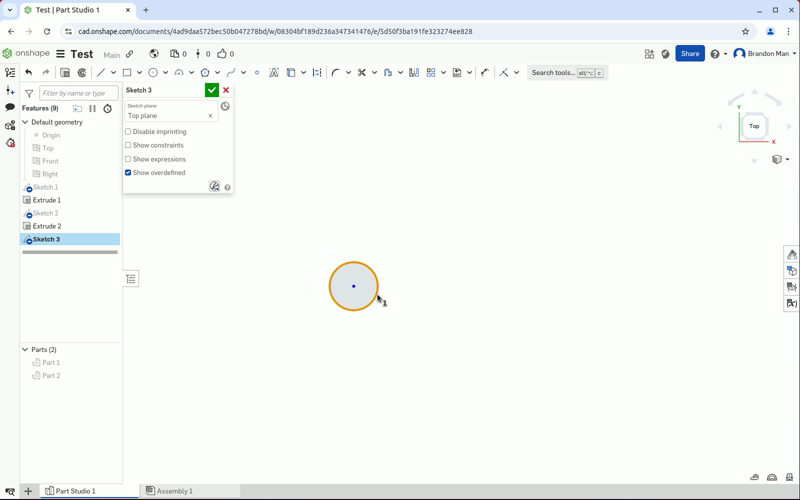
scroll(-6)
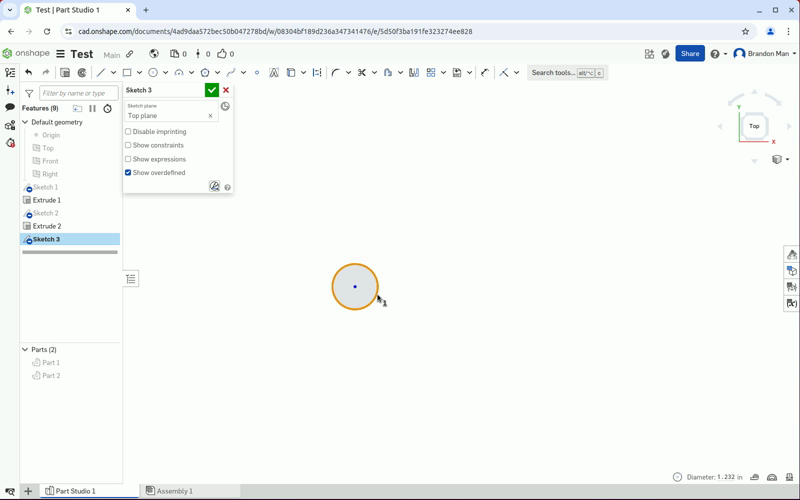
scroll(-6)
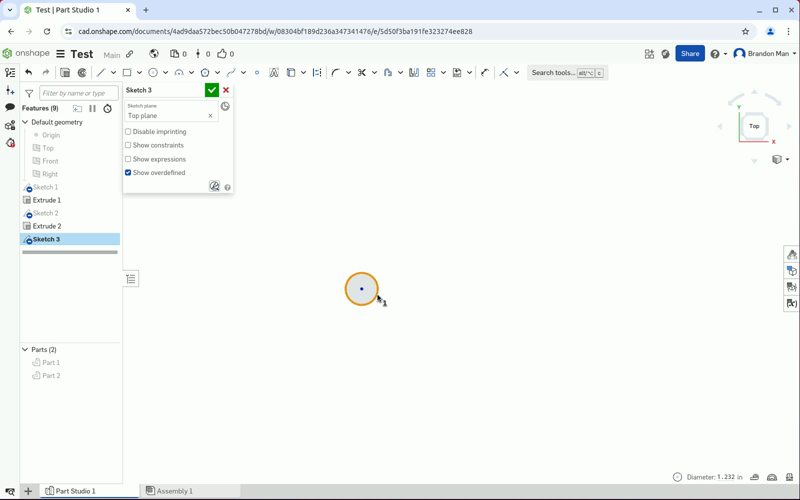
scroll(-6)
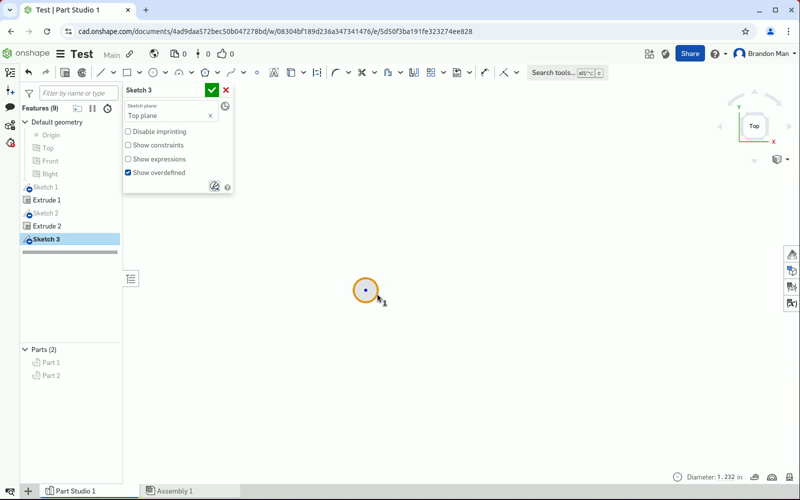
scroll(-6)
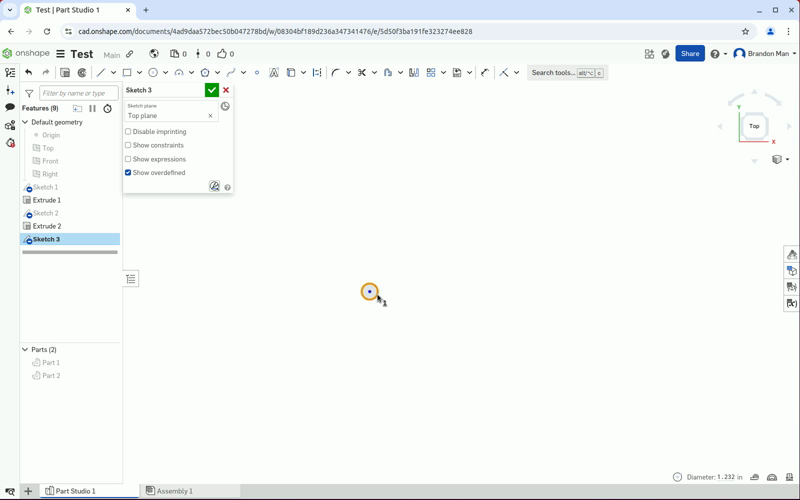
scroll(-6)
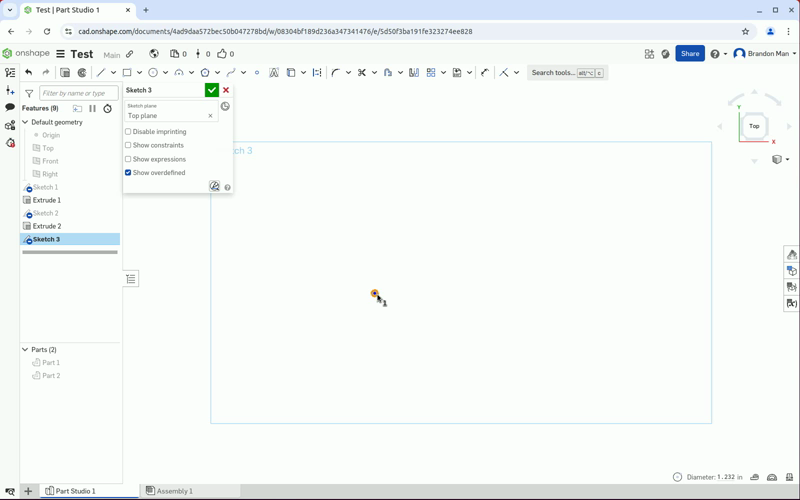
mouse_move(73, 352)
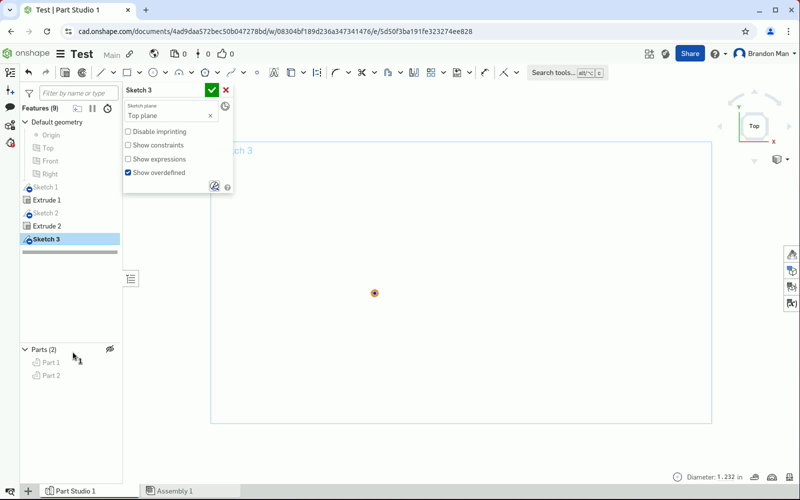
key(shift+y)
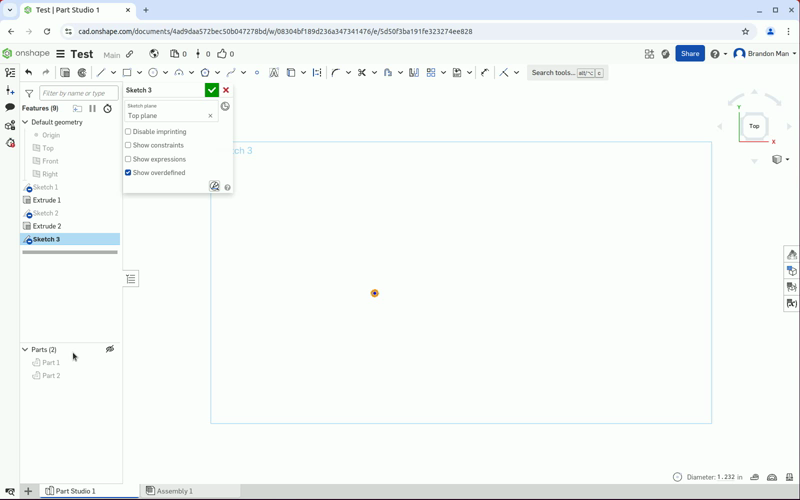
key(shift+e)
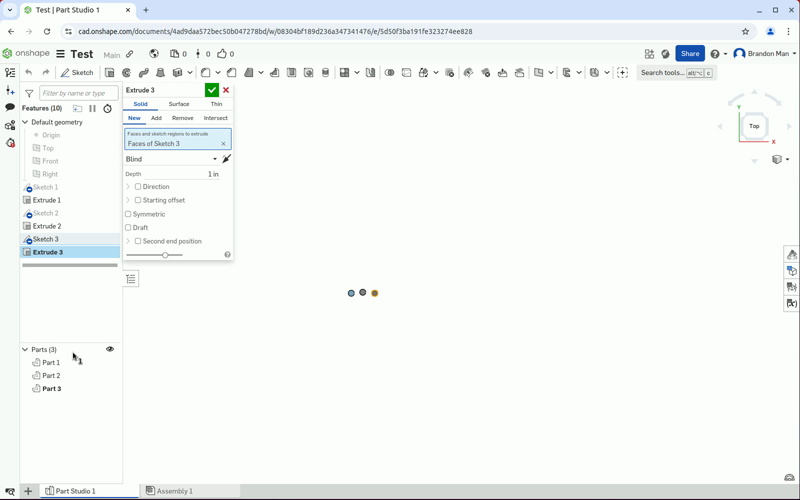
mouse_move(143, 106)
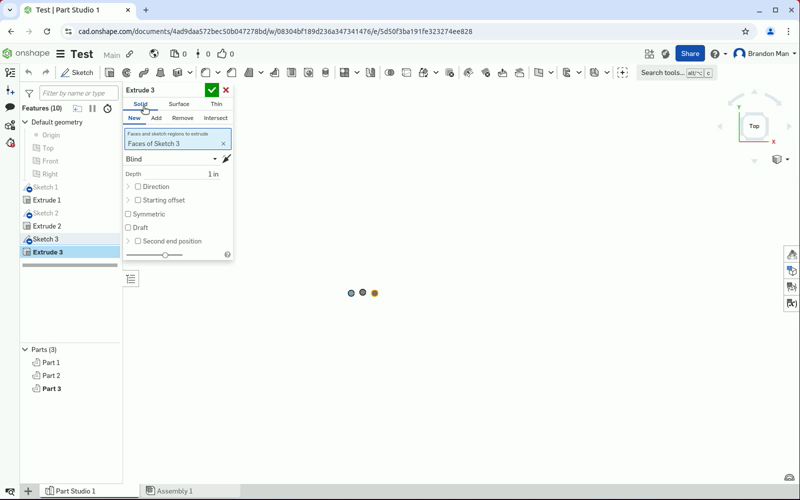
click(143, 106)
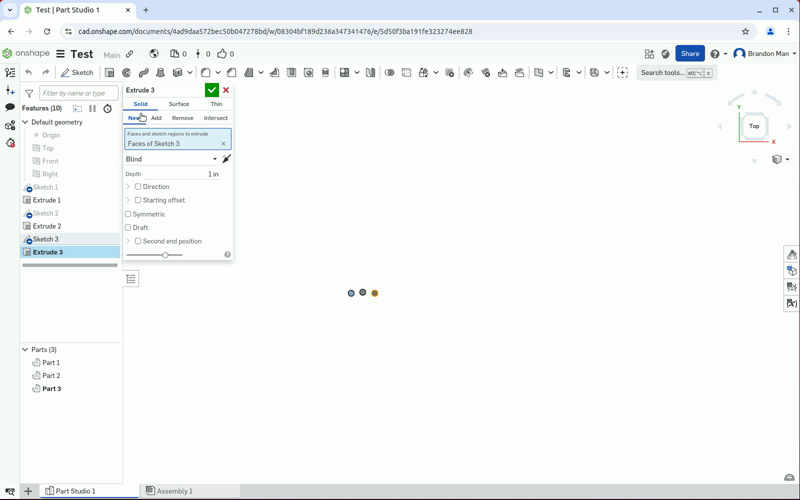
mouse_move(137, 120)
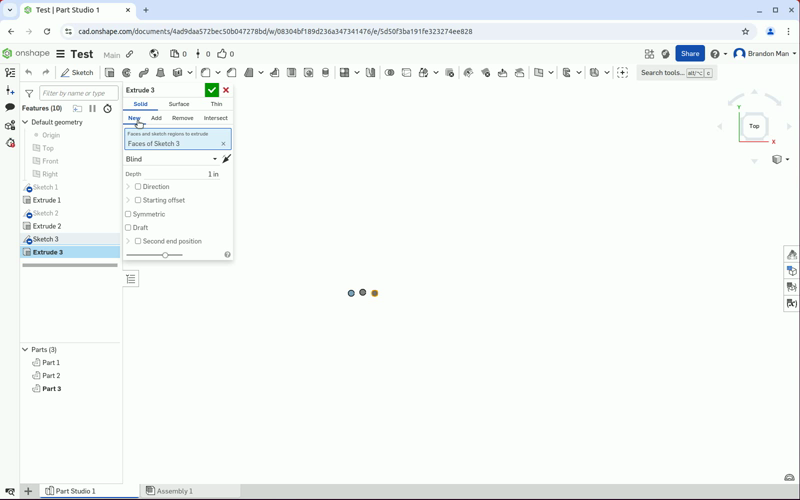
click(137, 120)
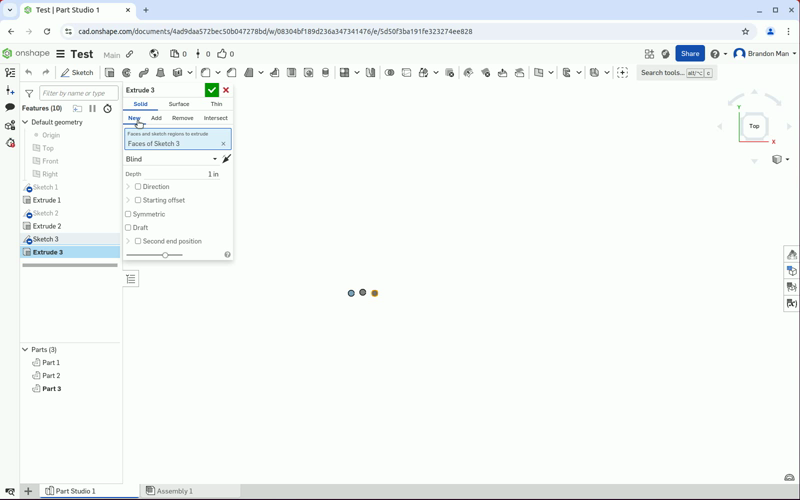
key(tab, 4)
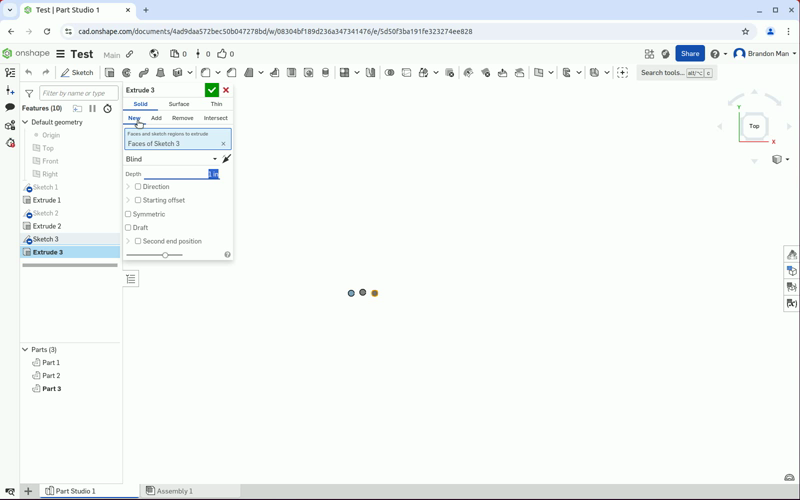
text(0.241)
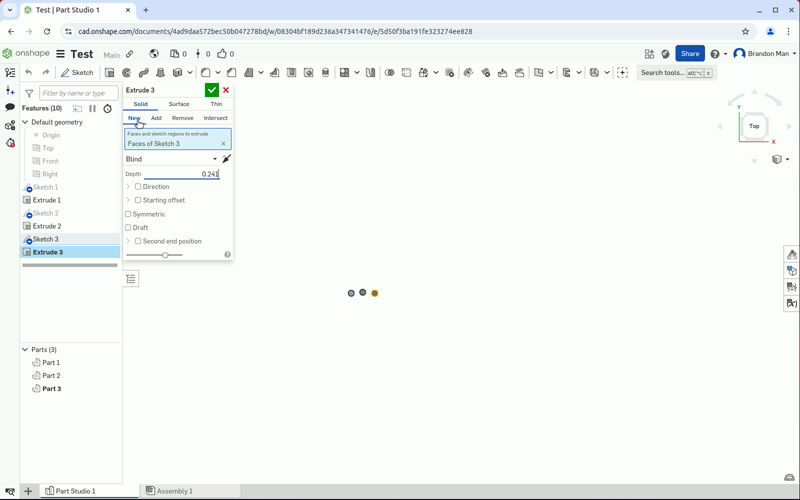
key(enter)
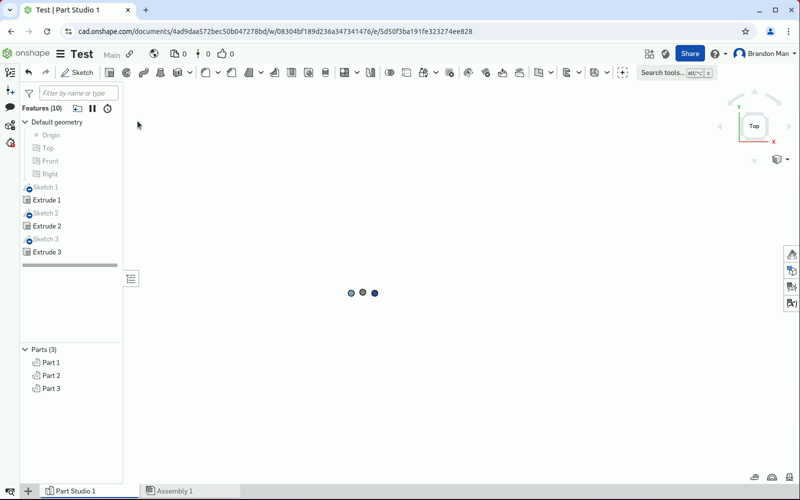
key(shift+h)
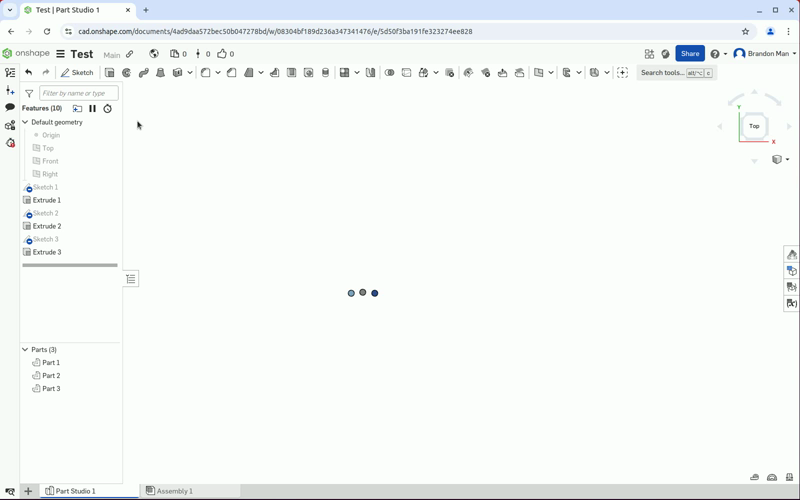
key(shift+h)
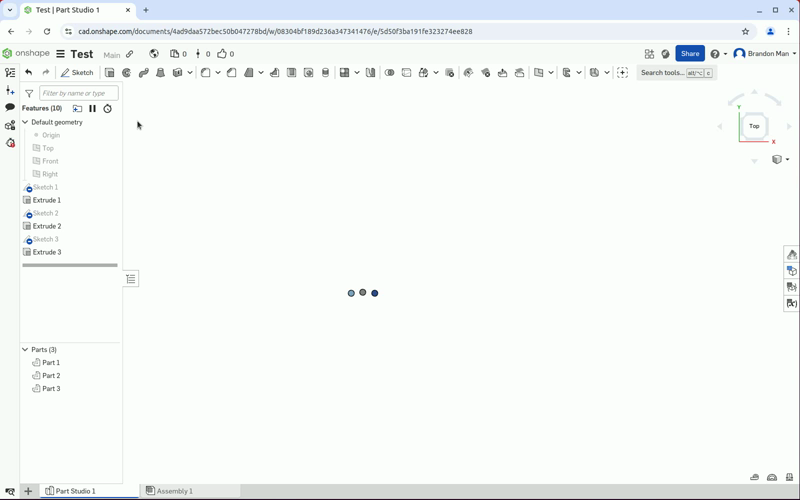
mouse_move(73, 189)
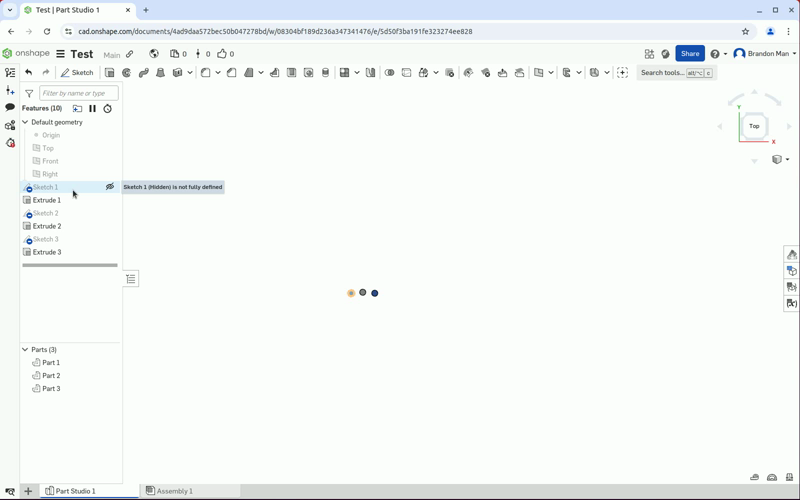
click(73, 189)
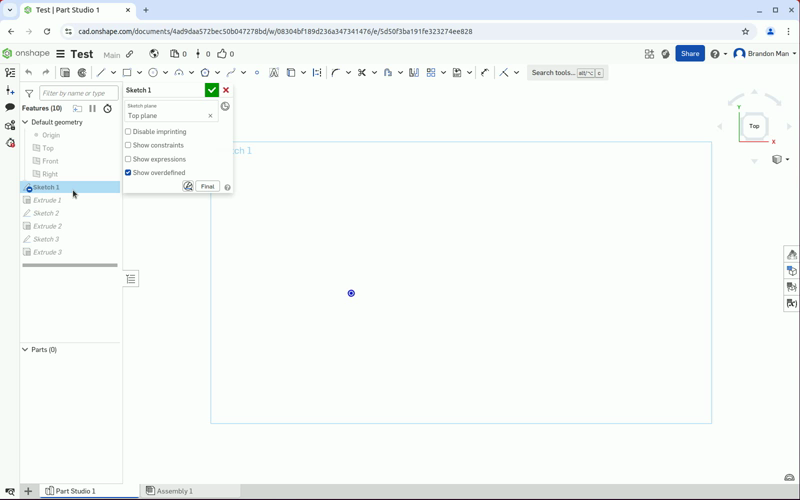
mouse_move(229, 92)
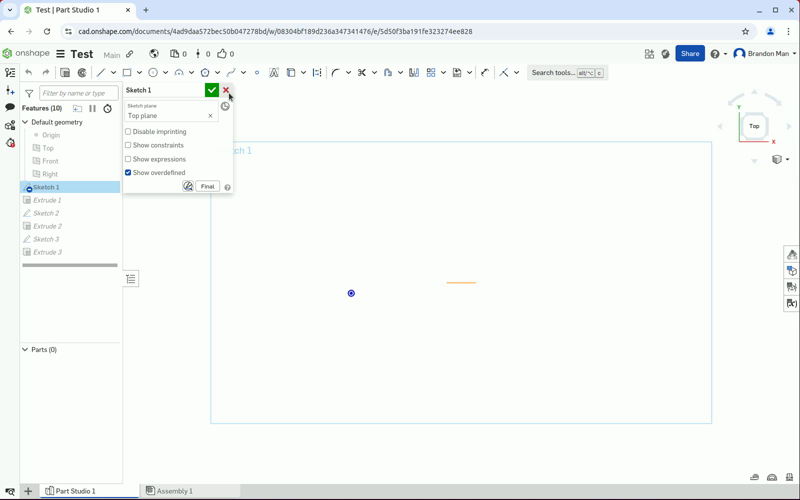
click(229, 92)
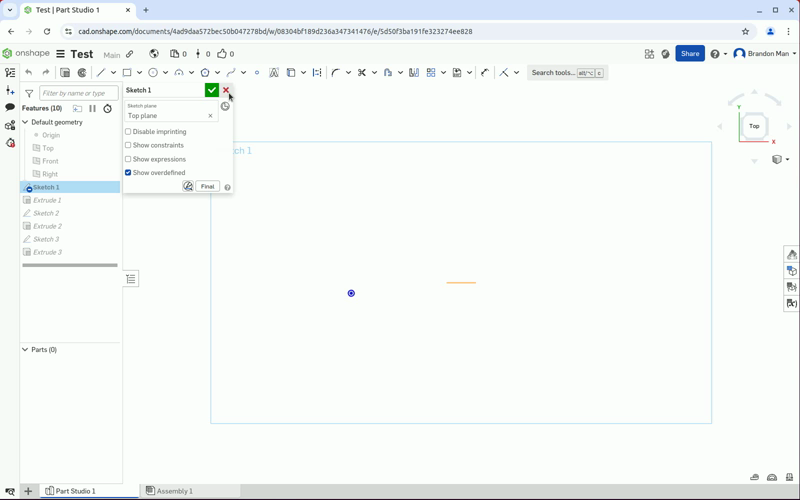
key(shift+s)
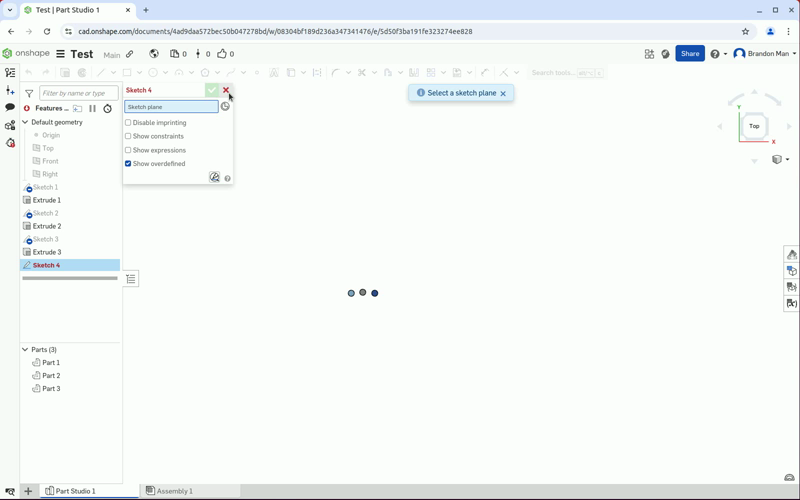
mouse_move(73, 150)
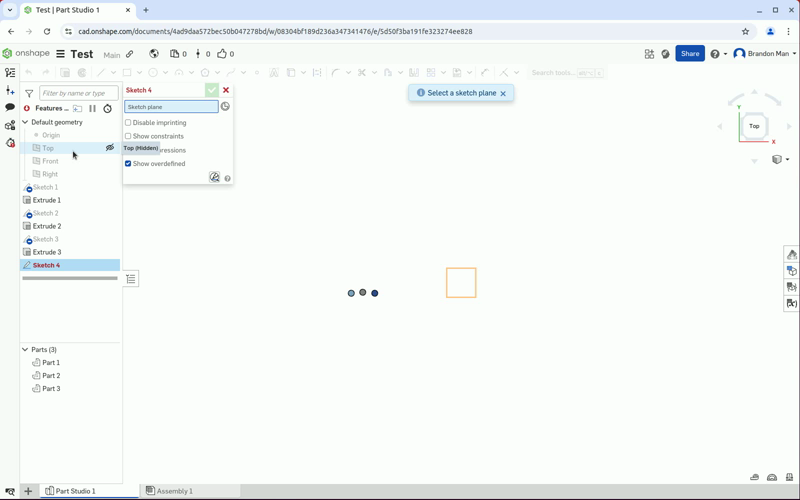
click(73, 150)
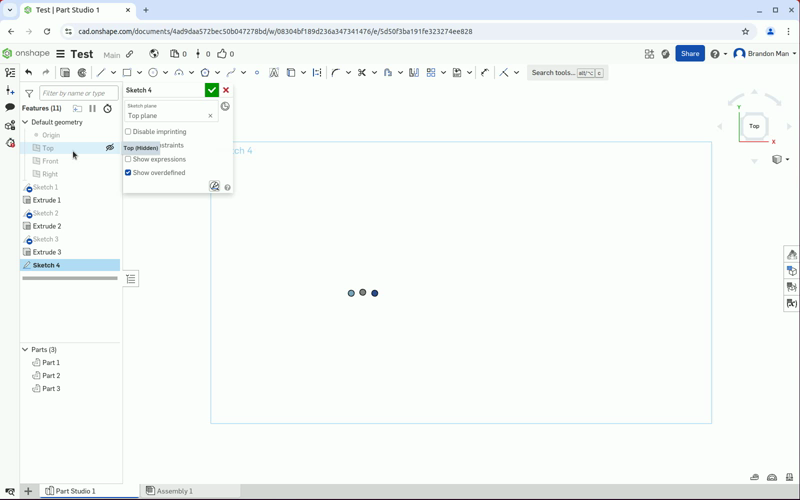
mouse_move(73, 352)
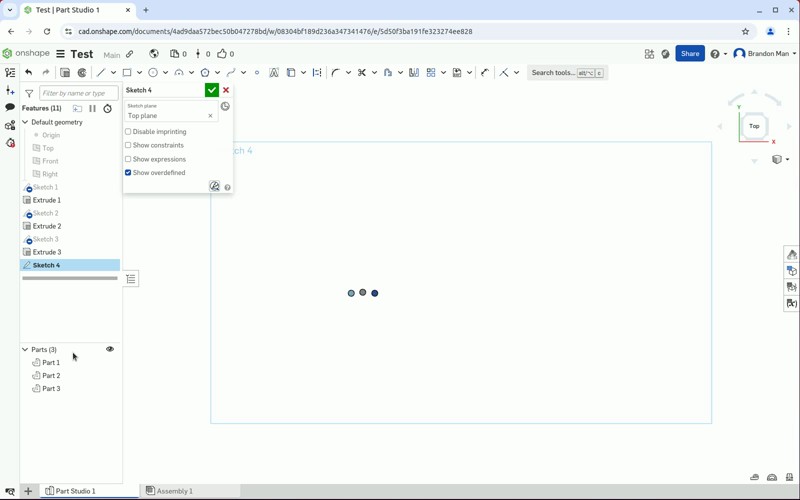
key(y)
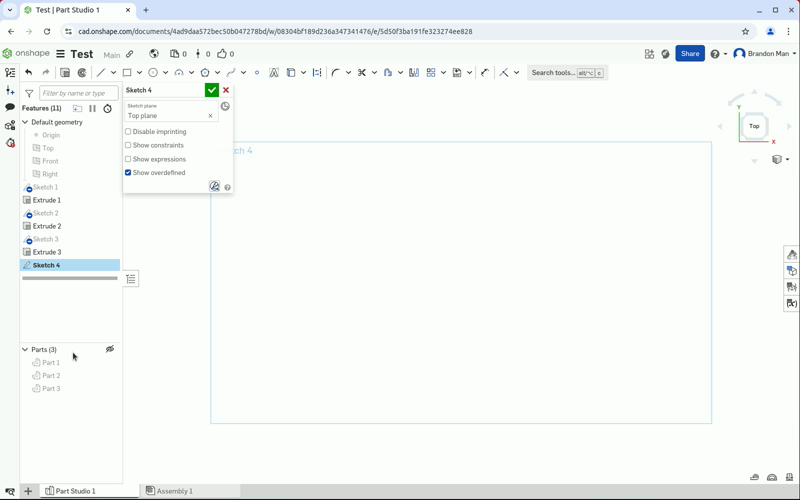
key(c)
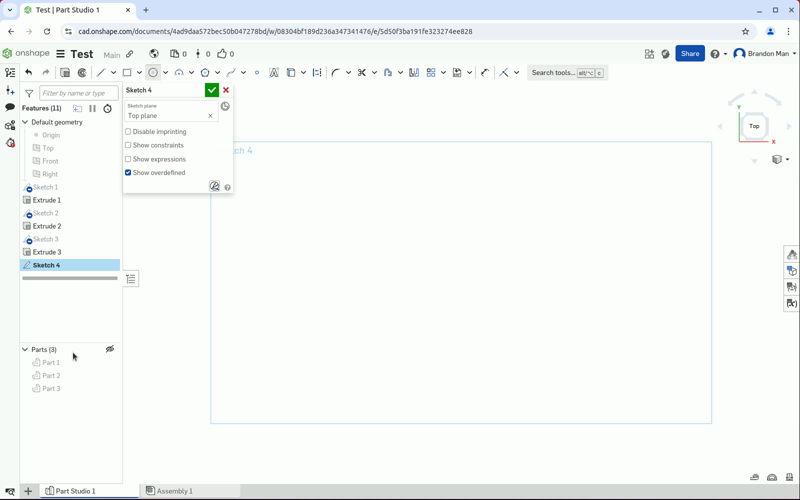
key_down(shift)
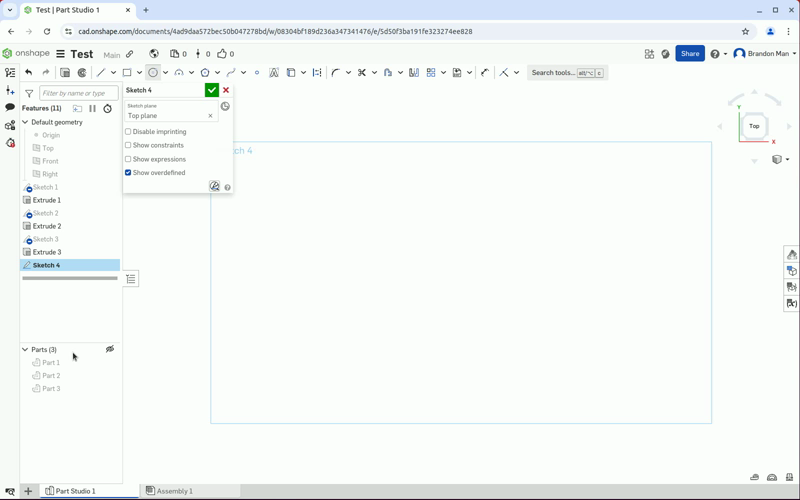
mouse_move(374, 293)
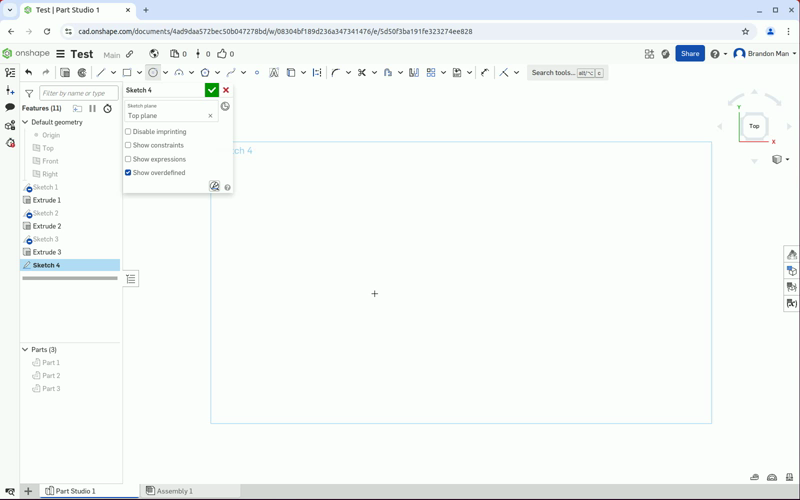
click(374, 293)
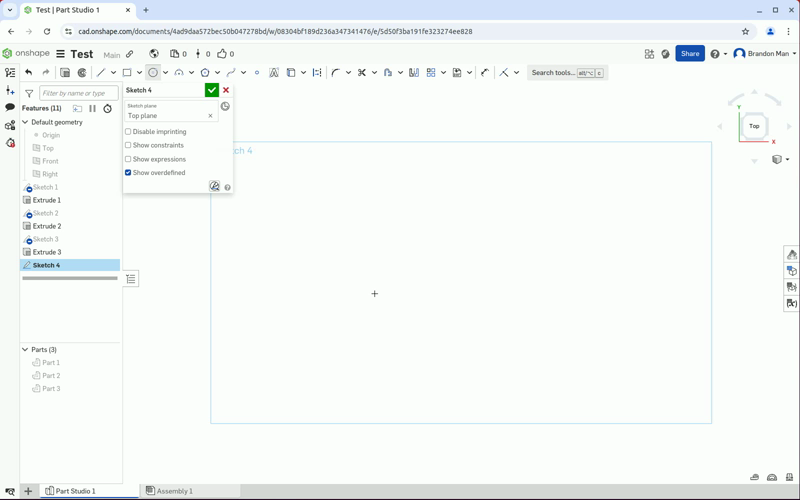
key_up(shift)
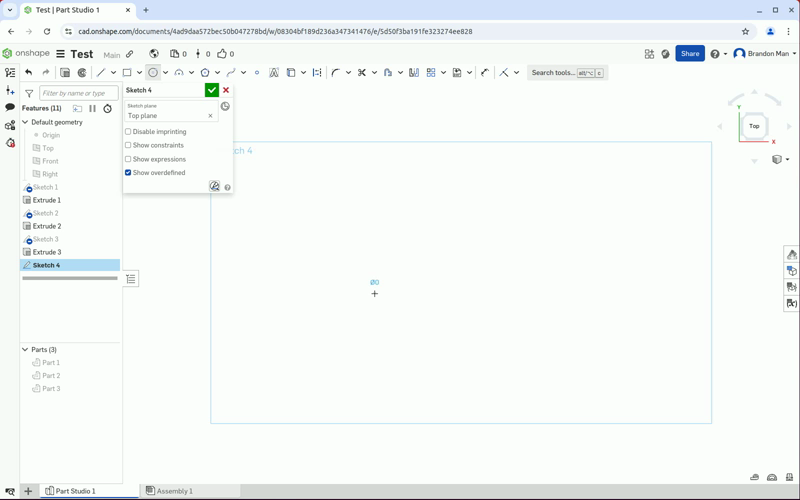
mouse_move(377, 293)
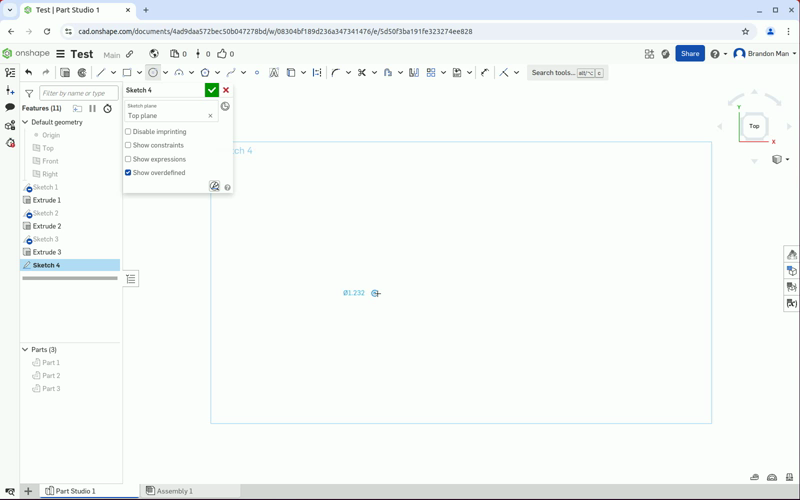
click(377, 293)
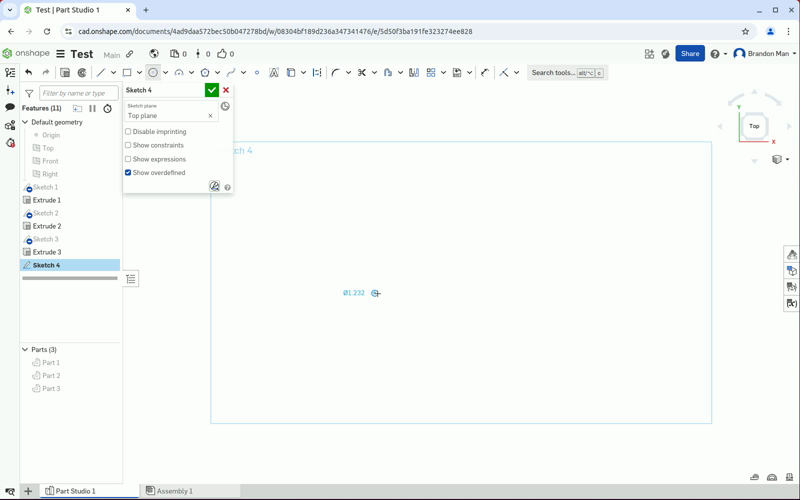
key(esc)
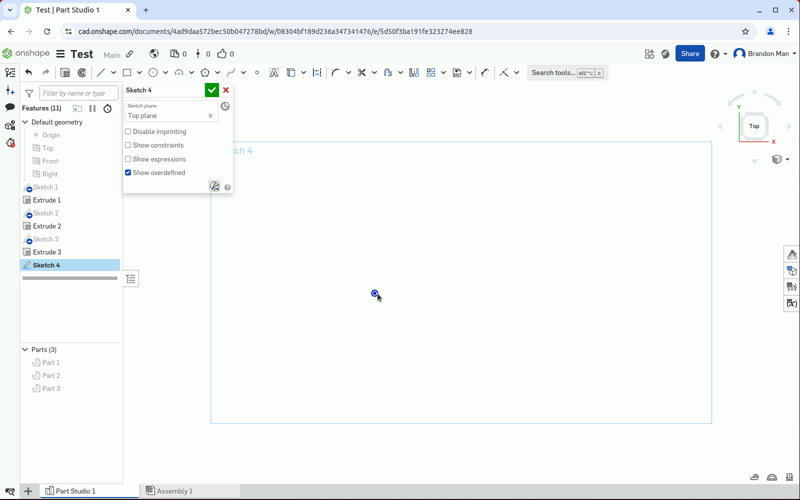
mouse_move(372, 294)
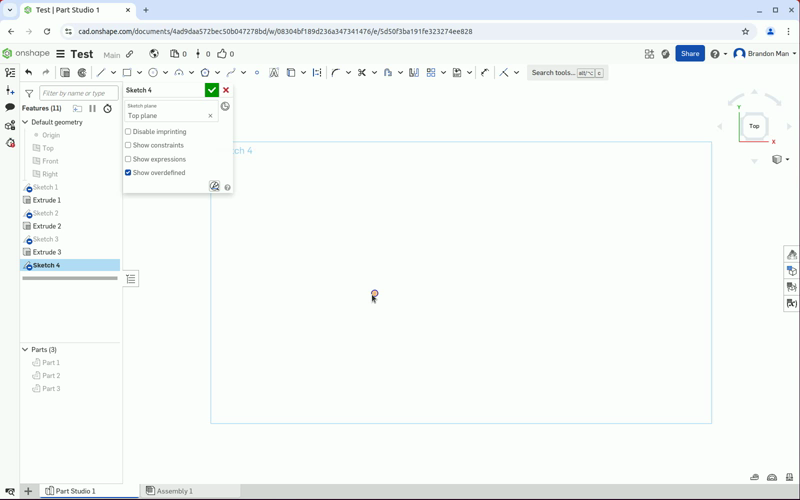
scroll(6)
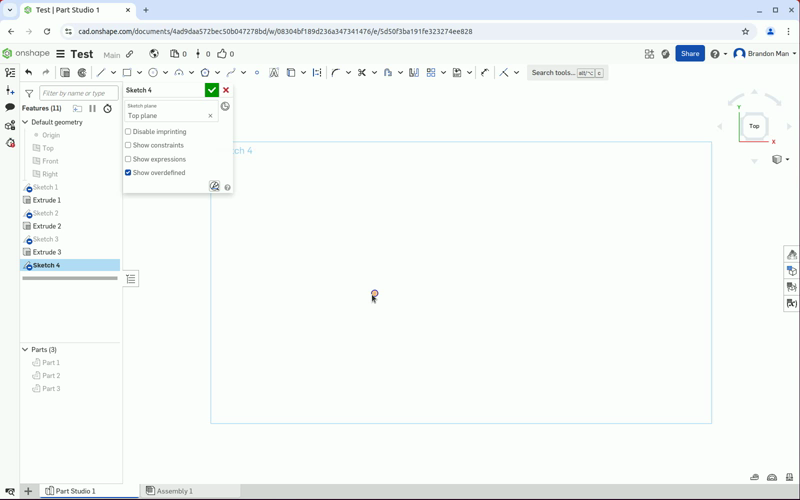
scroll(6)
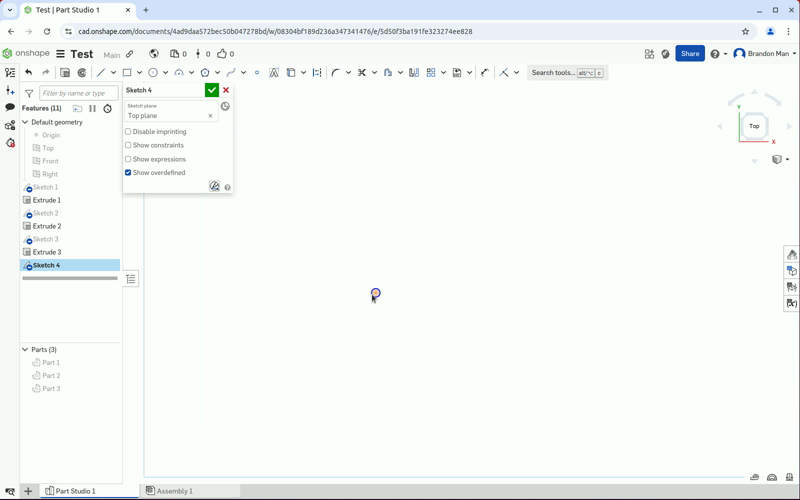
scroll(6)
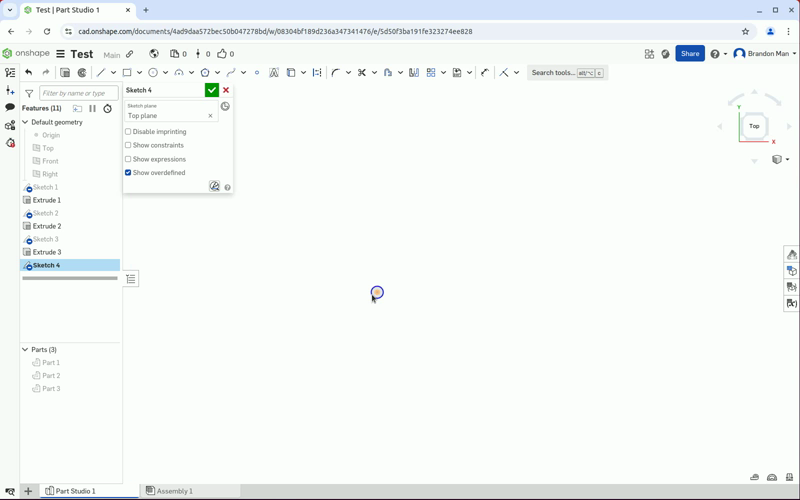
scroll(6)
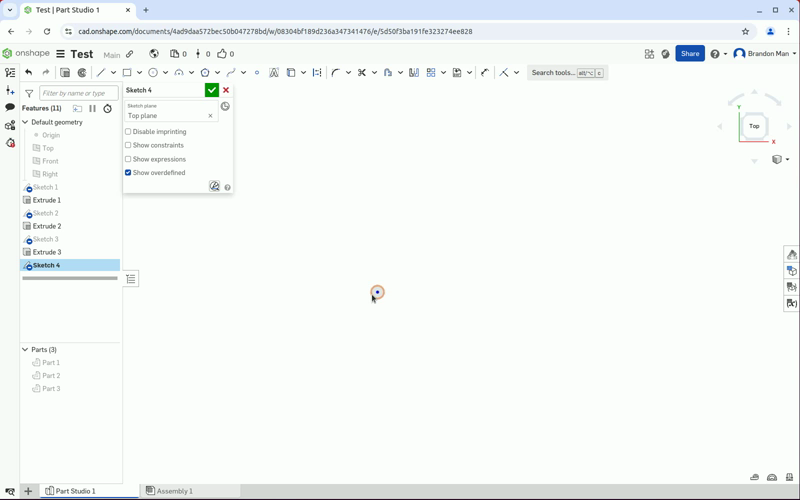
scroll(6)
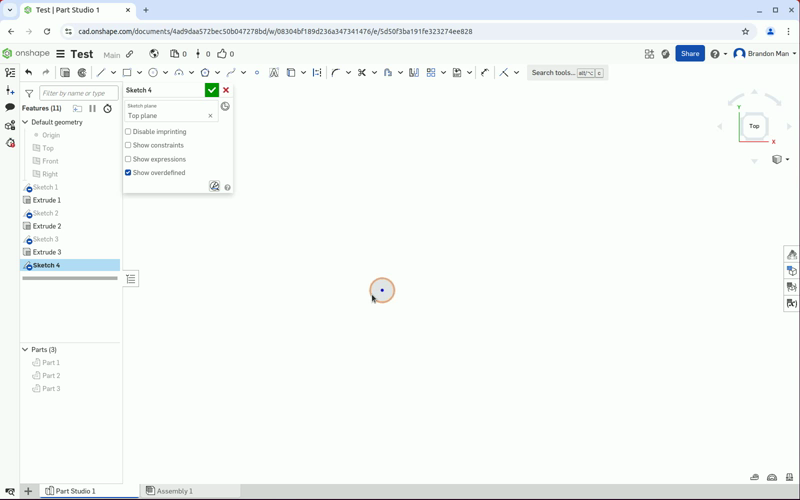
scroll(6)
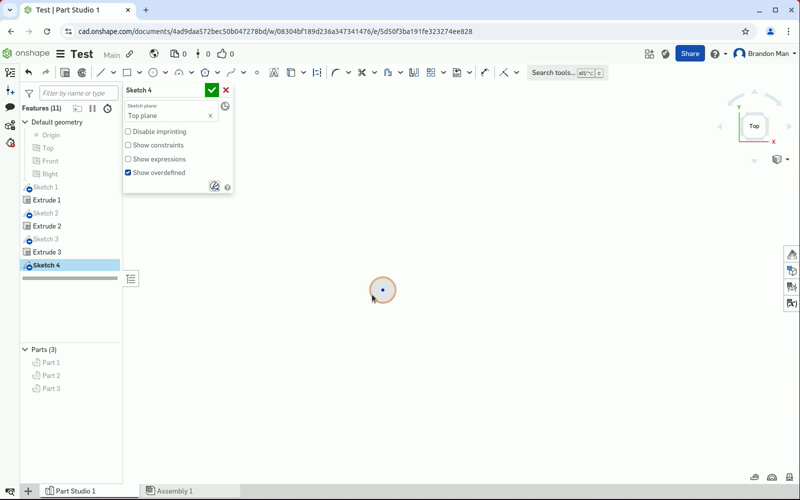
scroll(6)
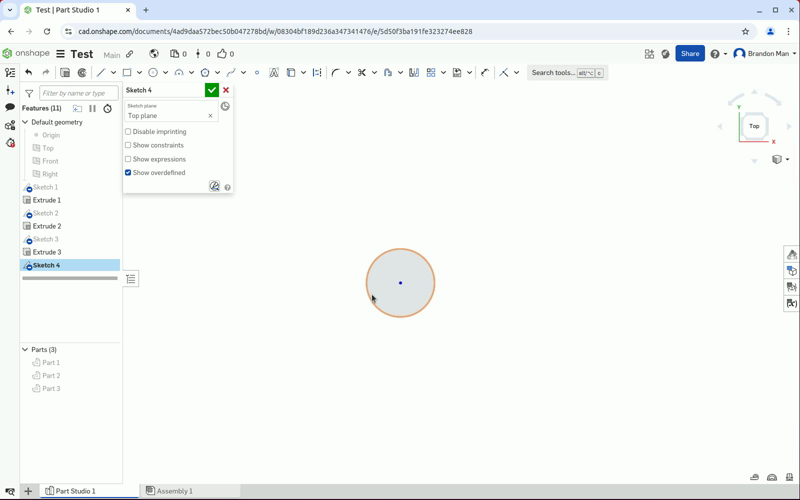
click(372, 294)
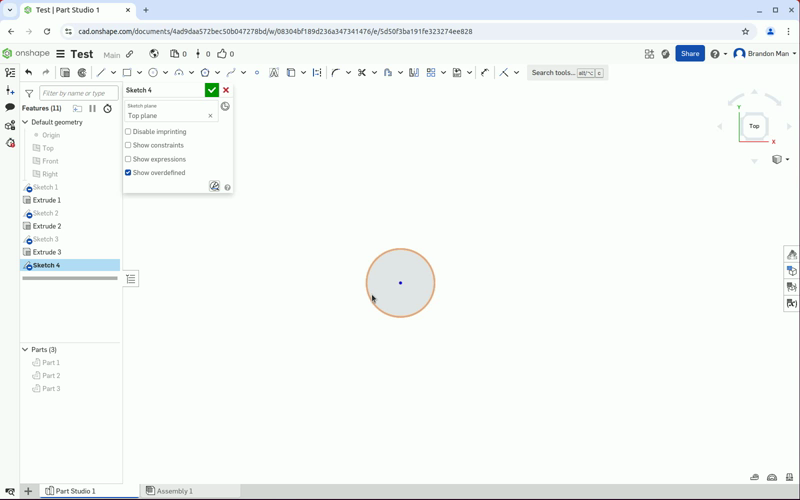
scroll(-6)
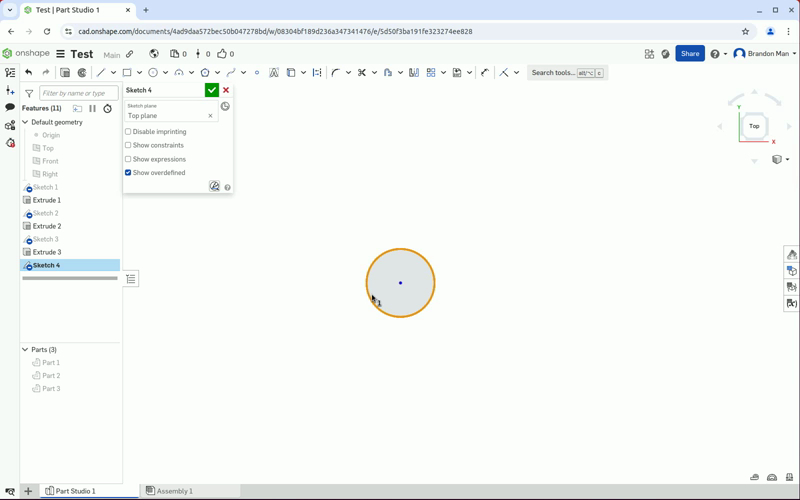
scroll(-6)
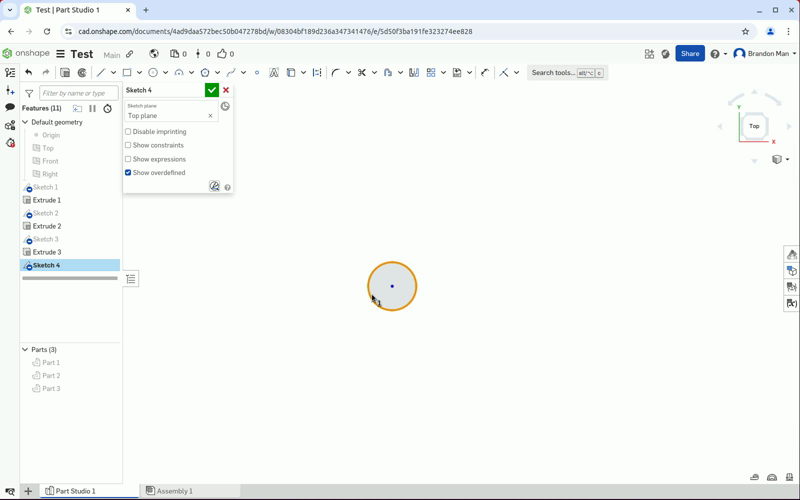
scroll(-6)
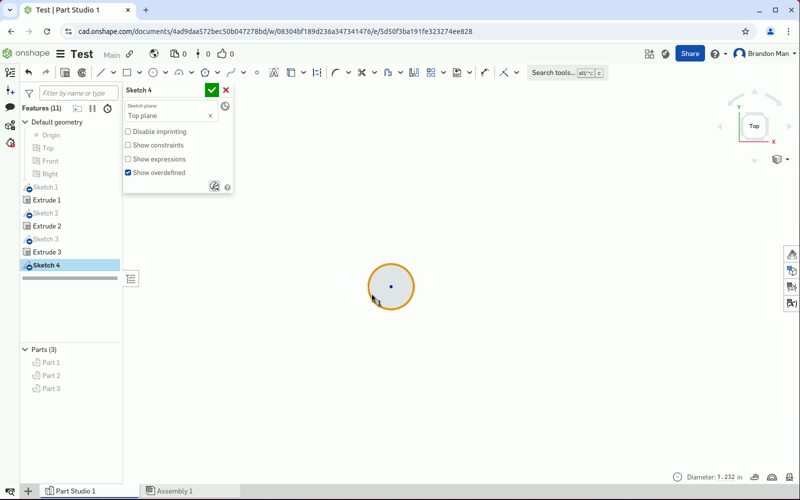
scroll(-6)
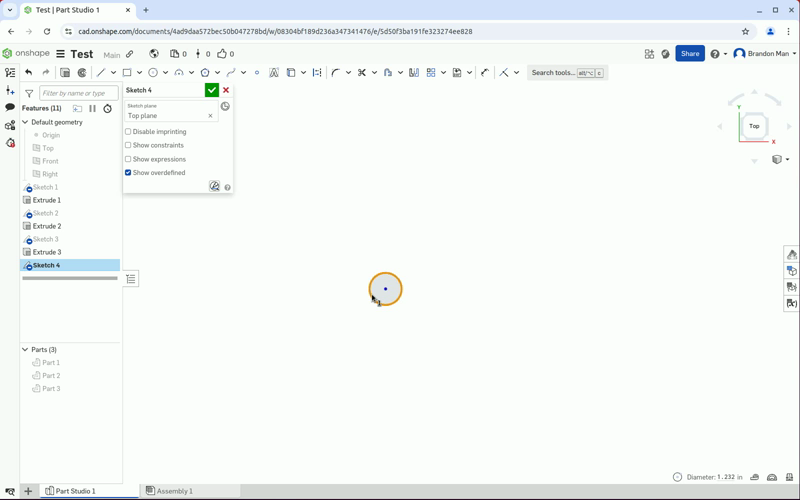
scroll(-6)
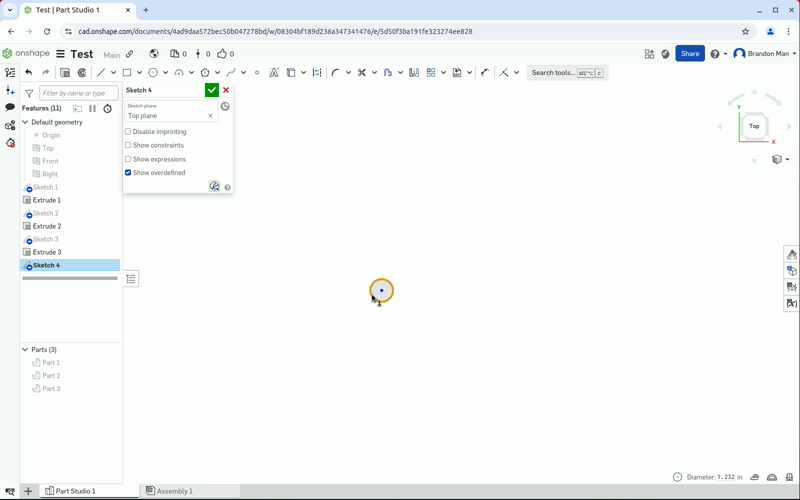
scroll(-6)
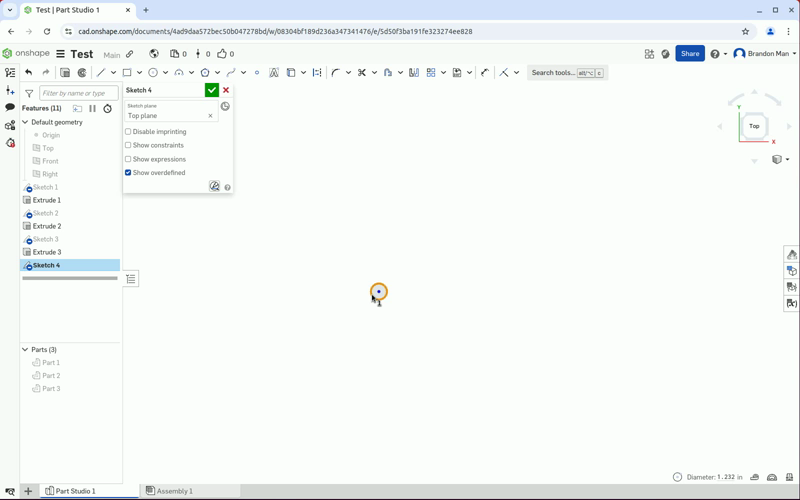
scroll(-6)
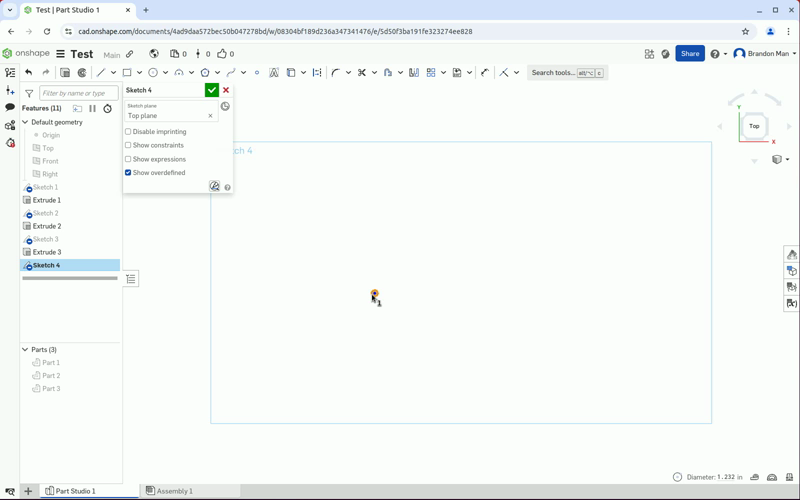
mouse_move(73, 352)
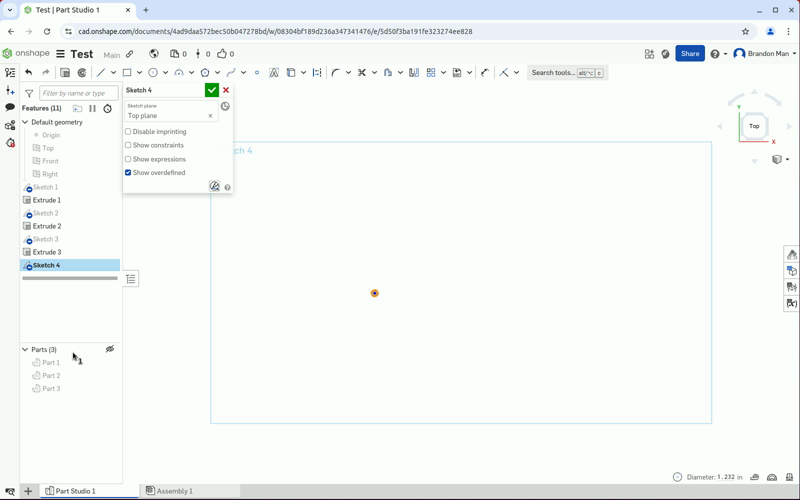
key(shift+y)
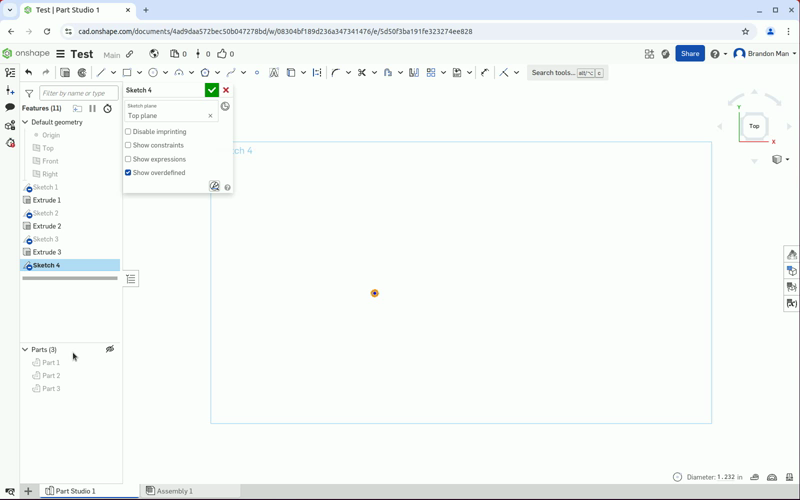
key(shift+e)
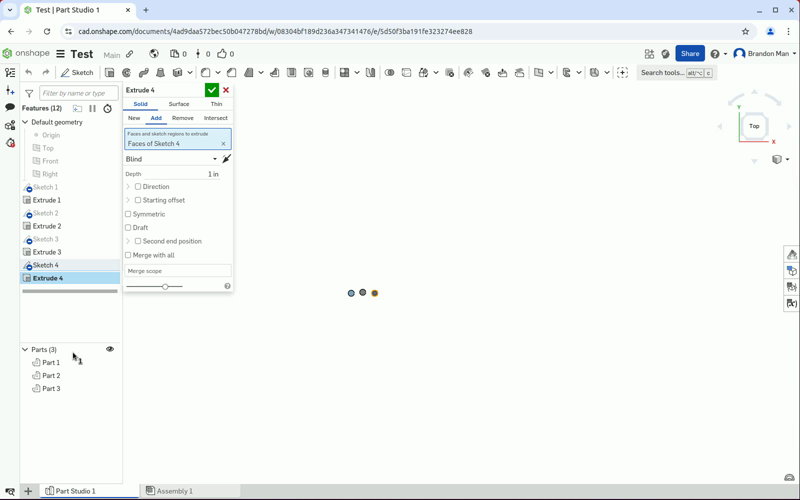
mouse_move(143, 106)
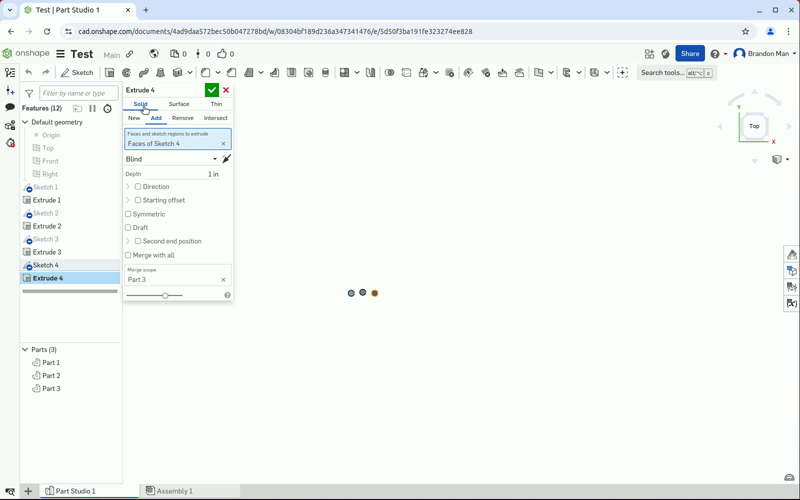
click(143, 106)
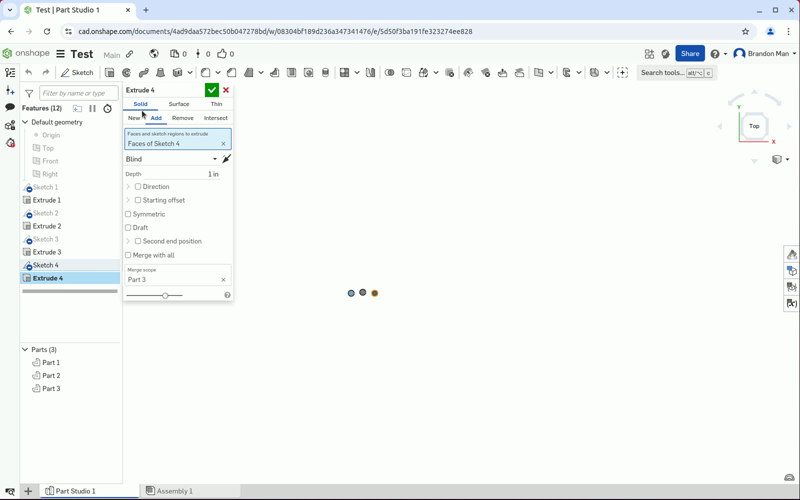
mouse_move(137, 120)
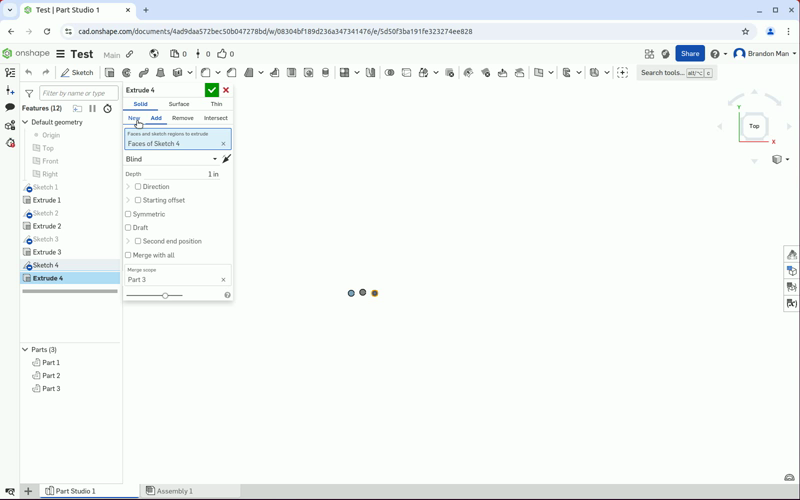
click(137, 120)
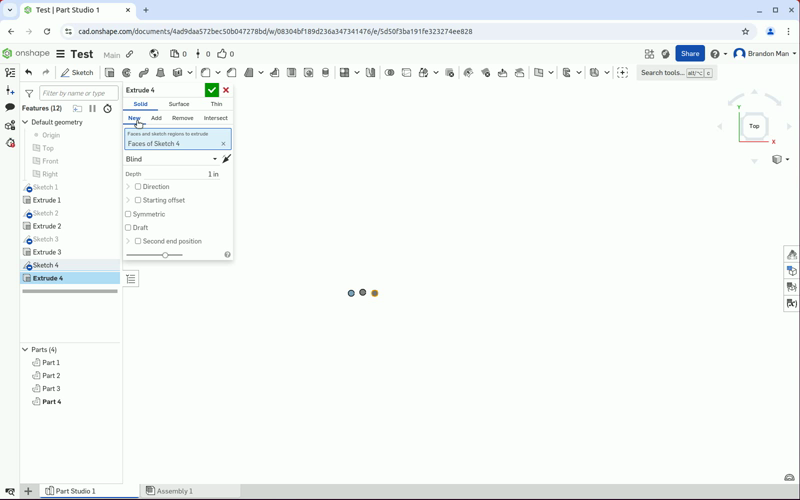
key(tab, 4)
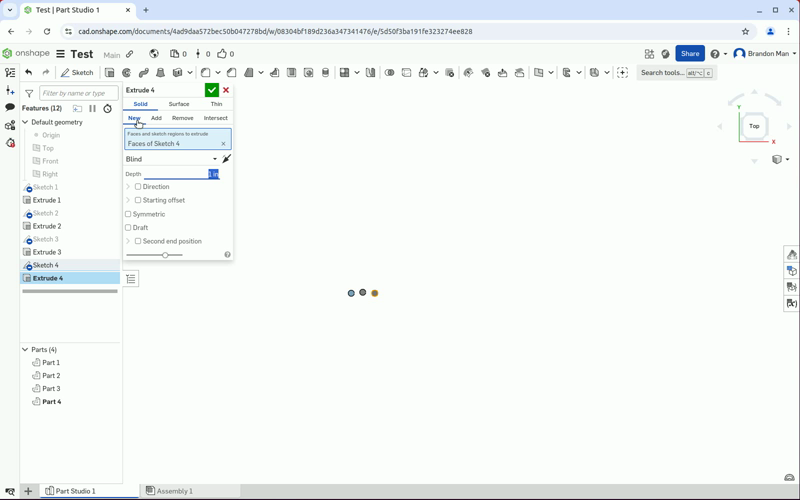
text(-0.241)
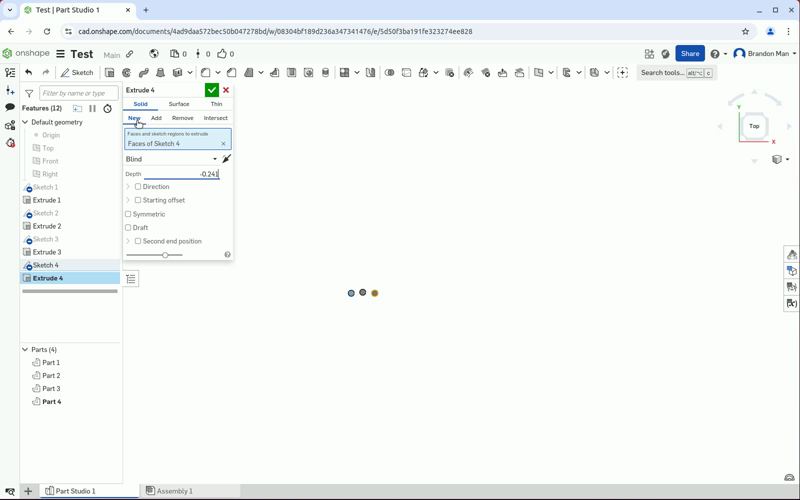
key(enter)
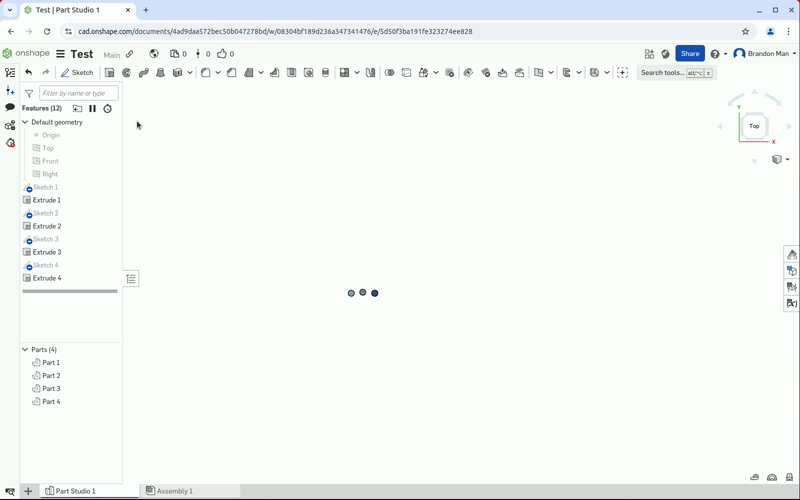
key(shift+h)
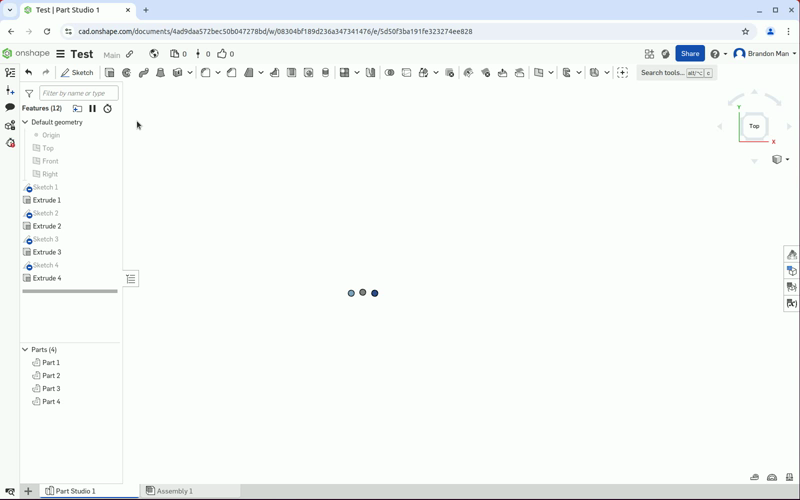
key(shift+h)
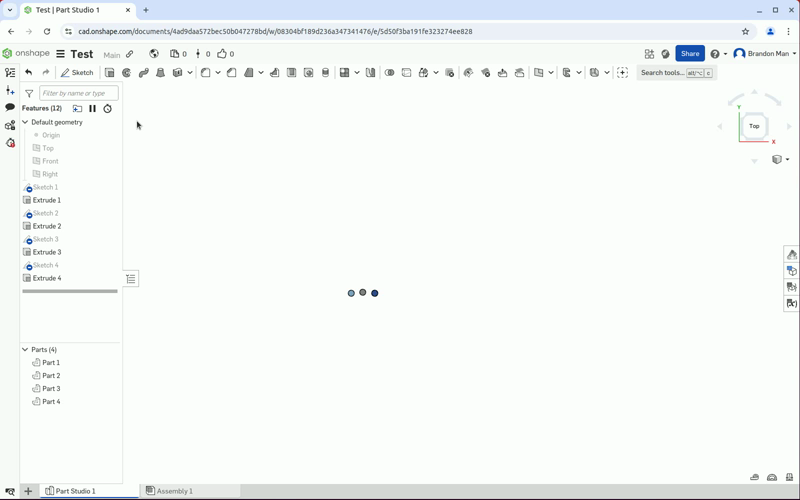
mouse_move(73, 189)
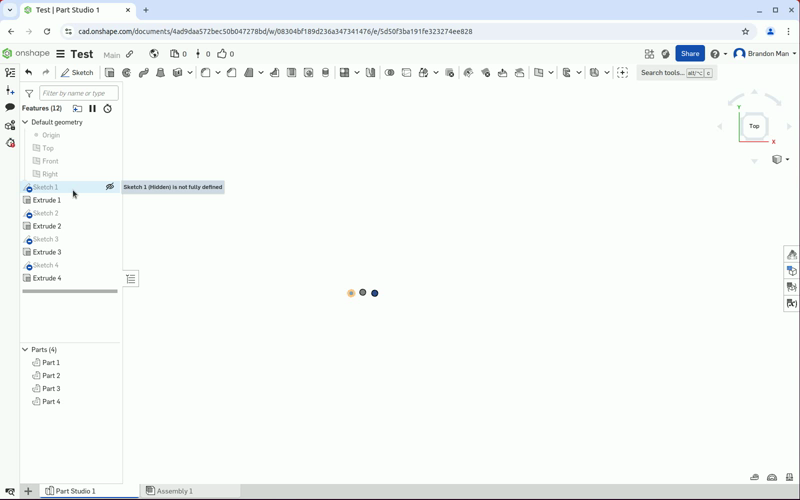
click(73, 189)
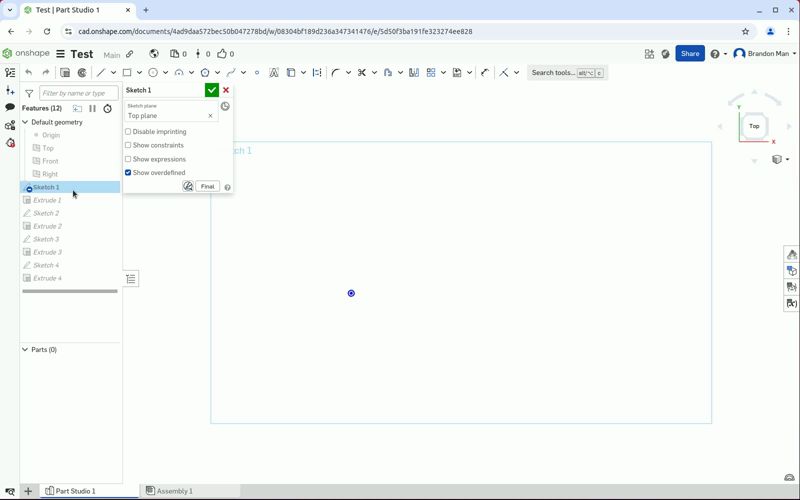
mouse_move(229, 92)
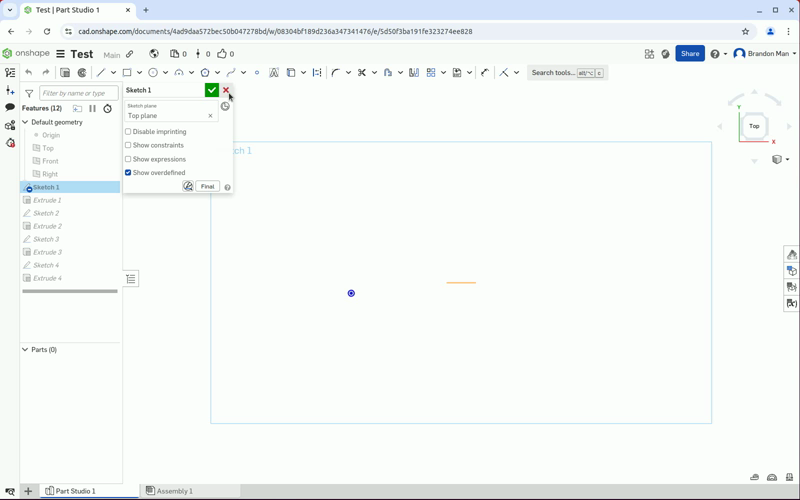
click(229, 92)
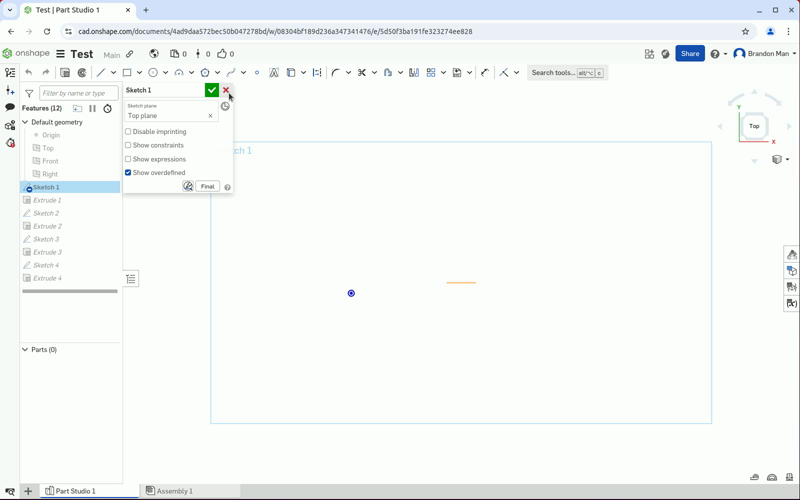
key(shift+s)
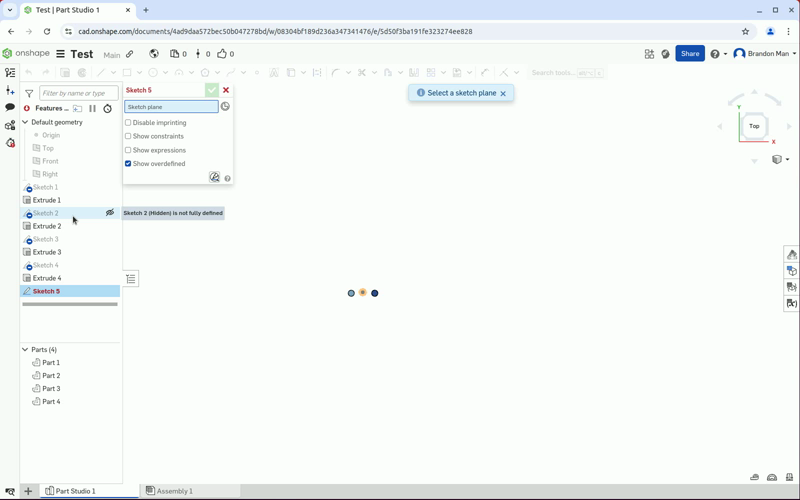
scroll(3)
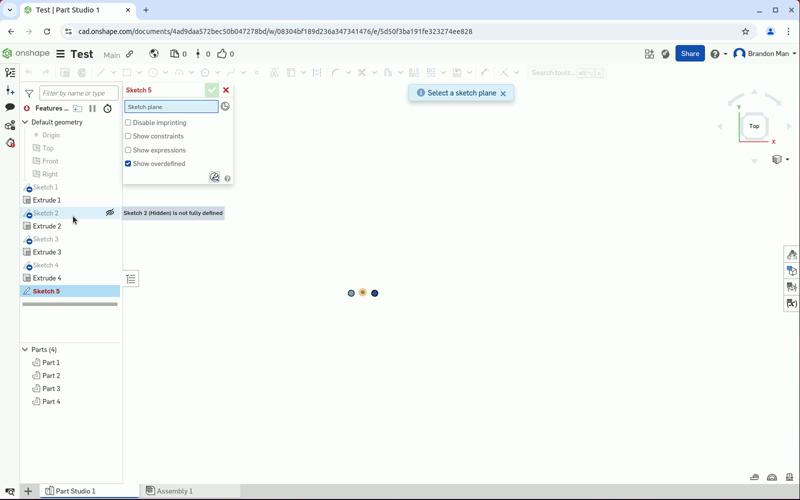
mouse_move(73, 150)
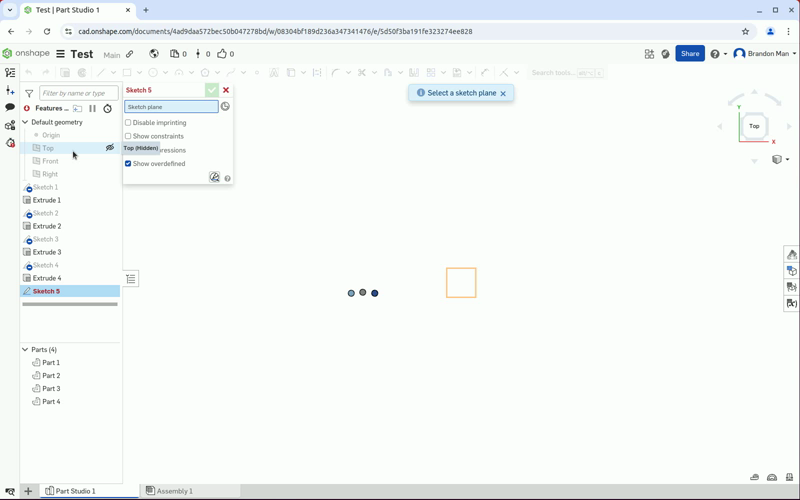
click(73, 150)
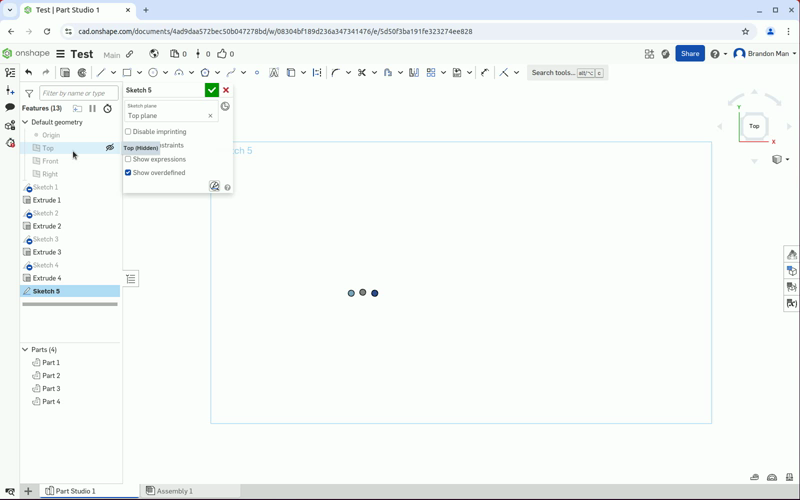
mouse_move(73, 352)
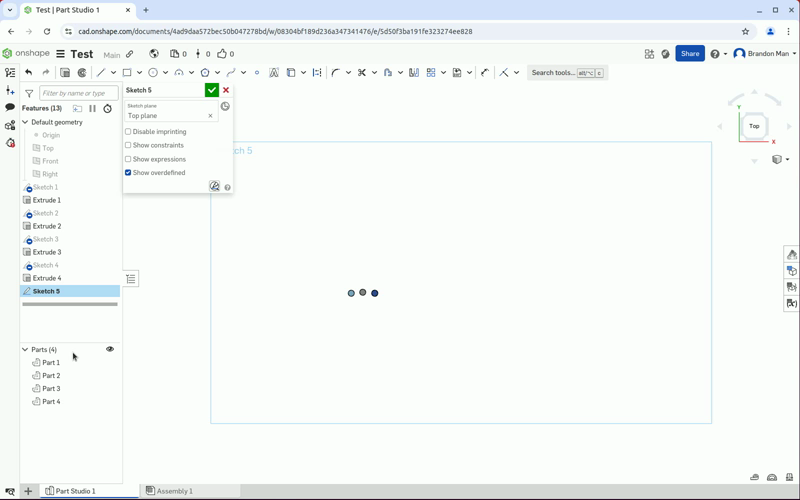
key(y)
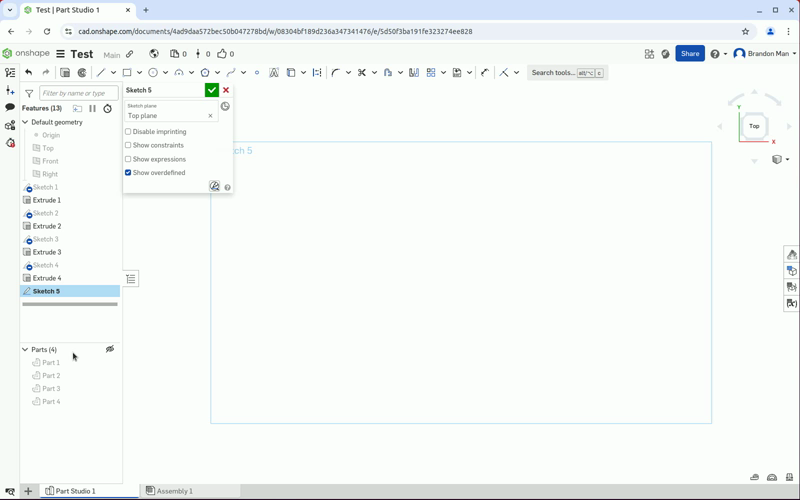
key(c)
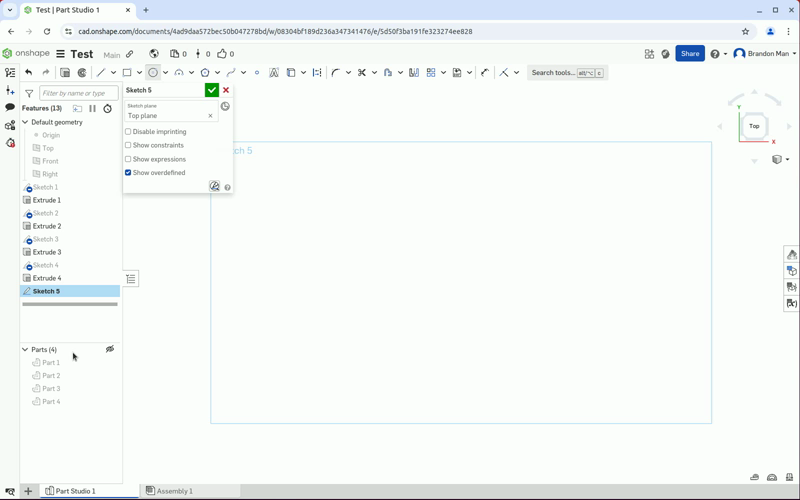
key_down(shift)
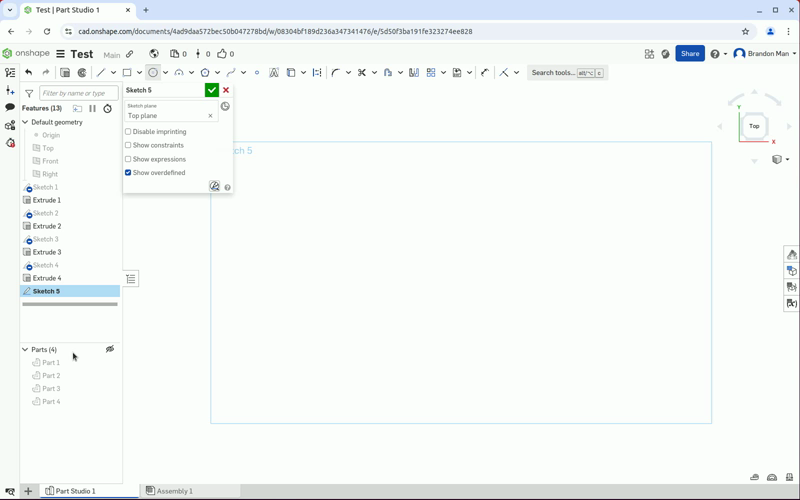
mouse_move(362, 292)
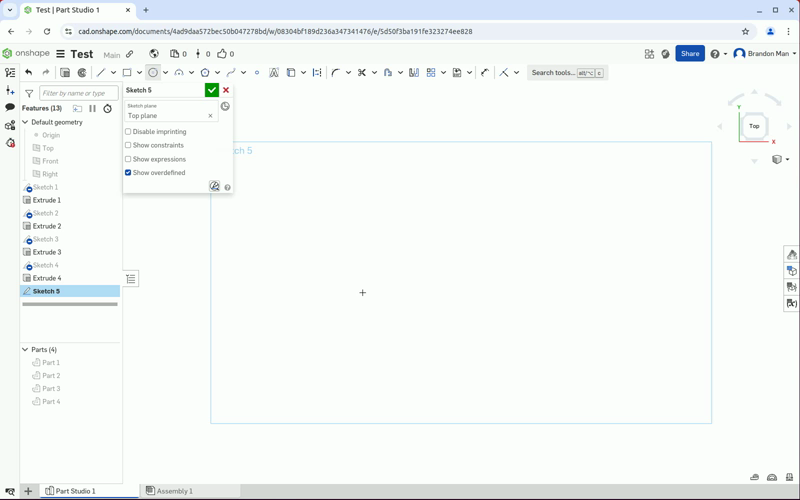
click(362, 292)
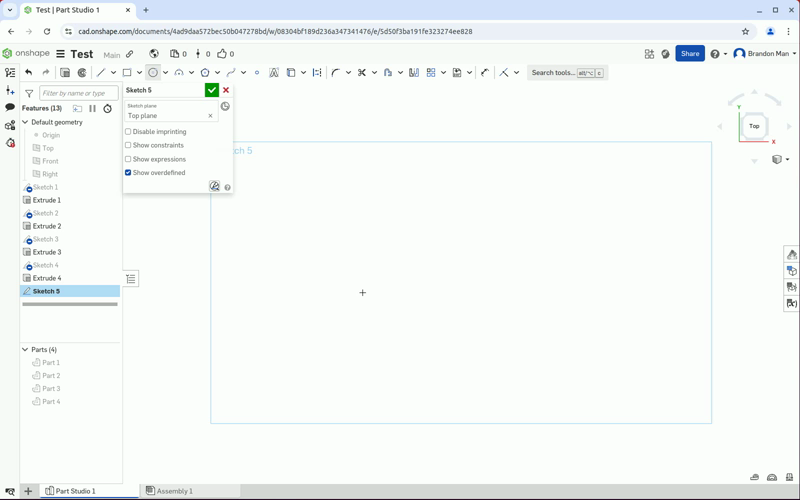
key_up(shift)
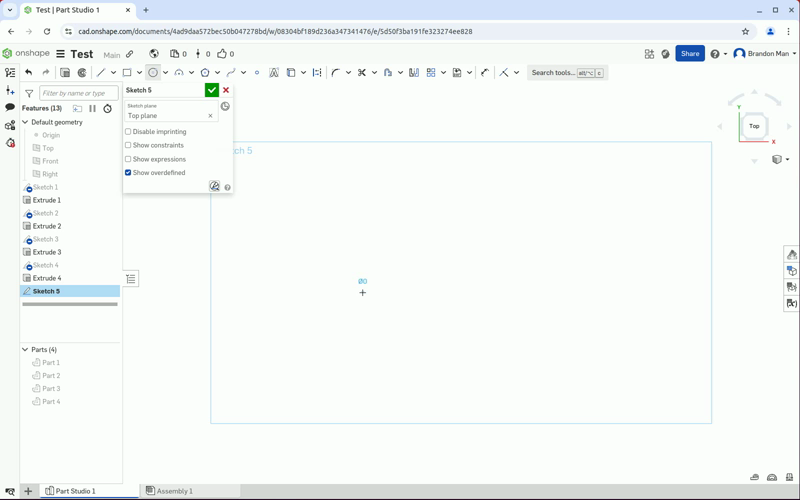
mouse_move(365, 292)
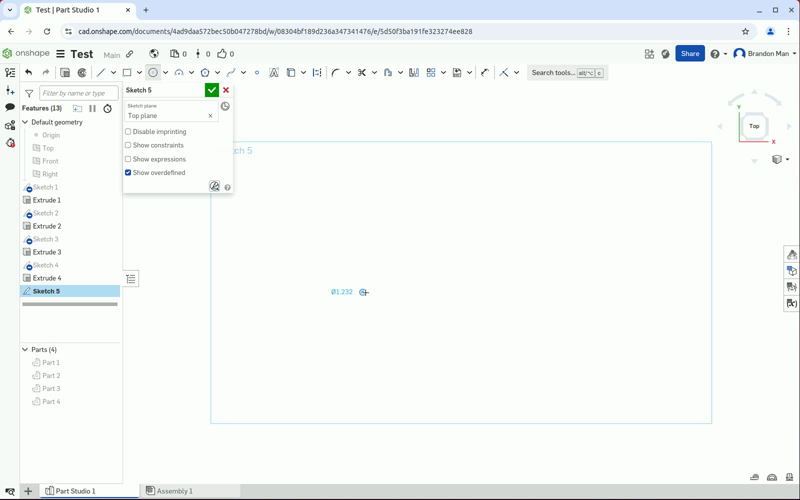
click(365, 292)
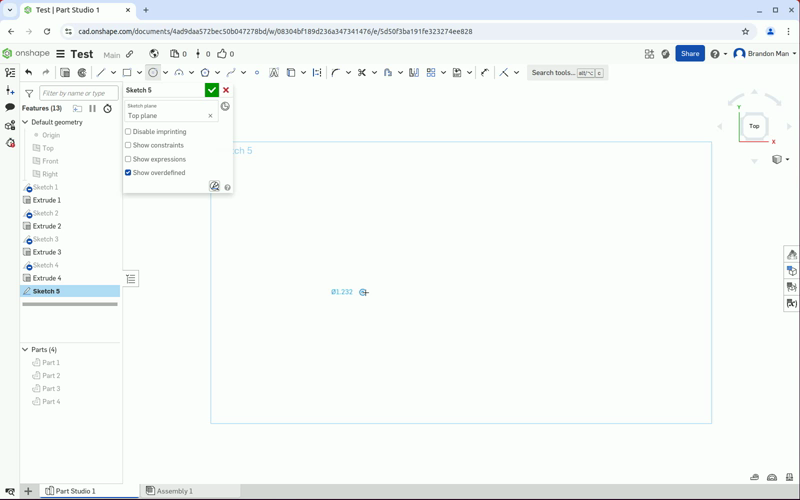
key(esc)
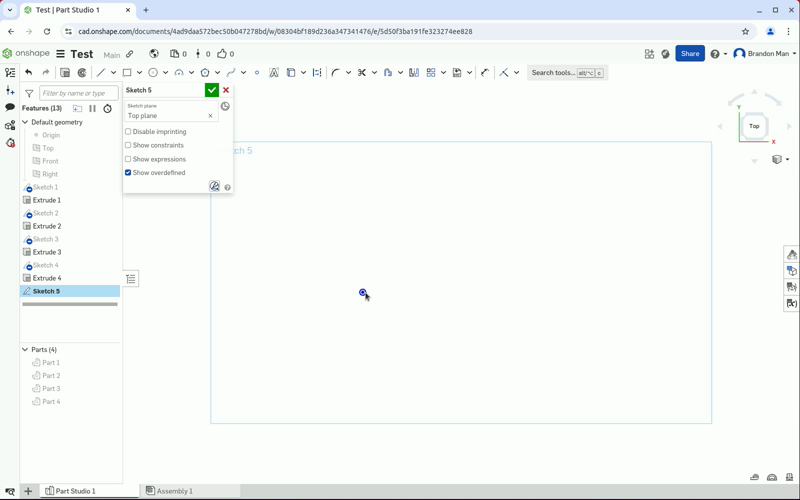
mouse_move(363, 291)
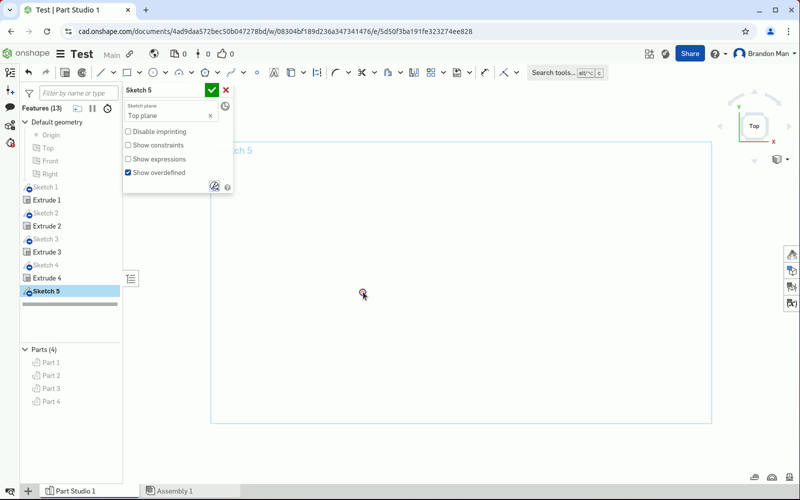
scroll(6)
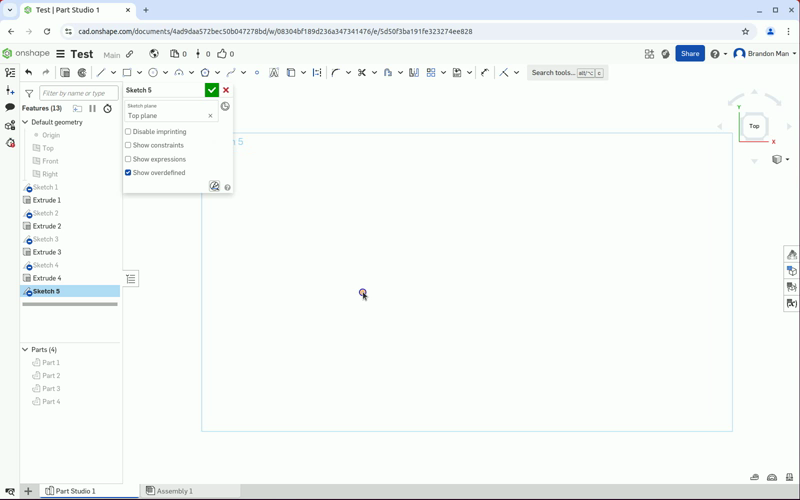
scroll(6)
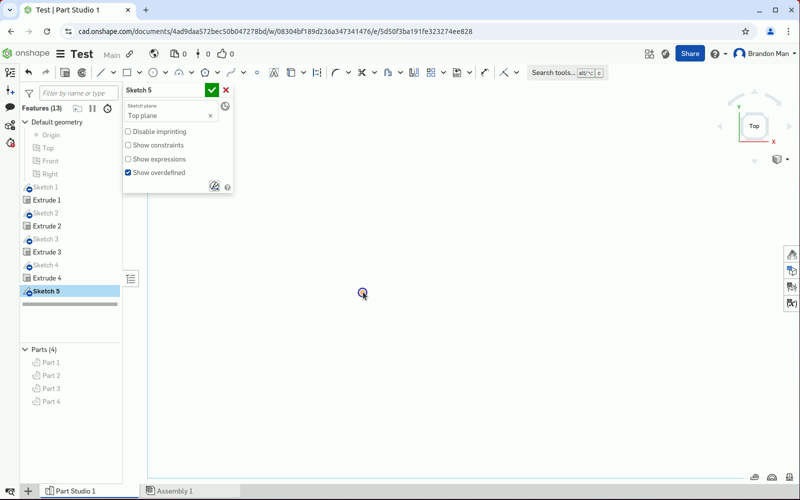
scroll(6)
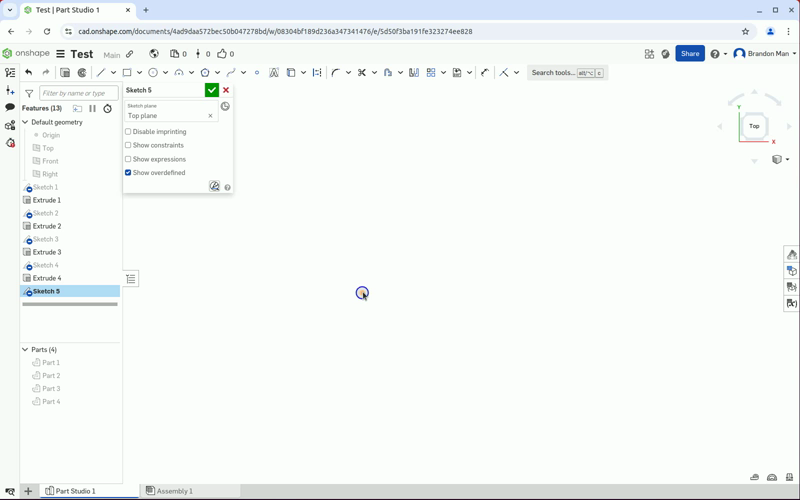
scroll(6)
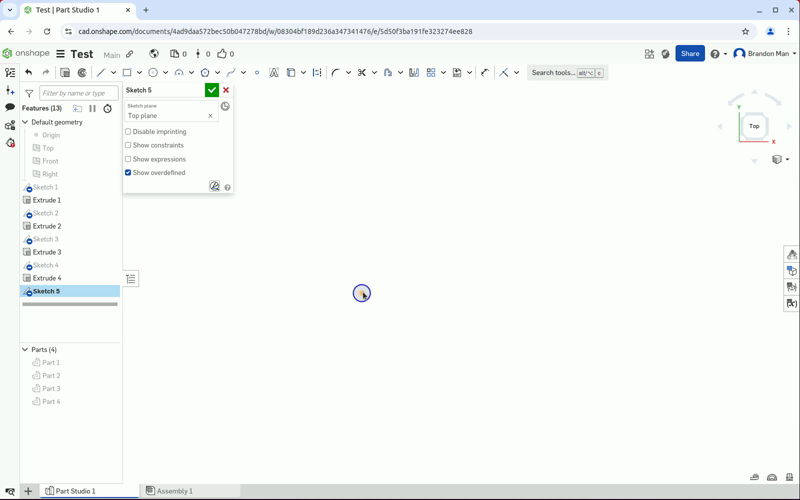
scroll(6)
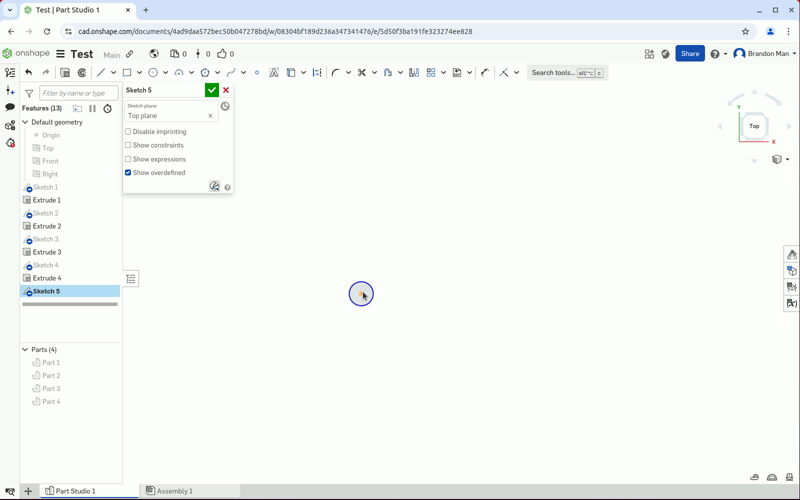
scroll(6)
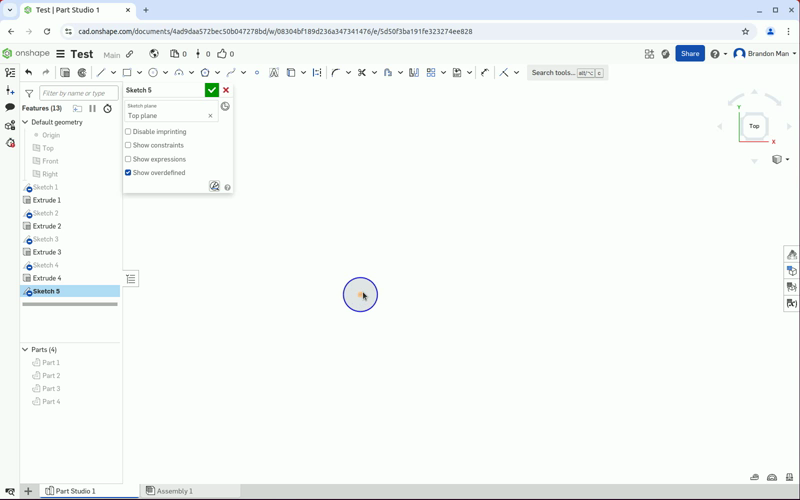
scroll(6)
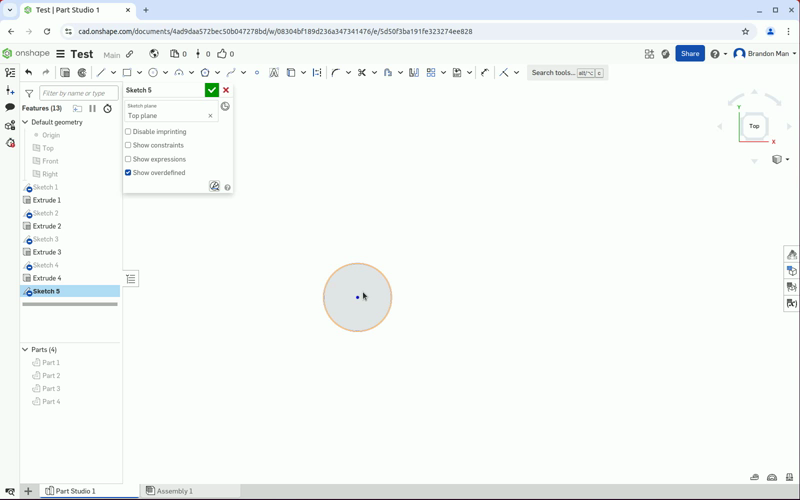
click(363, 291)
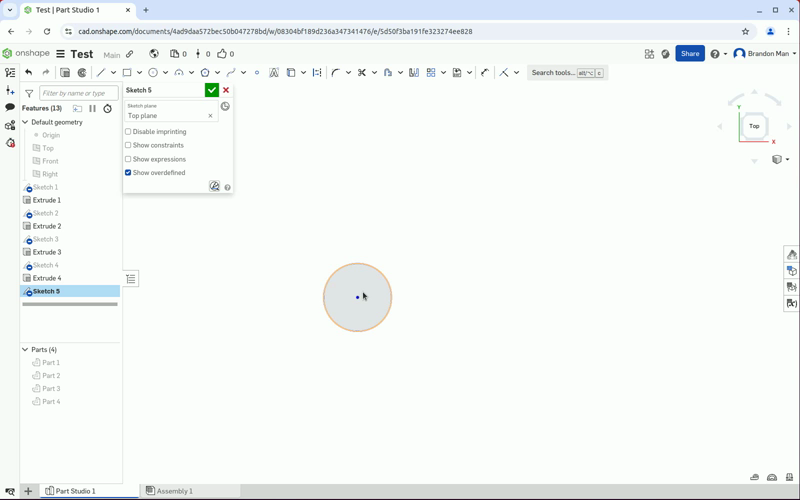
scroll(-6)
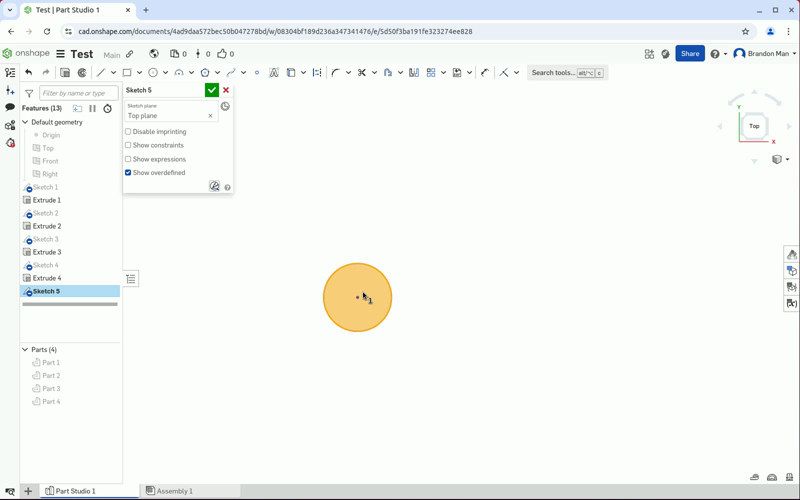
scroll(-6)
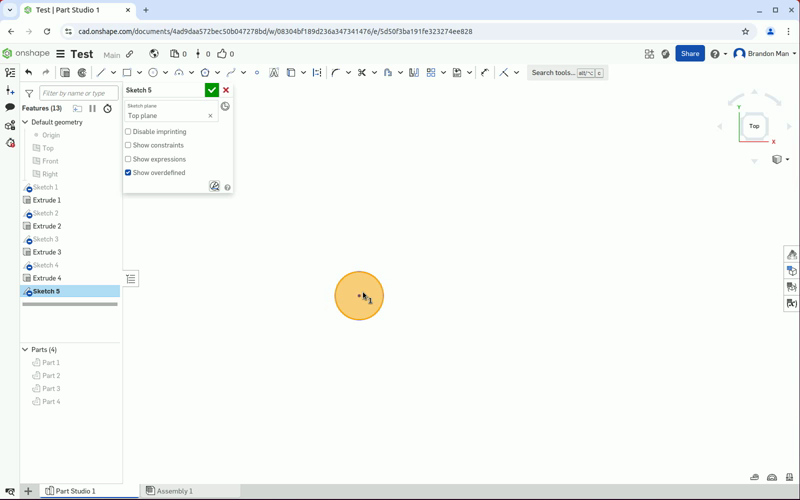
scroll(-6)
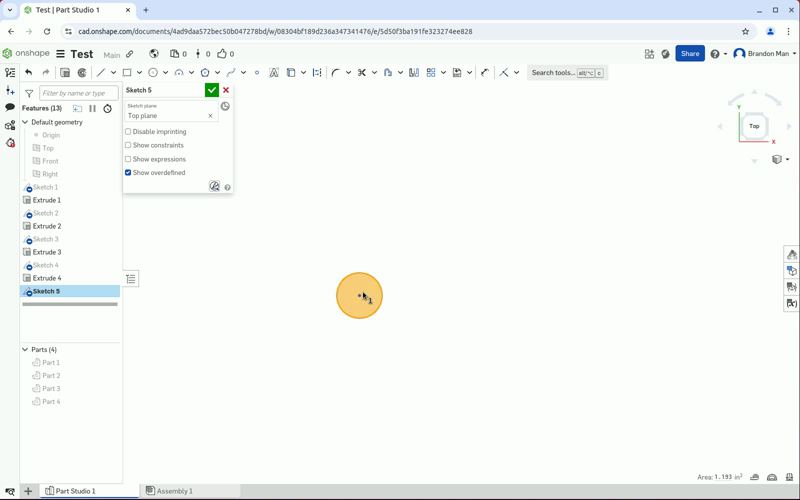
scroll(-6)
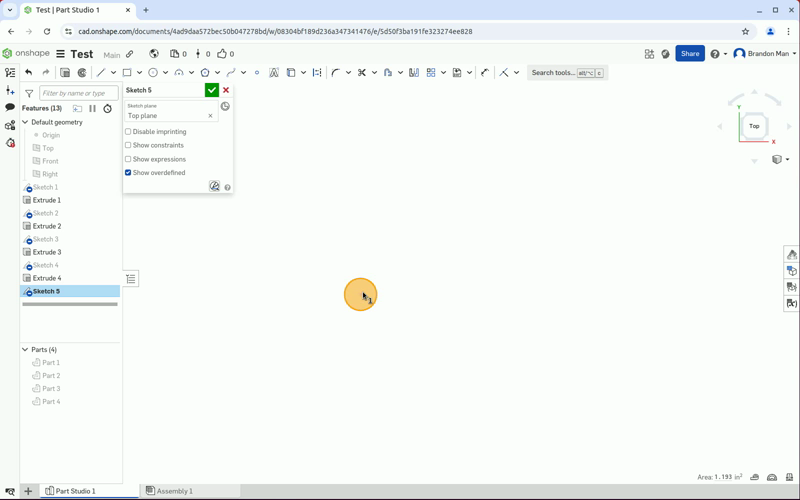
scroll(-6)
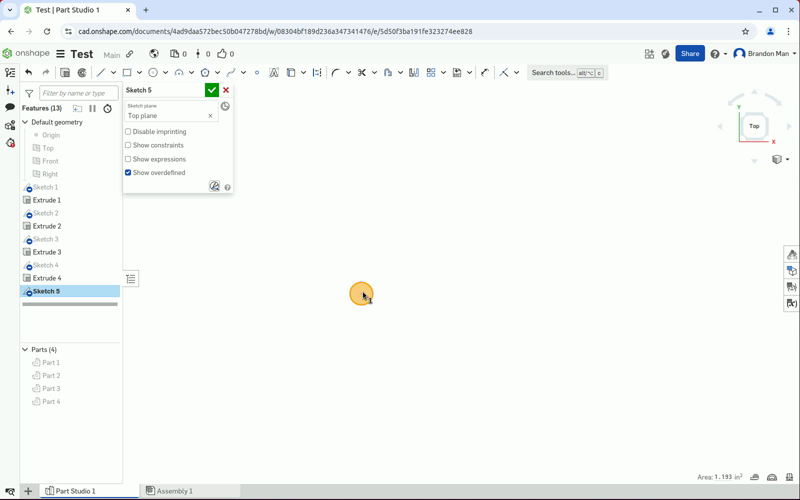
scroll(-6)
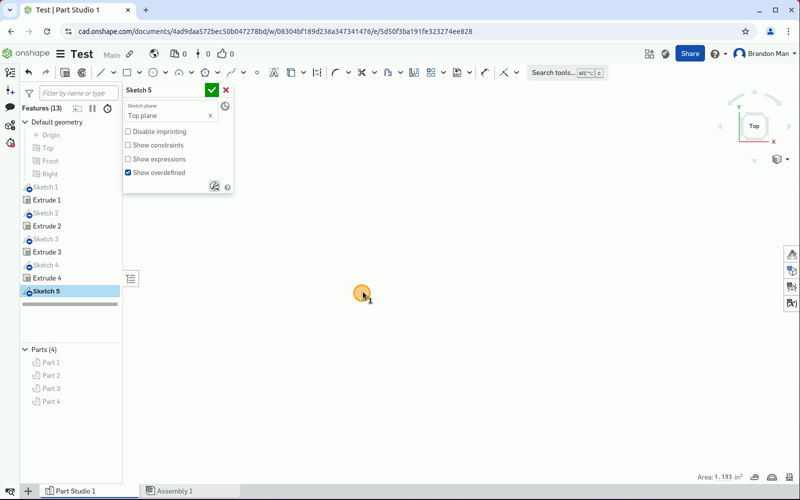
scroll(-6)
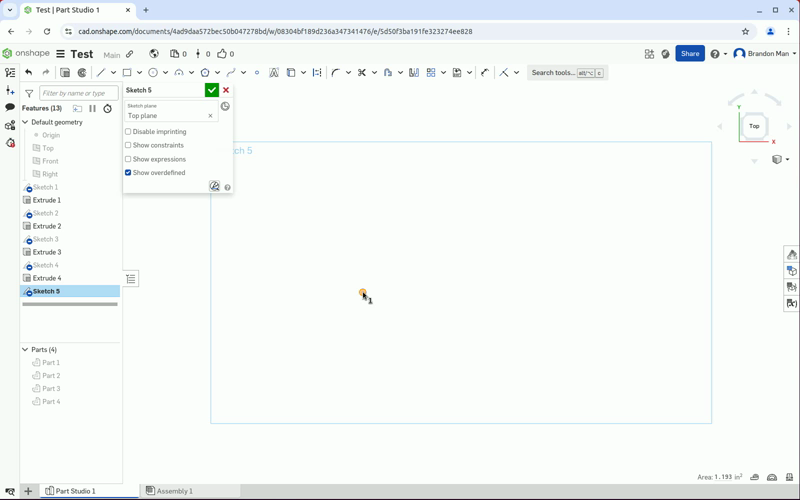
mouse_move(73, 352)
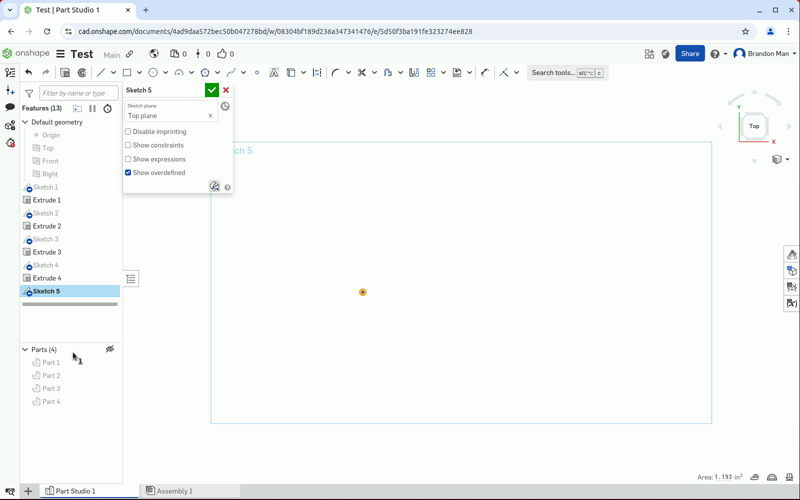
key(shift+y)
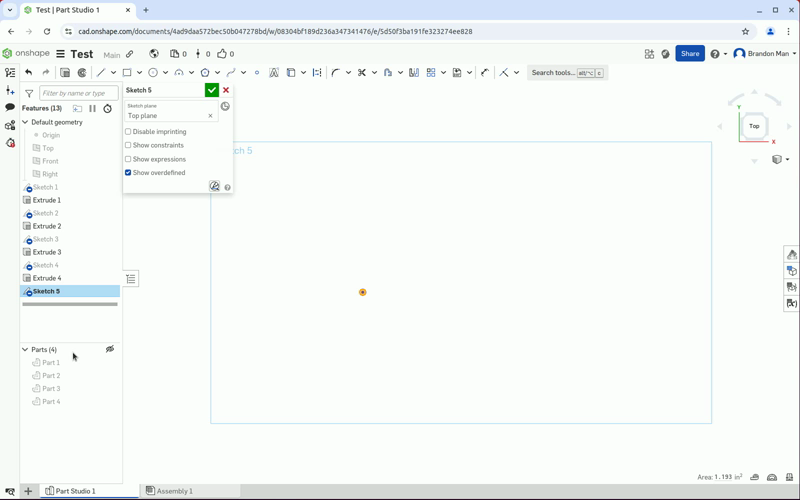
key(shift+e)
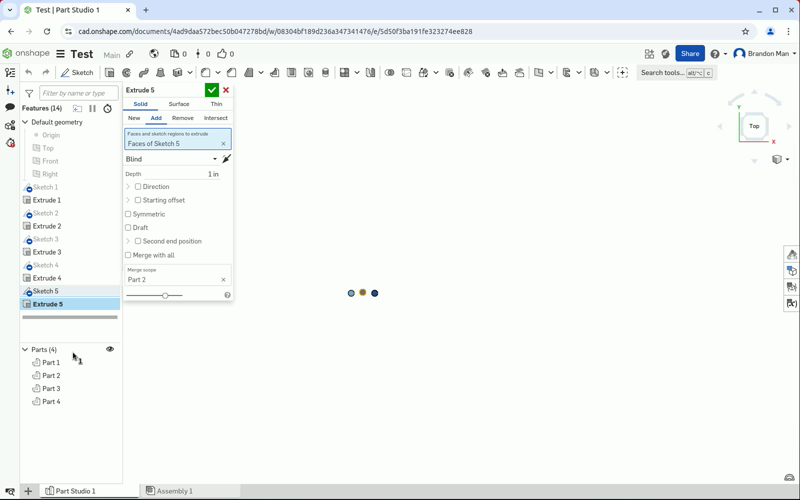
mouse_move(143, 106)
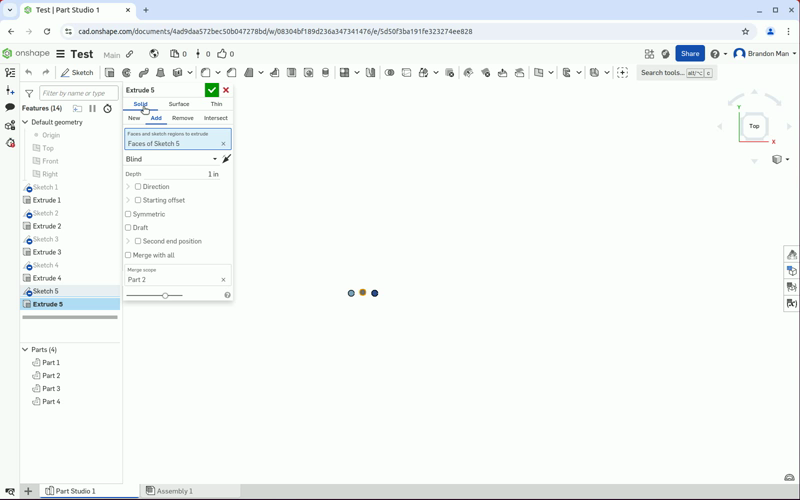
click(143, 106)
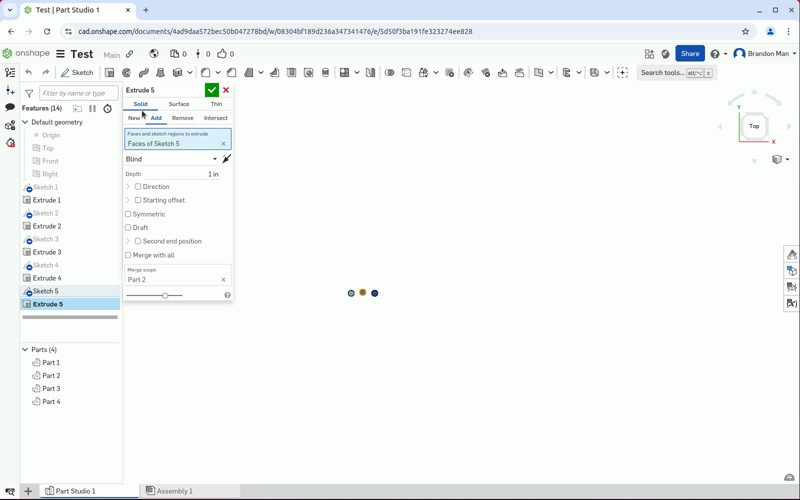
mouse_move(137, 120)
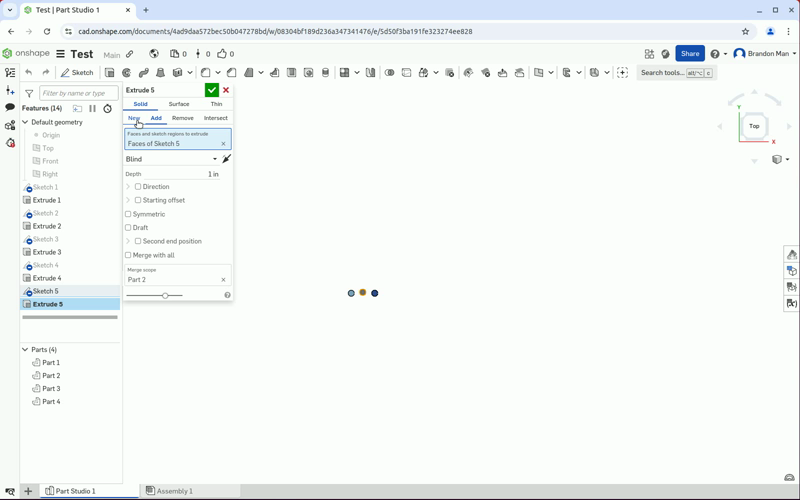
click(137, 120)
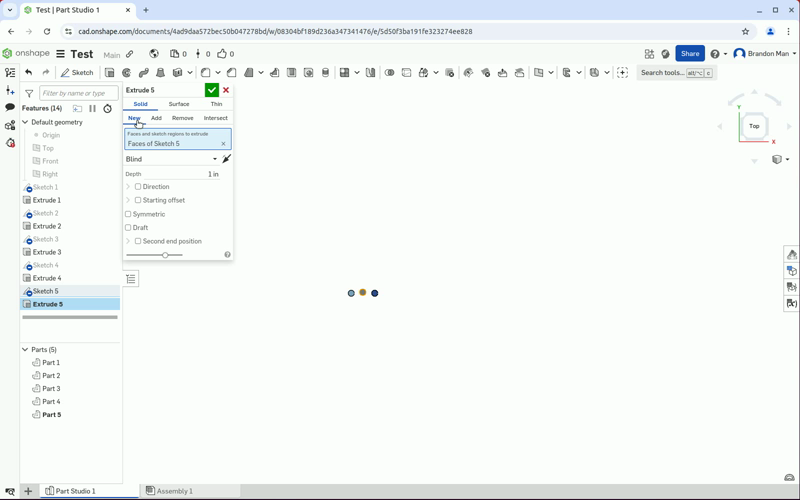
key(tab, 4)
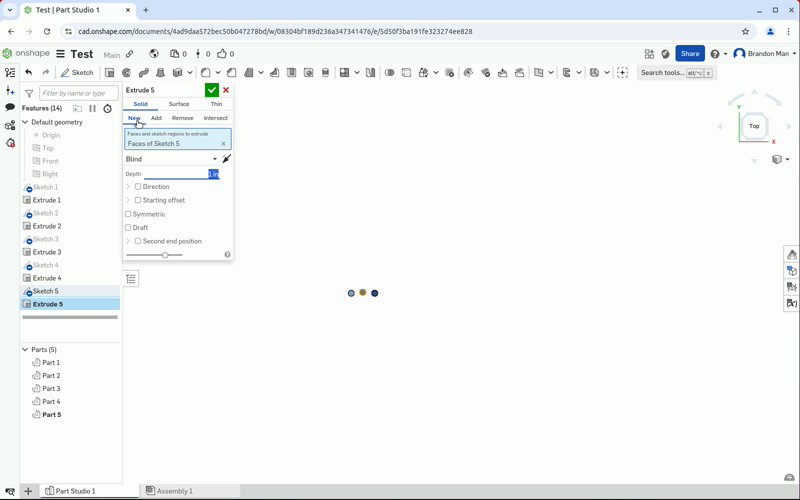
text(-0.241)
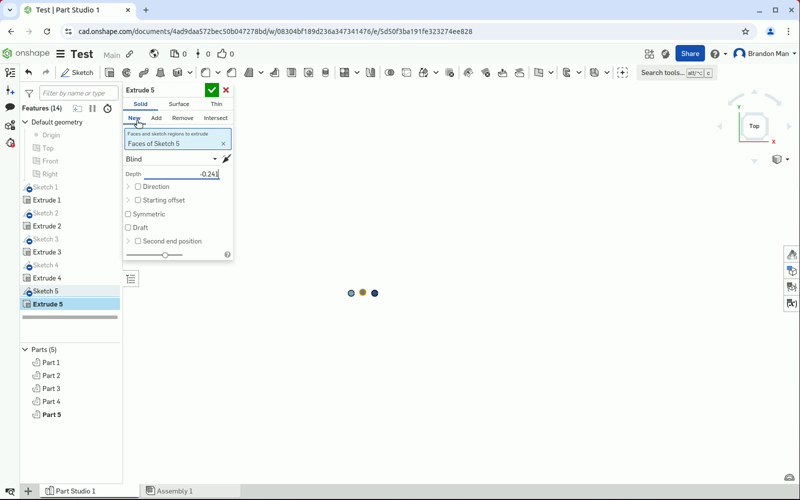
key(enter)
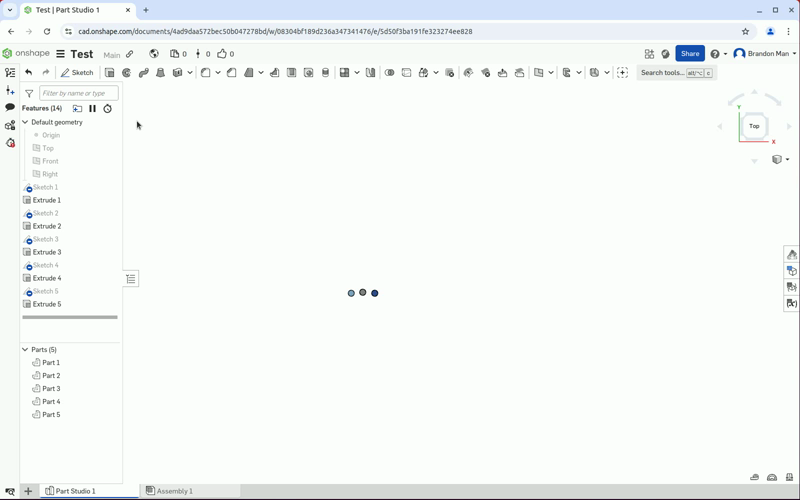
key(shift+h)
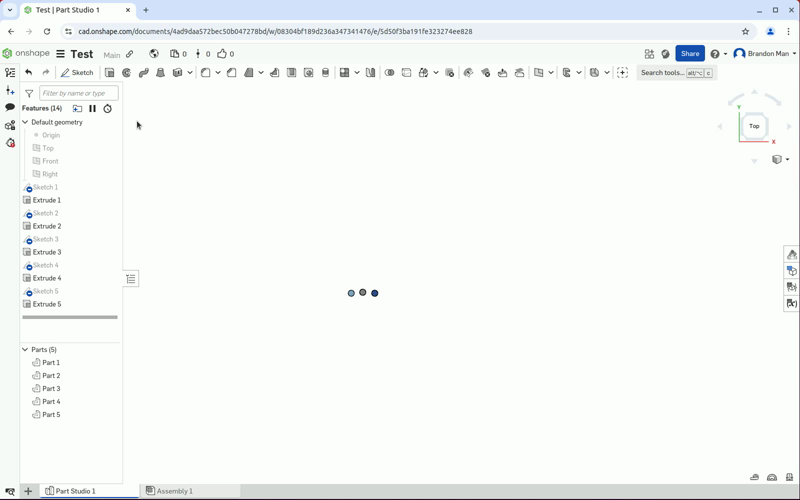
key(shift+h)
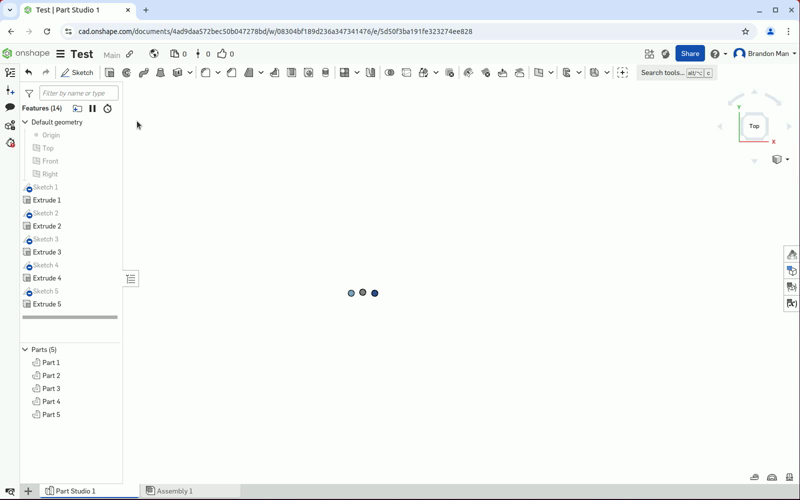
mouse_move(73, 189)
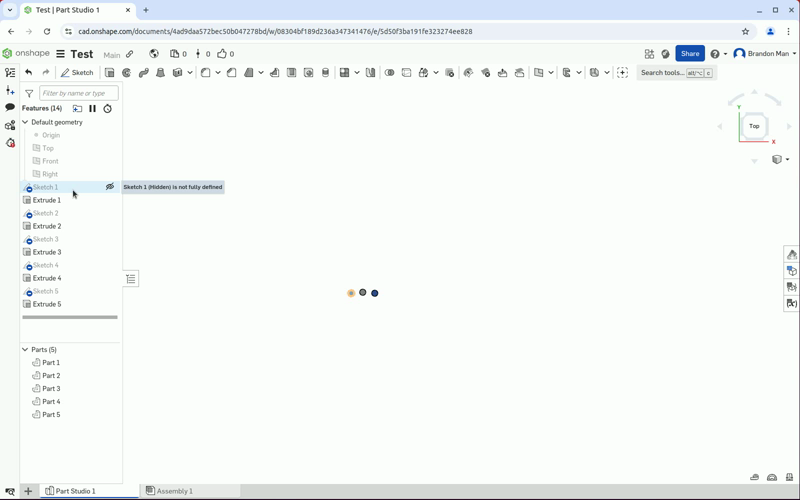
click(73, 189)
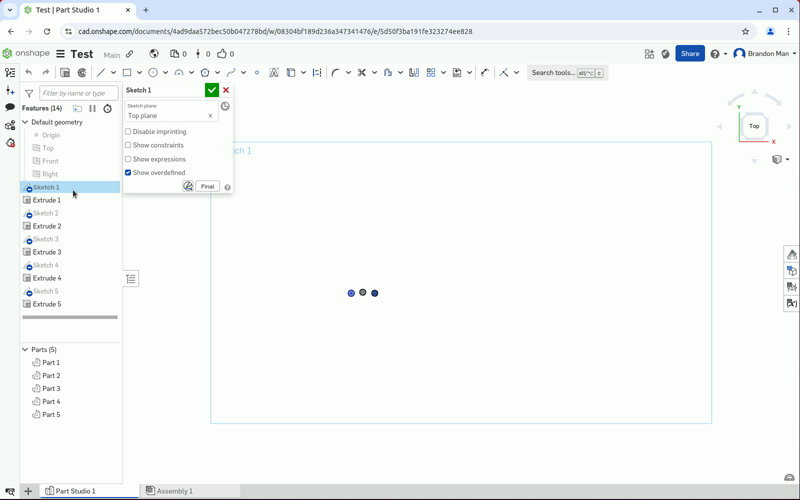
mouse_move(229, 92)
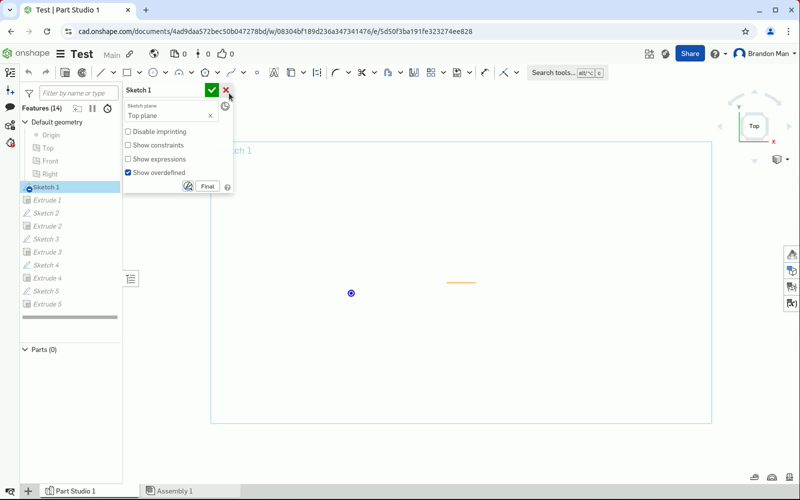
click(229, 92)
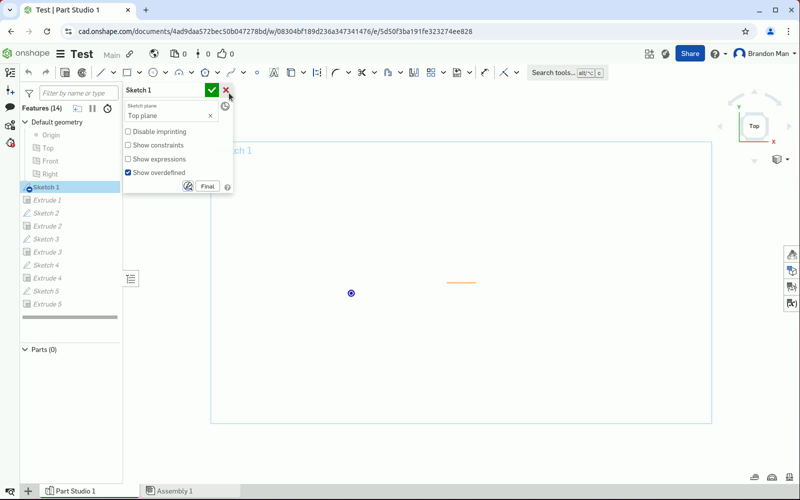
key(shift+s)
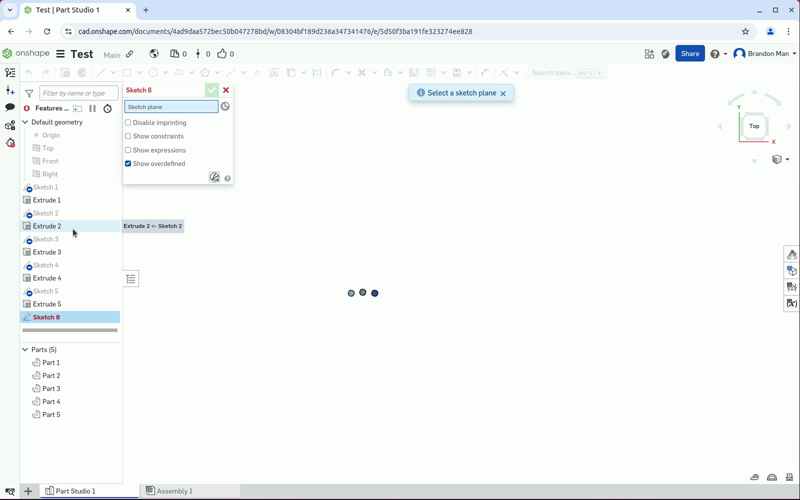
scroll(3)
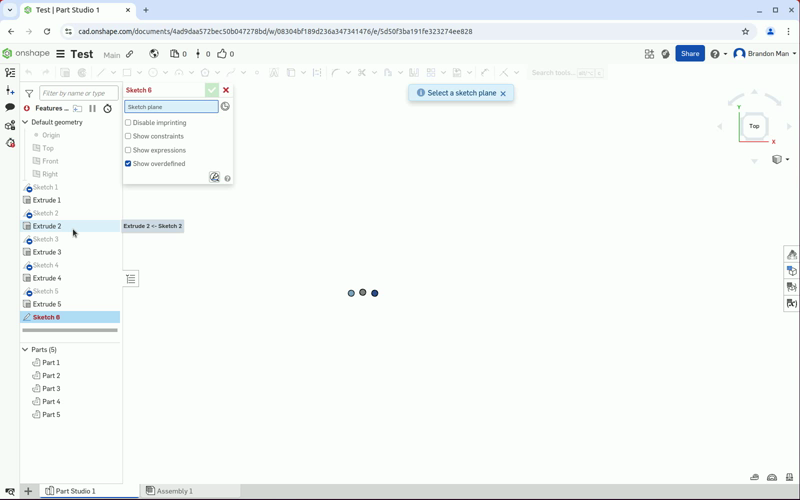
mouse_move(73, 150)
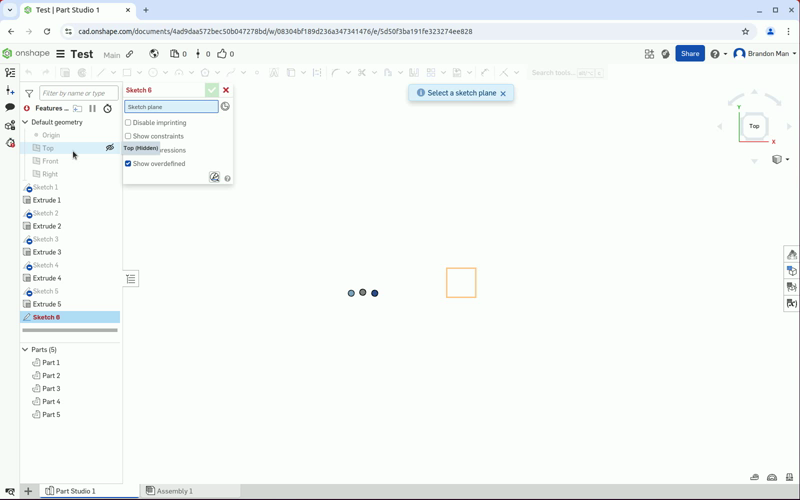
click(73, 150)
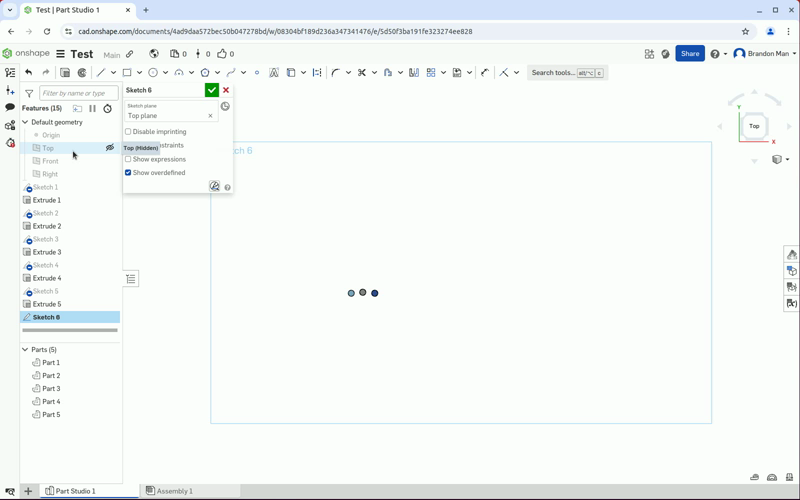
mouse_move(73, 352)
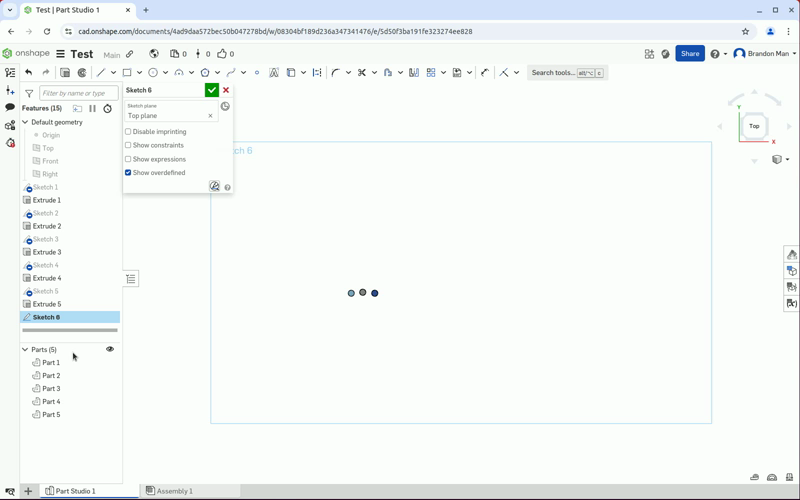
key(y)
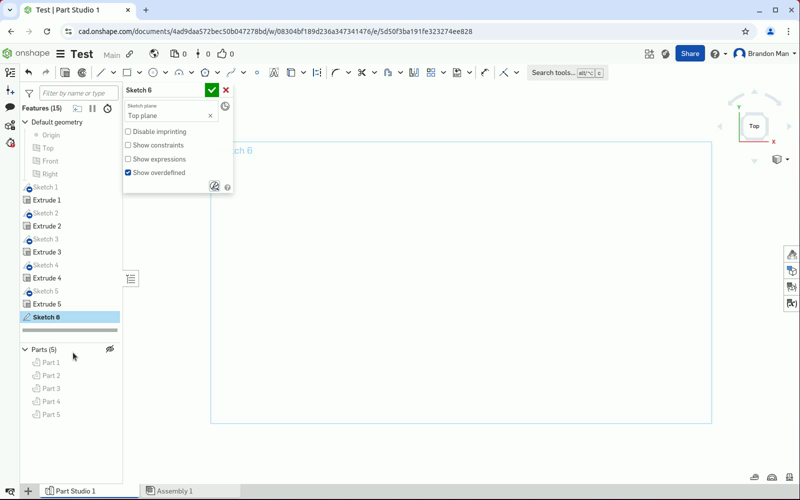
key(c)
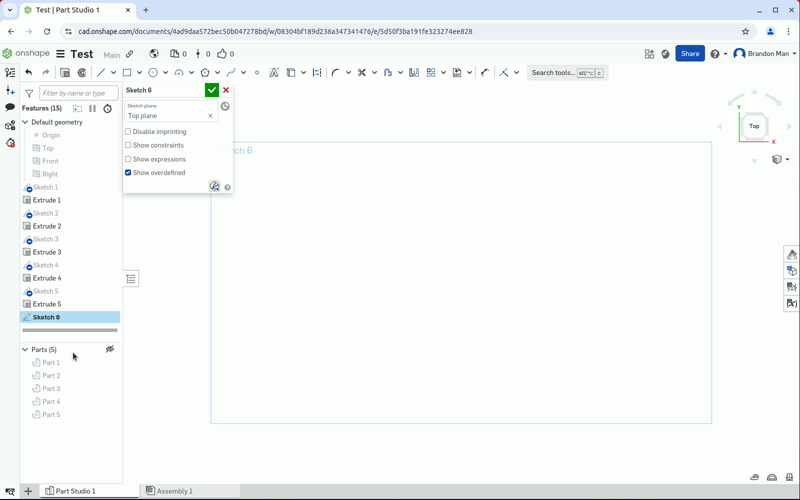
key_down(shift)
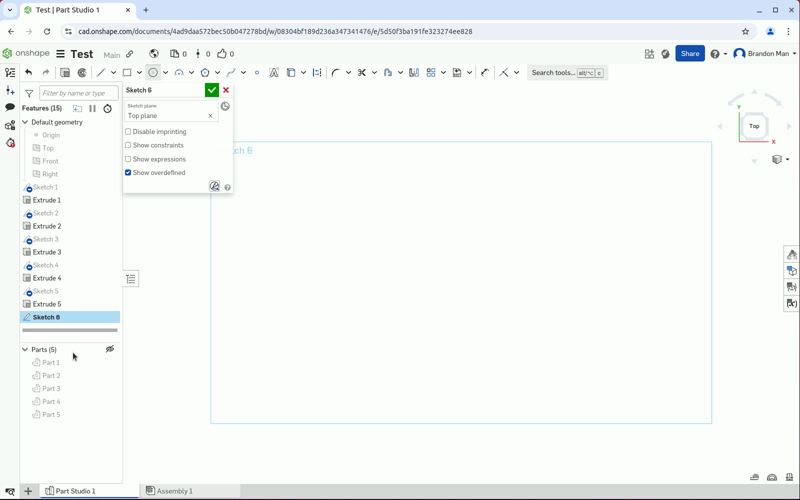
mouse_move(351, 293)
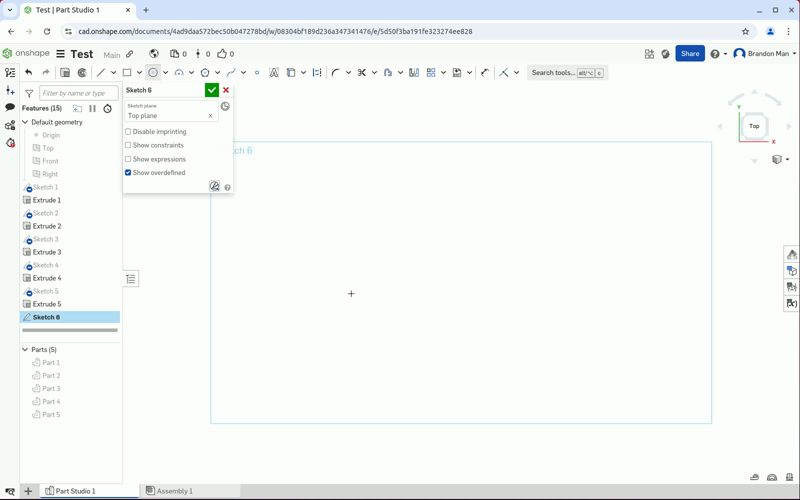
click(351, 293)
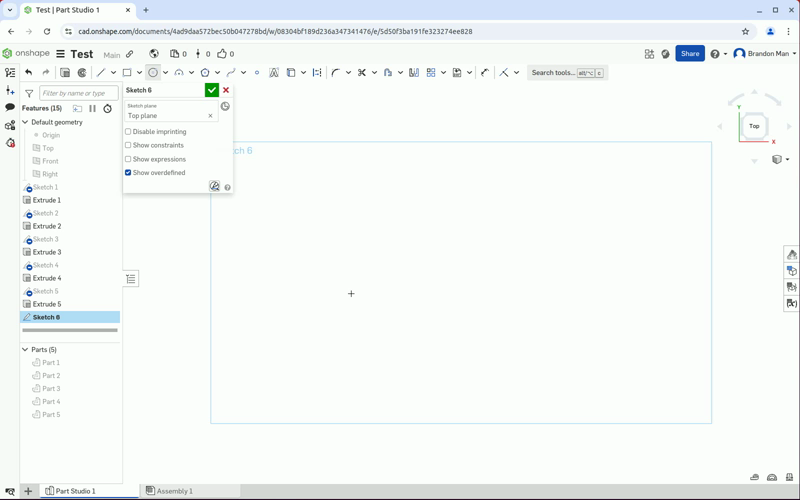
key_up(shift)
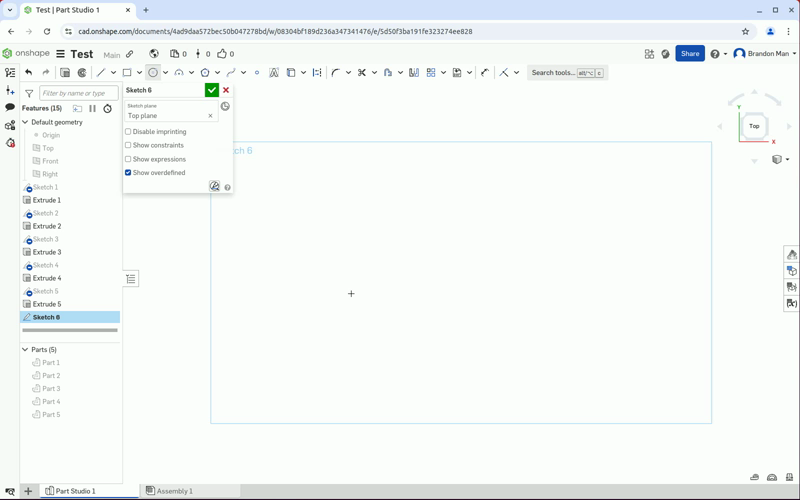
mouse_move(354, 293)
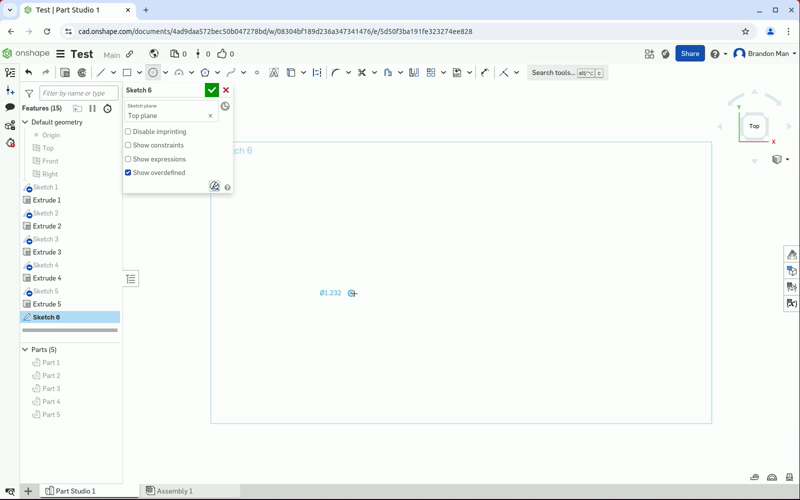
click(354, 293)
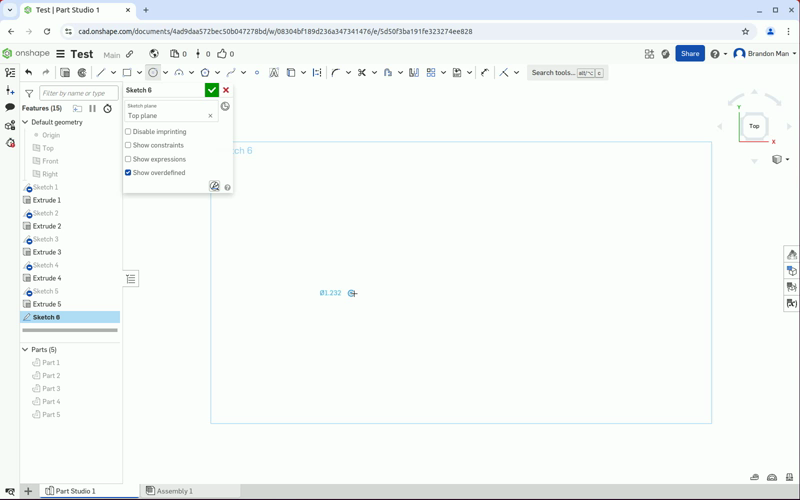
key(esc)
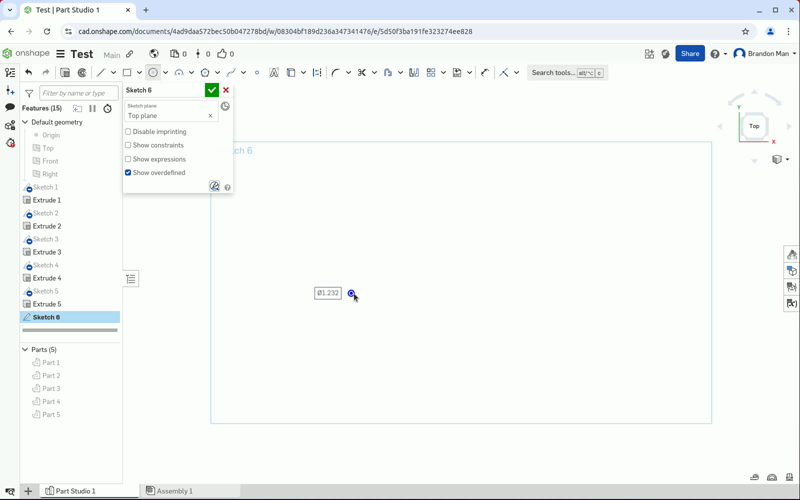
mouse_move(349, 294)
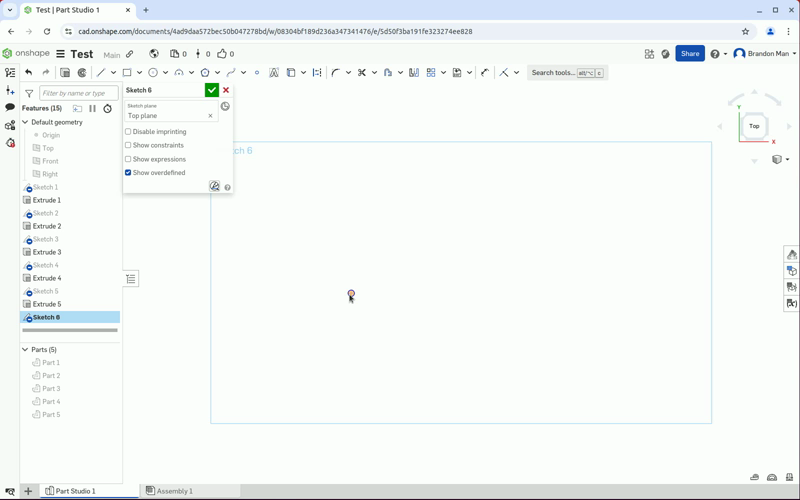
scroll(6)
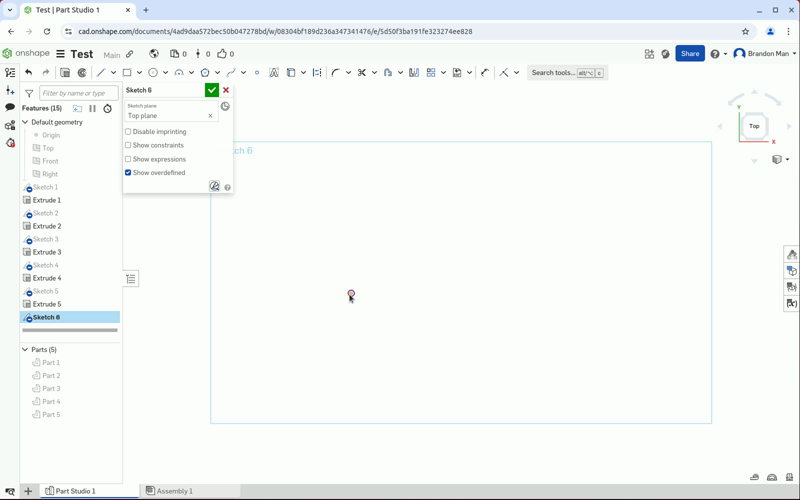
scroll(6)
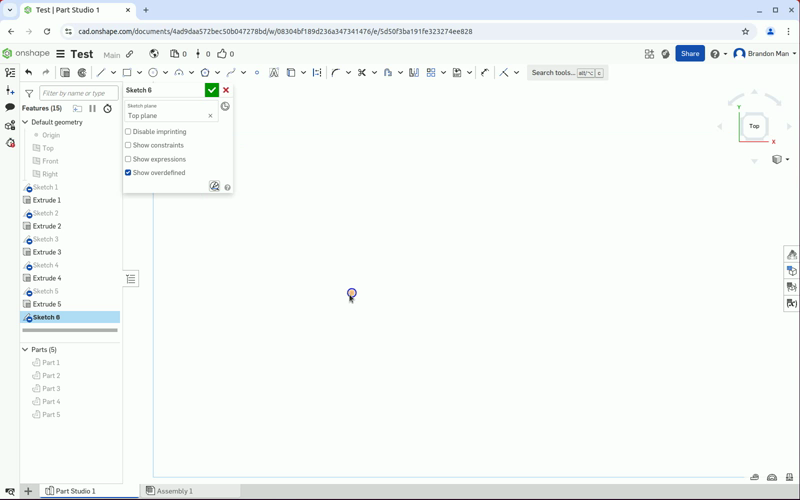
scroll(6)
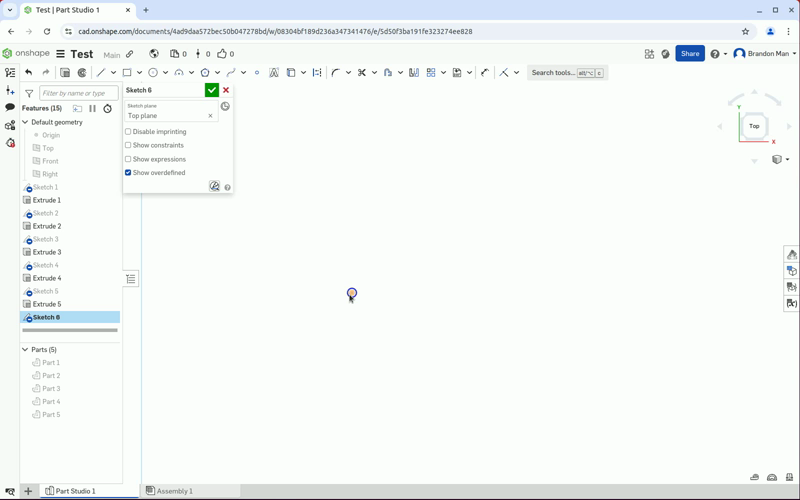
scroll(6)
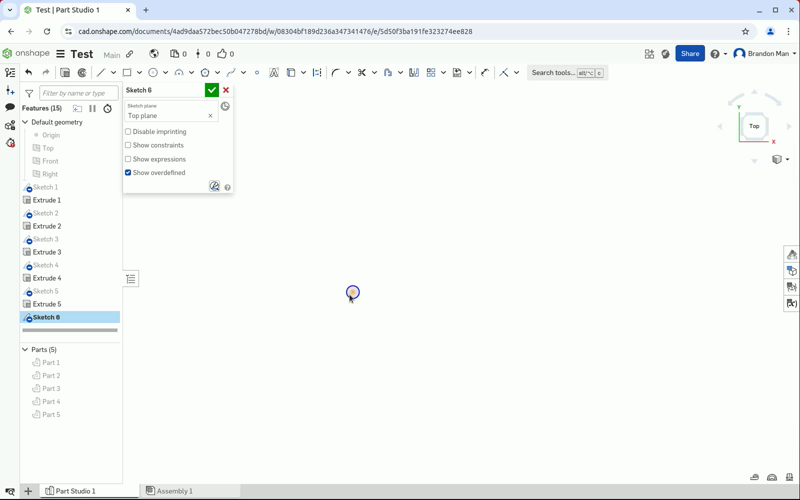
scroll(6)
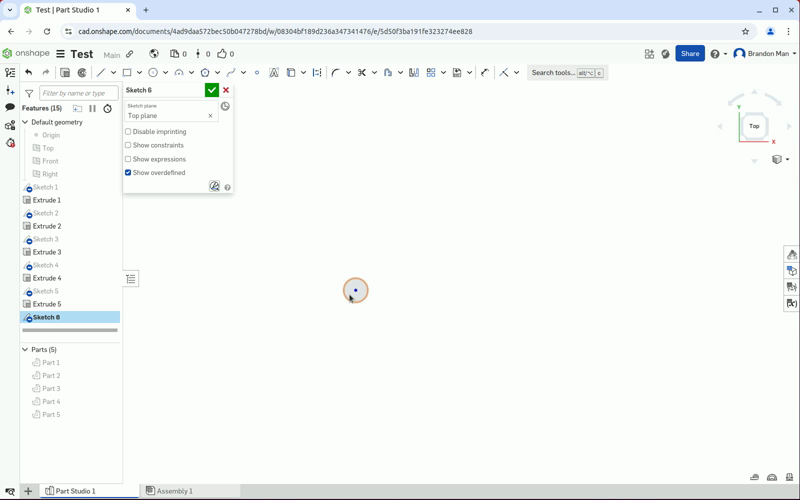
scroll(6)
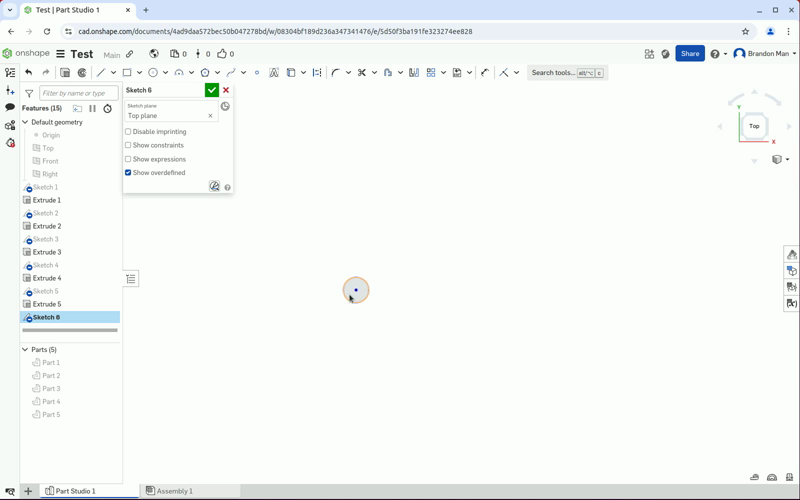
scroll(6)
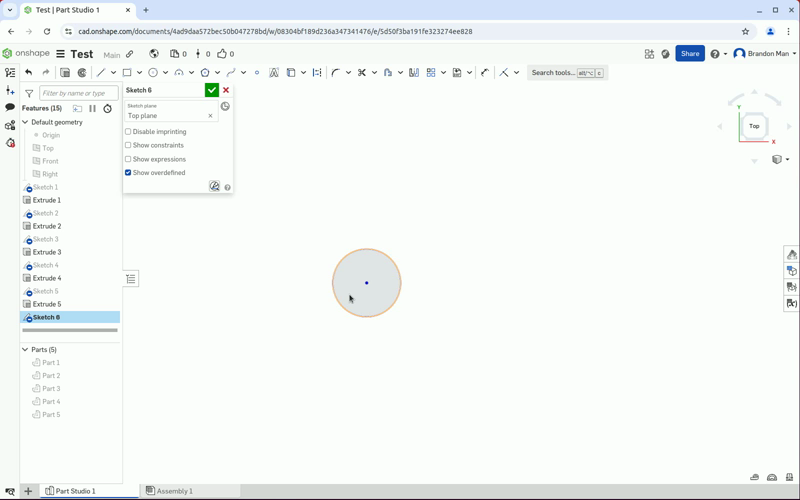
click(349, 294)
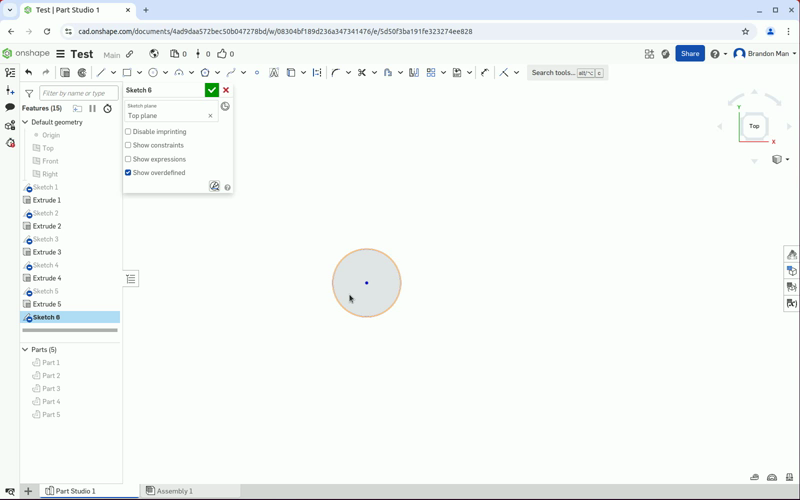
scroll(-6)
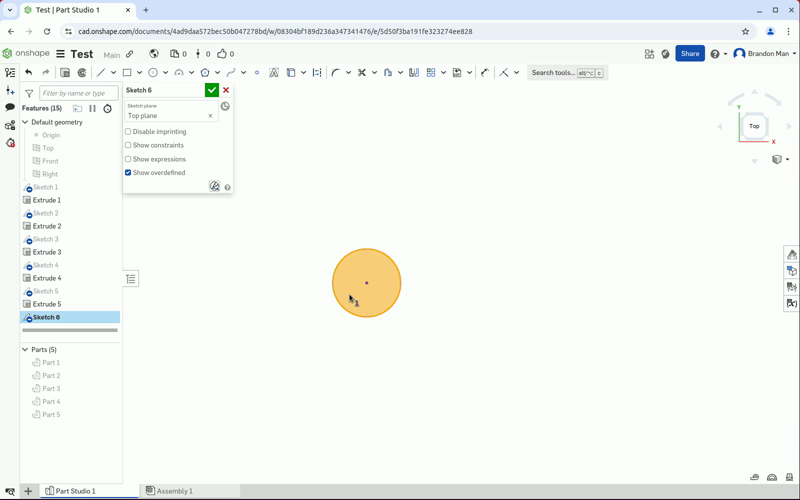
scroll(-6)
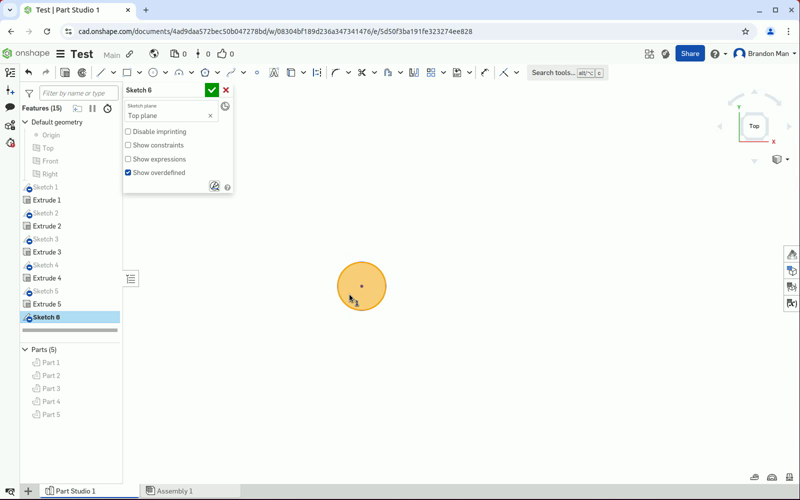
scroll(-6)
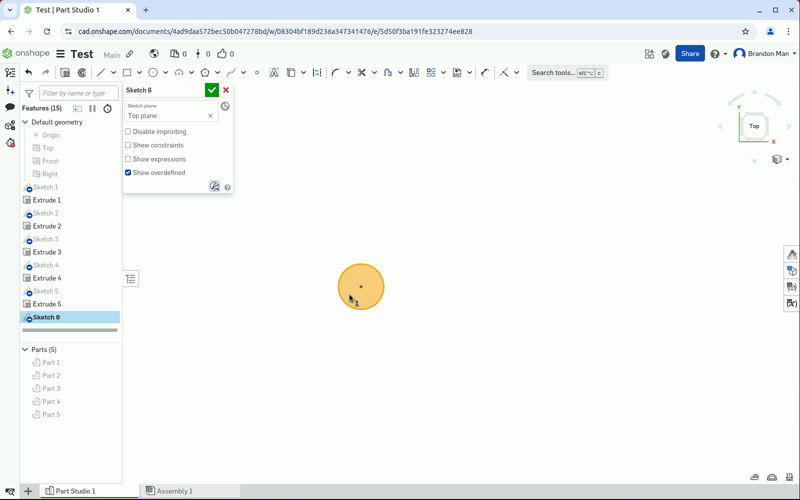
scroll(-6)
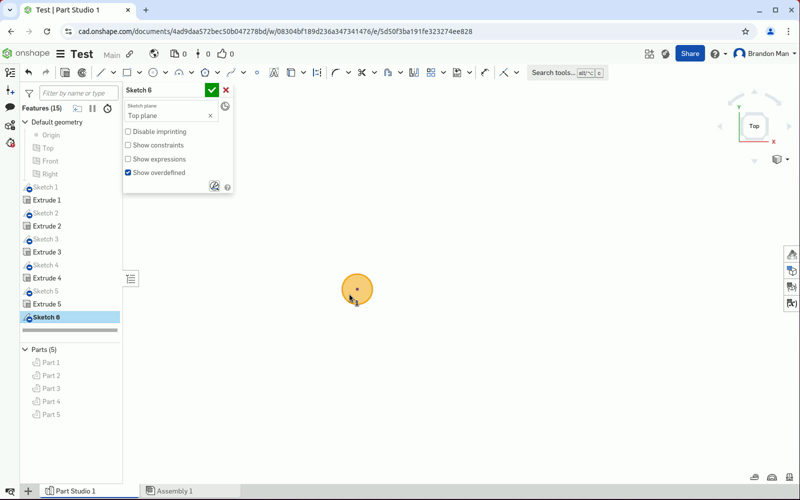
scroll(-6)
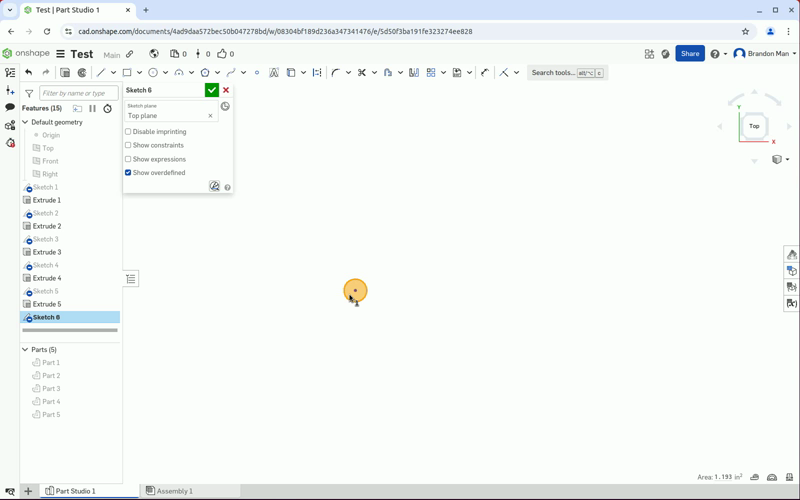
scroll(-6)
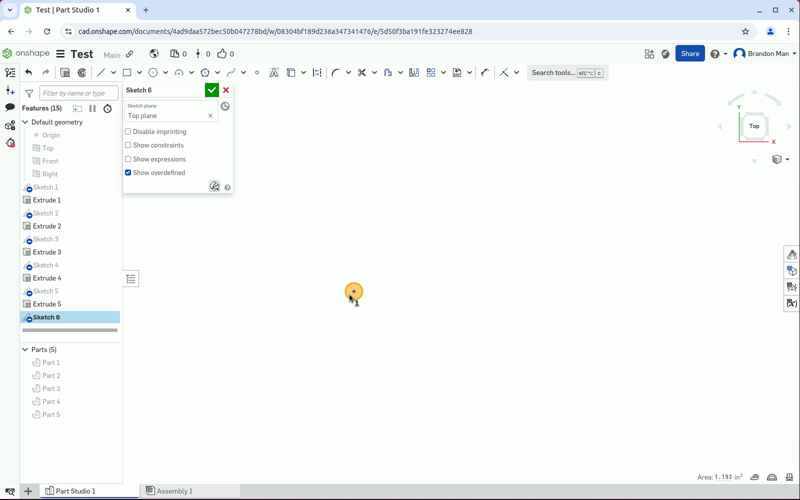
scroll(-6)
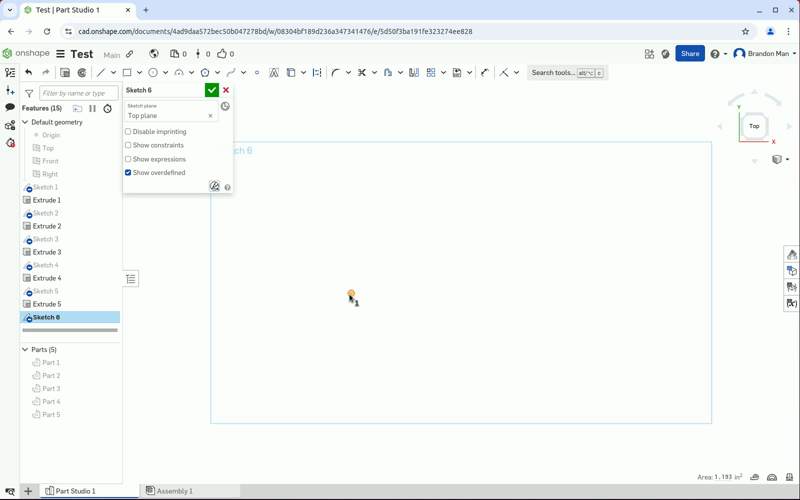
mouse_move(73, 352)
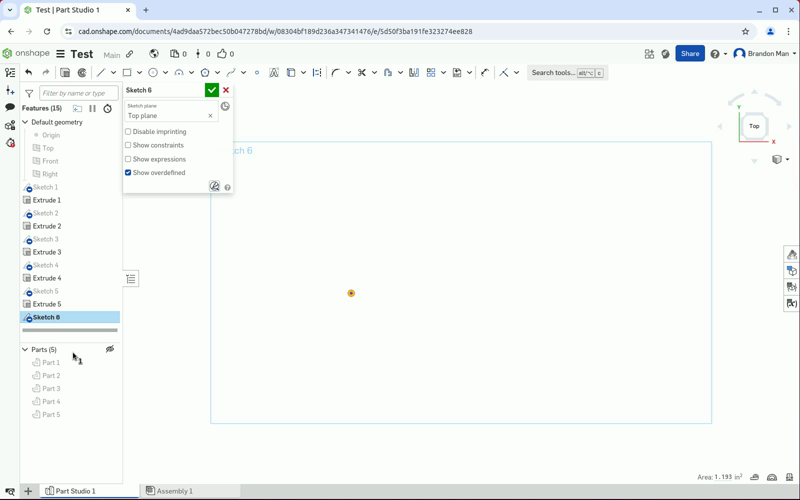
key(shift+y)
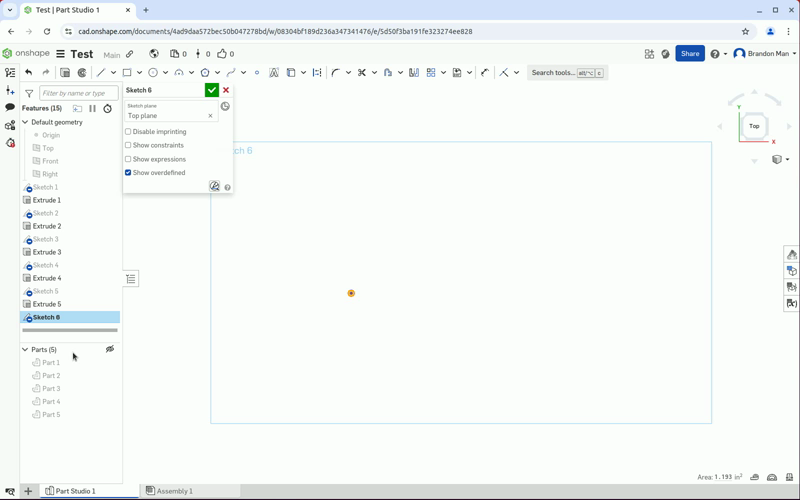
key(shift+e)
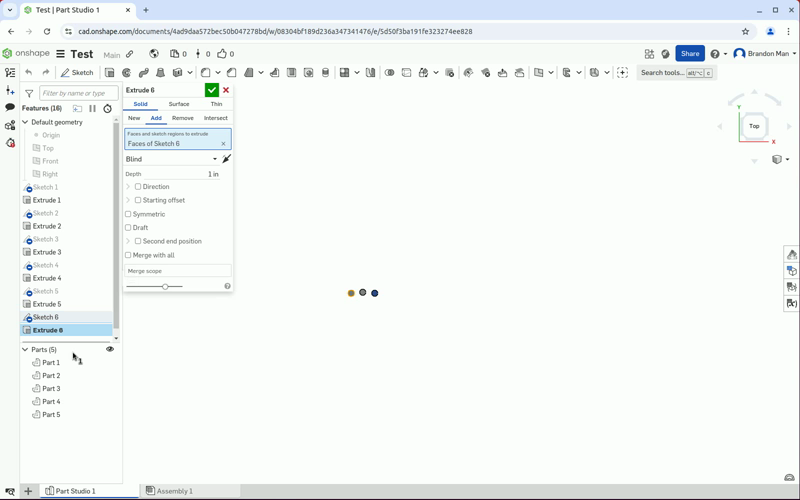
mouse_move(143, 106)
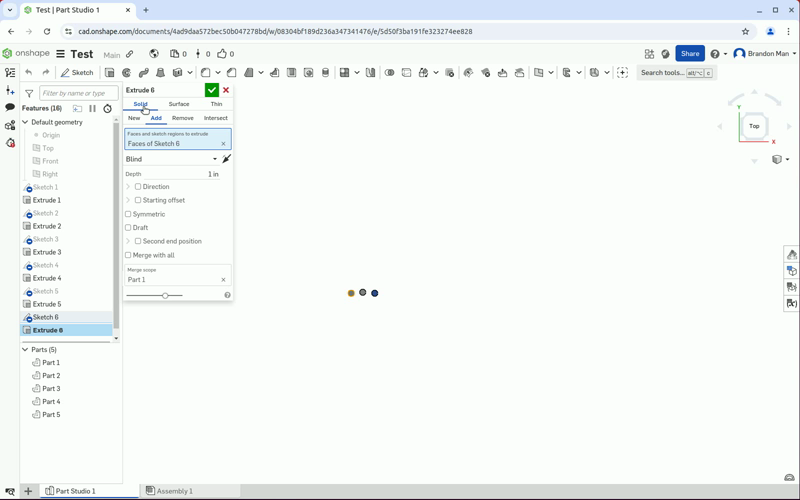
click(143, 106)
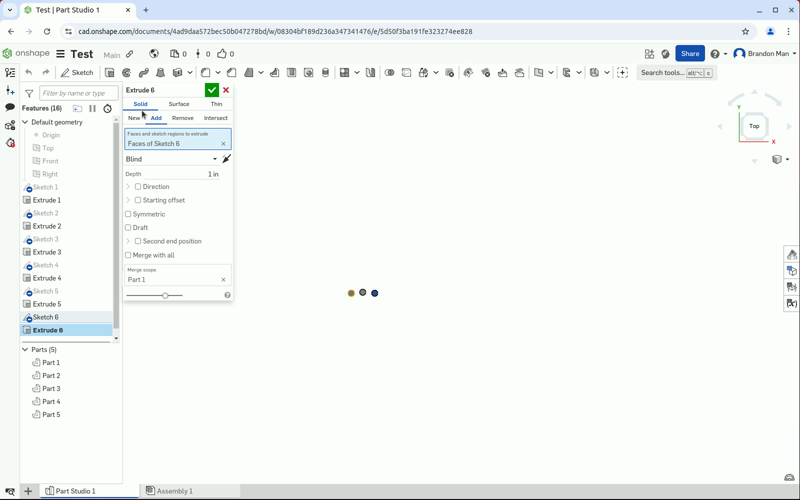
mouse_move(137, 120)
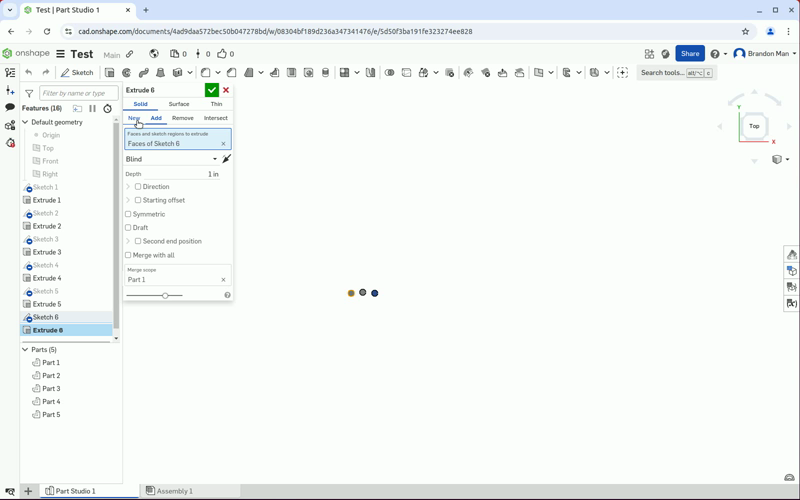
click(137, 120)
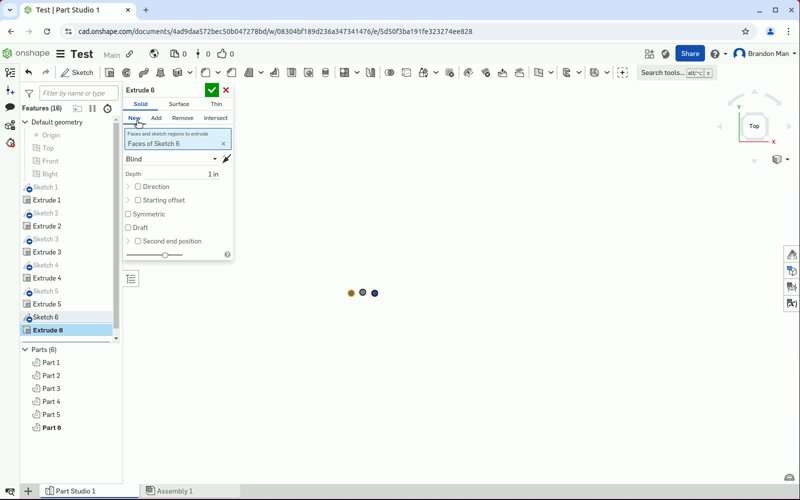
key(tab, 4)
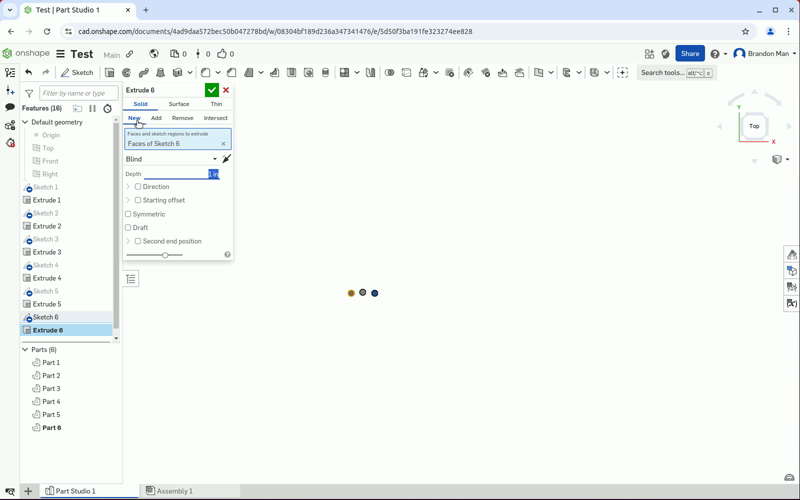
text(-0.241)
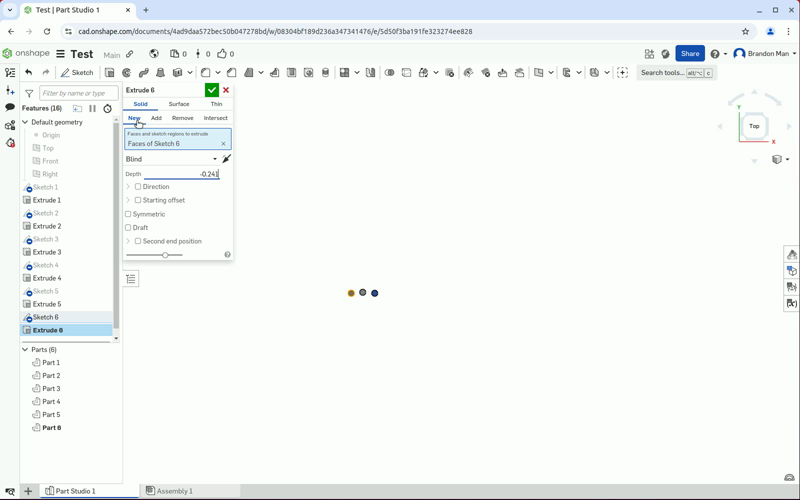
key(enter)
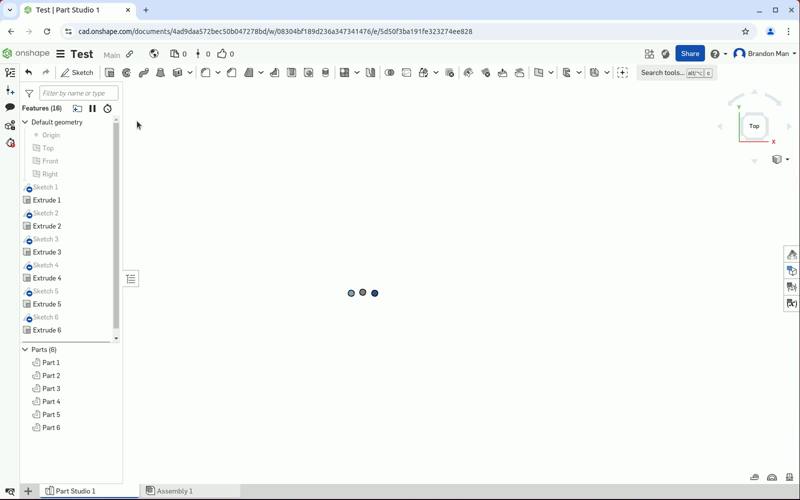
key(shift+h)
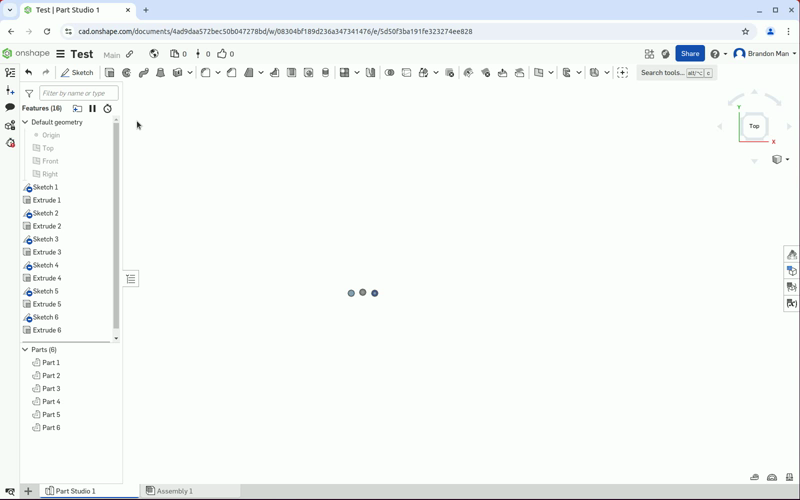
key(shift+h)
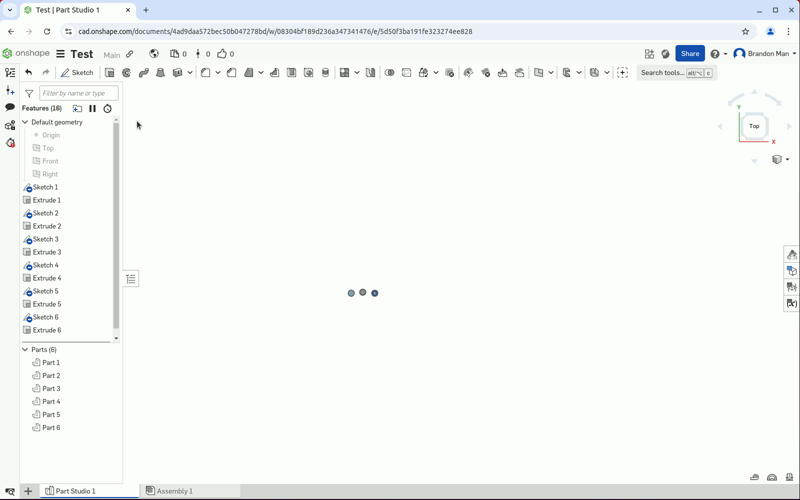
key(shift+7)
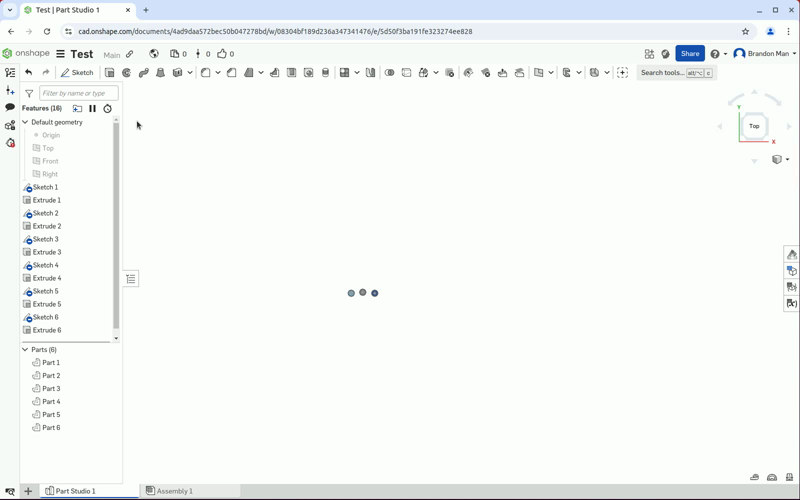
key(up, 3)
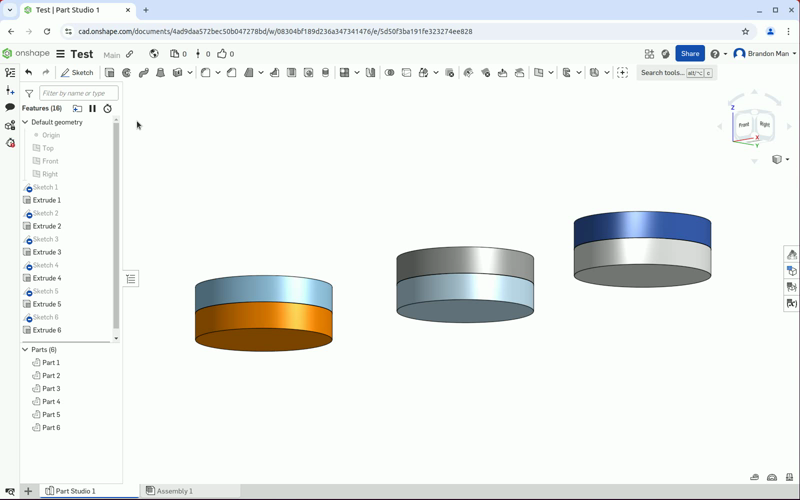
key(left, 3)
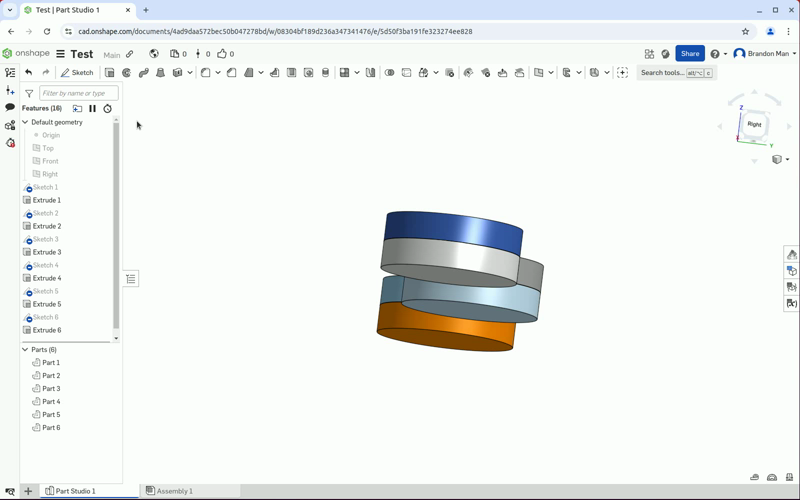
key(right, 3)
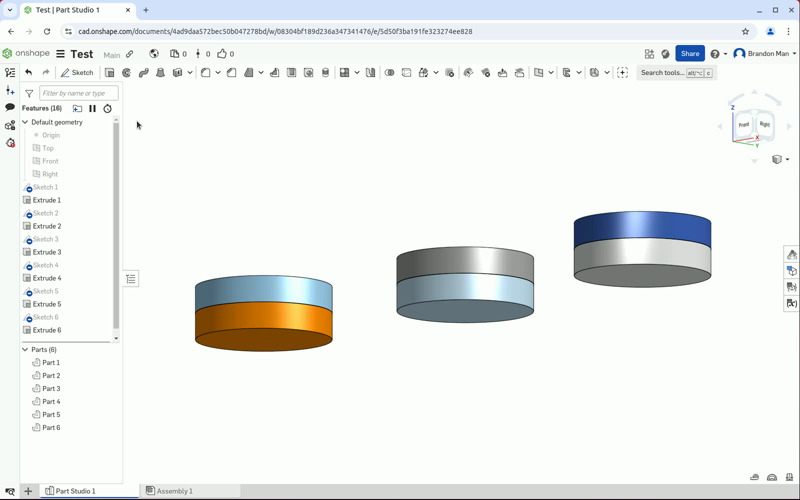
key(down, 3)
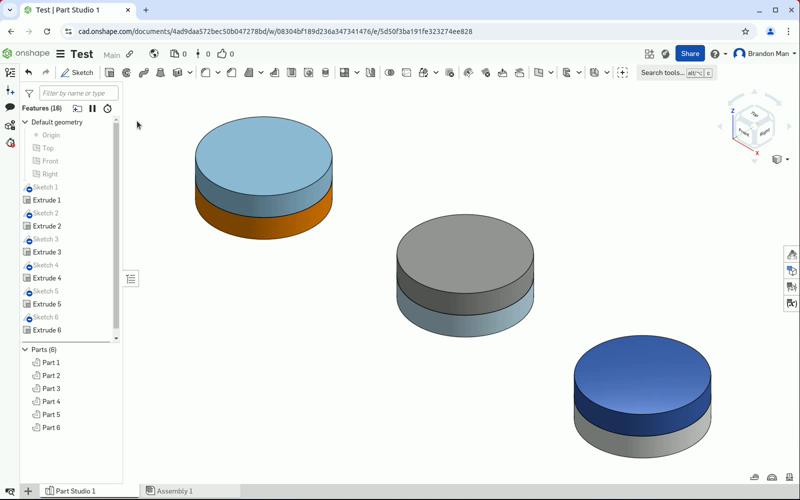
mouse_move(69, 189)
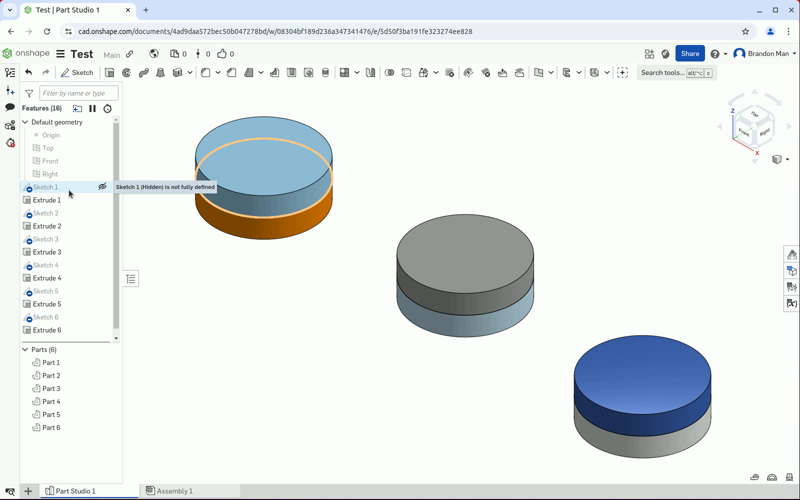
click(69, 189)